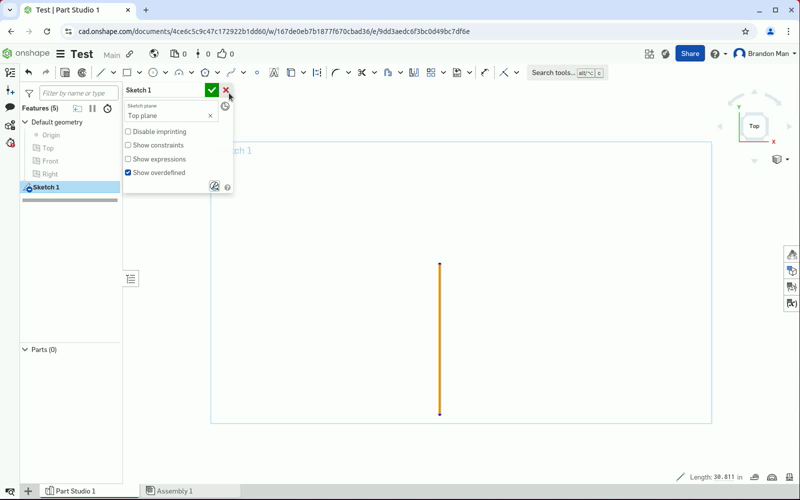
key(shift+h)
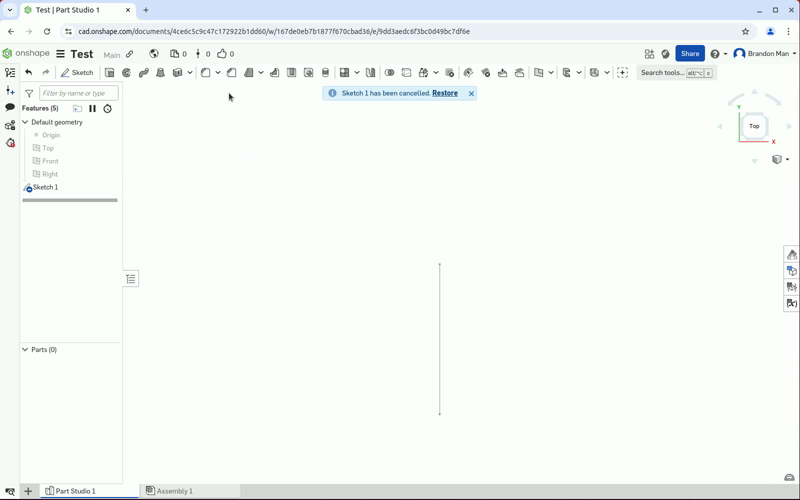
key(shift+s)
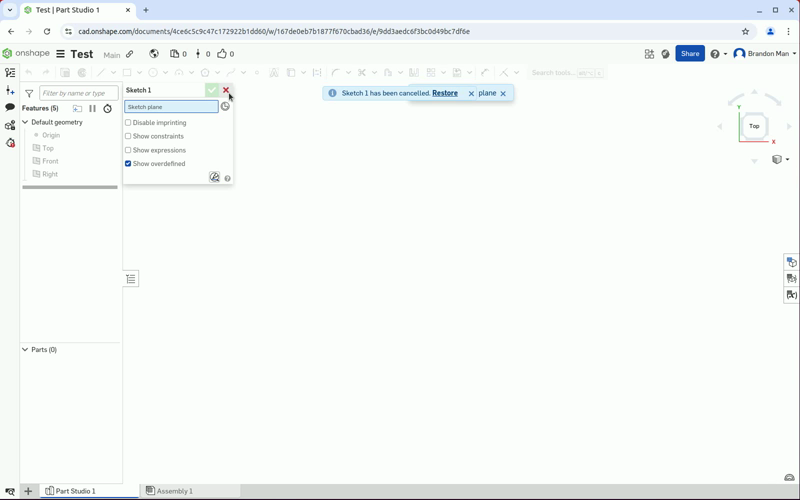
mouse_move(73, 150)
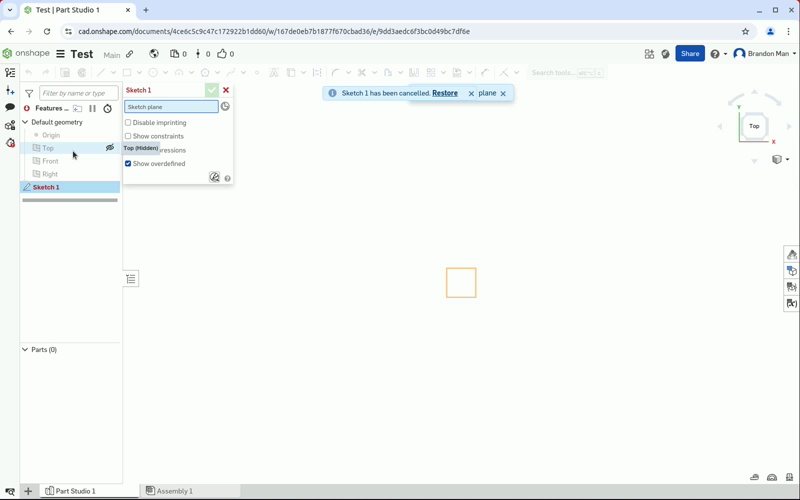
click(73, 150)
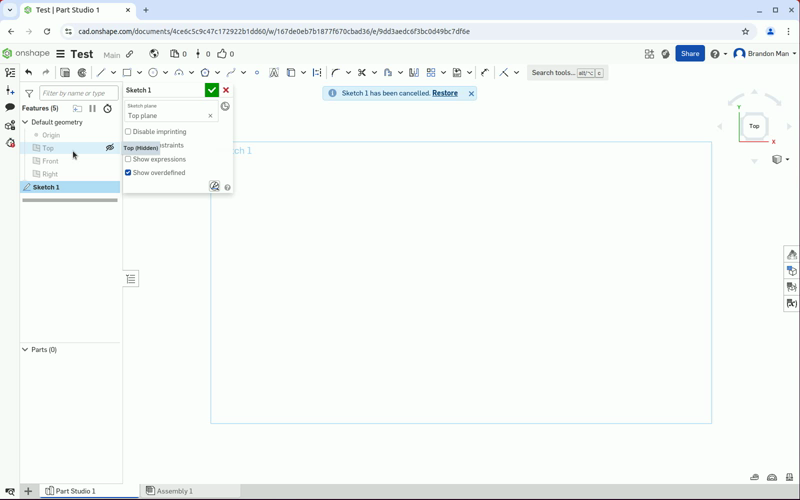
mouse_move(73, 352)
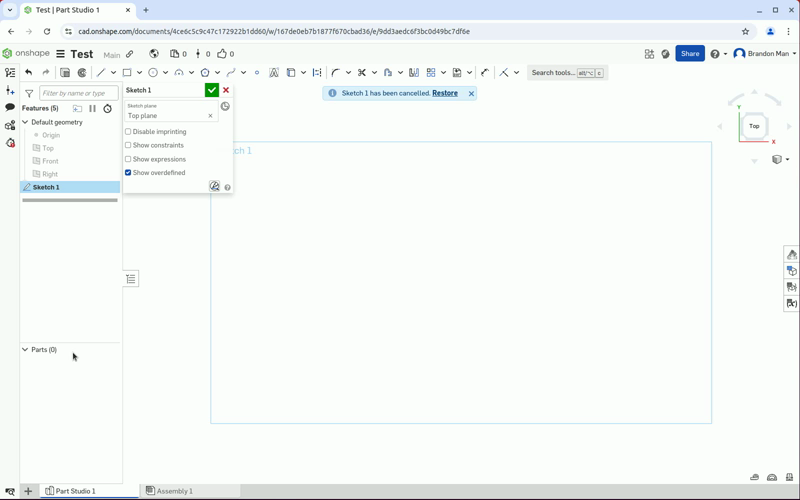
key(y)
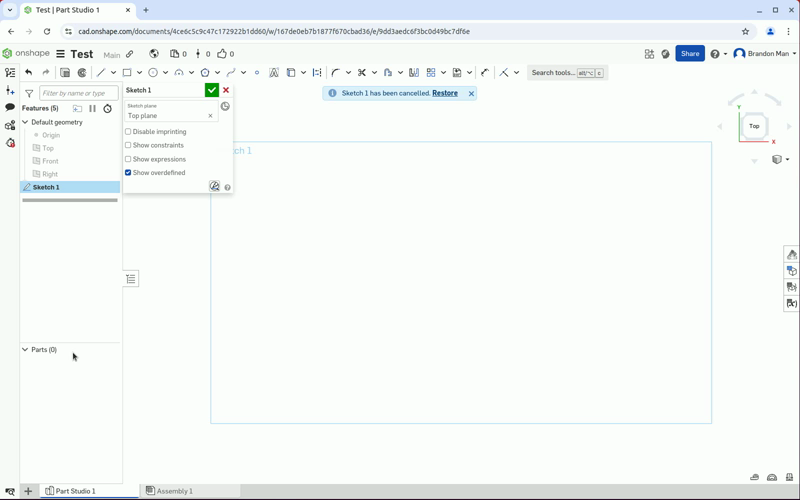
key(l)
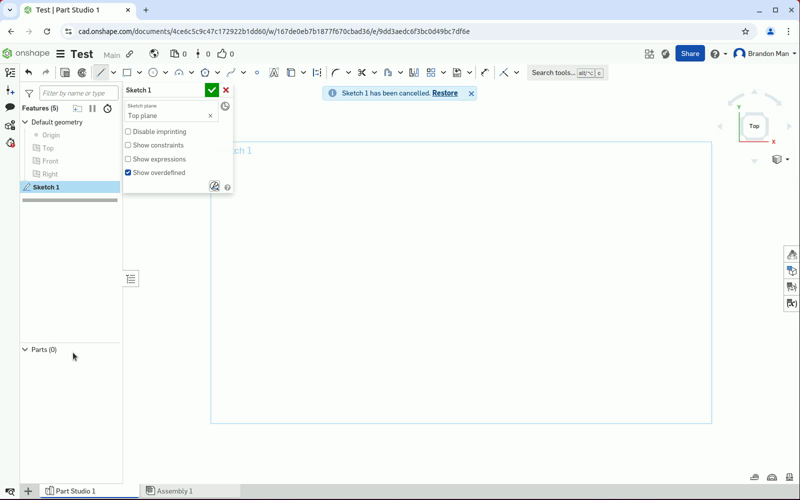
key_down(shift)
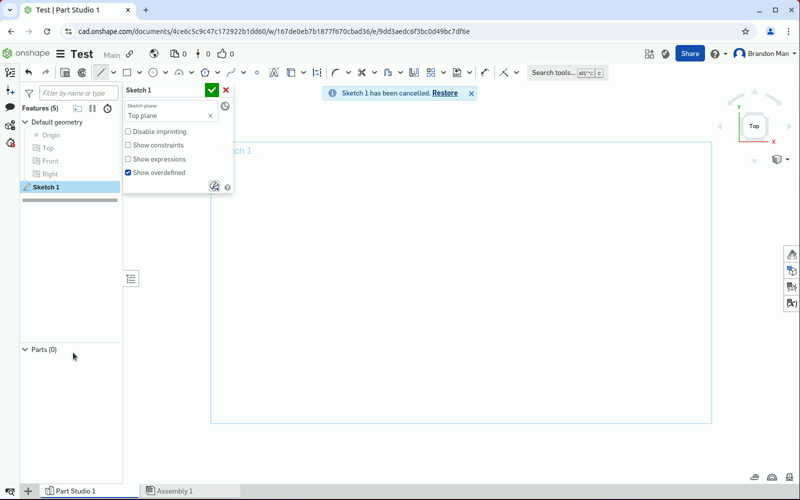
mouse_move(348, 387)
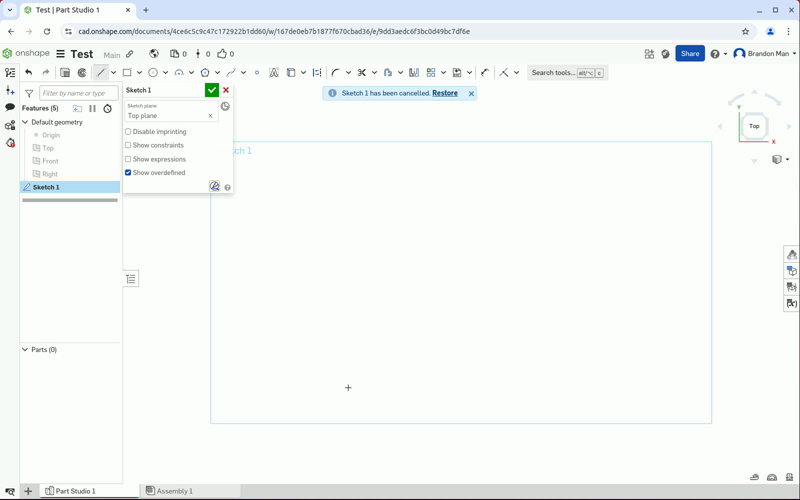
click(348, 387)
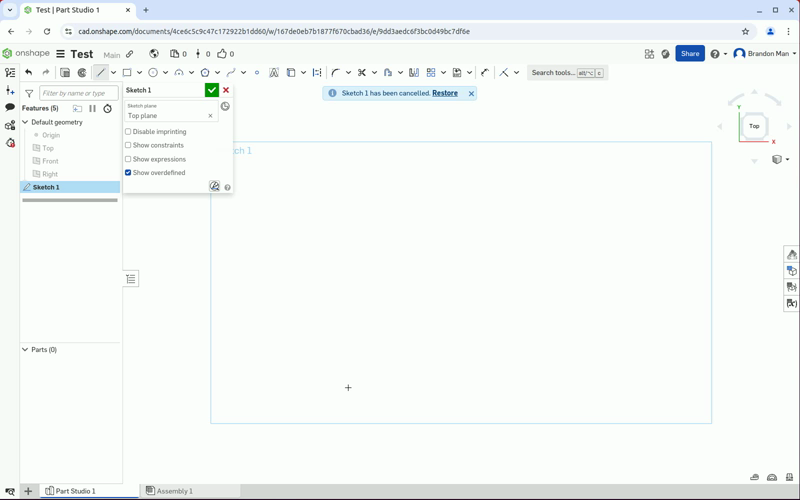
key_up(shift)
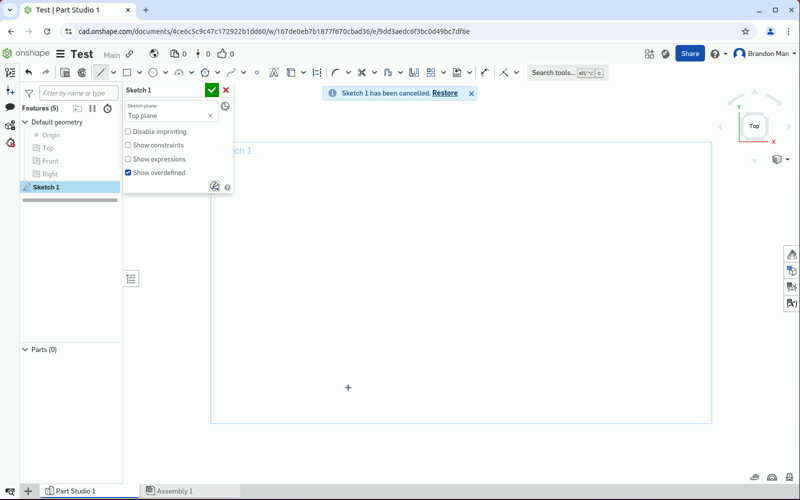
key_down(shift)
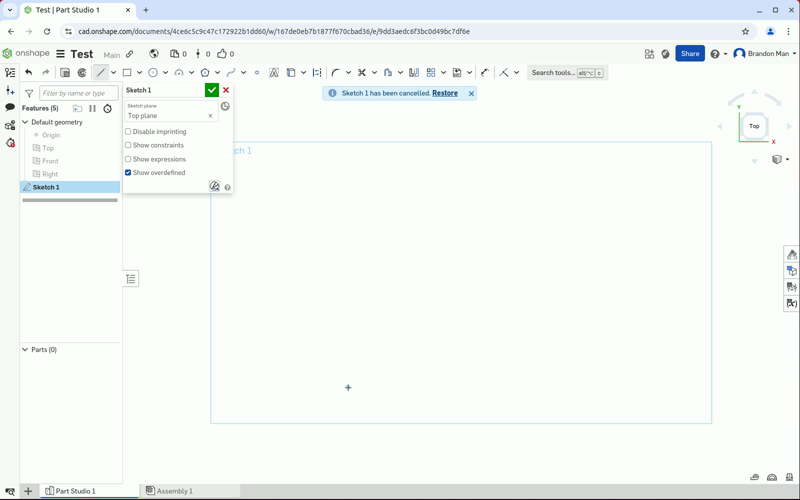
mouse_move(572, 387)
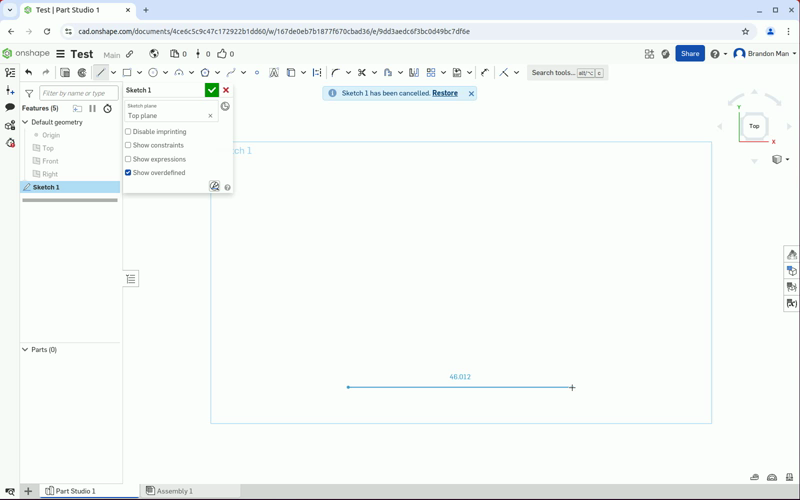
click(572, 387)
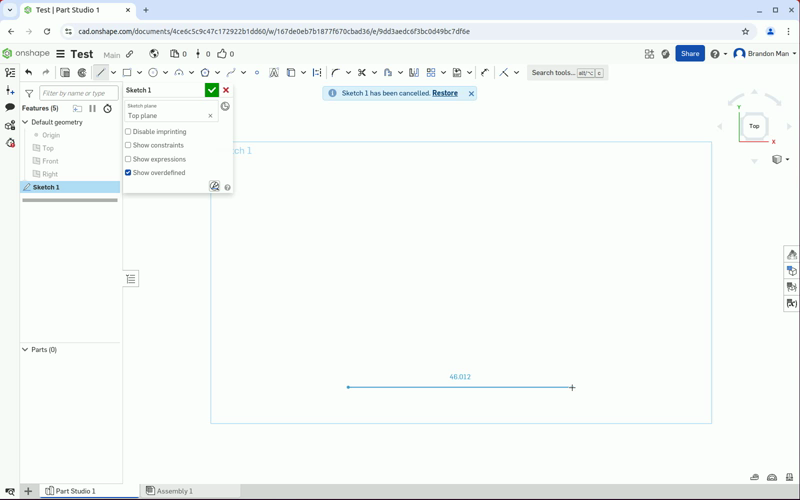
key_up(shift)
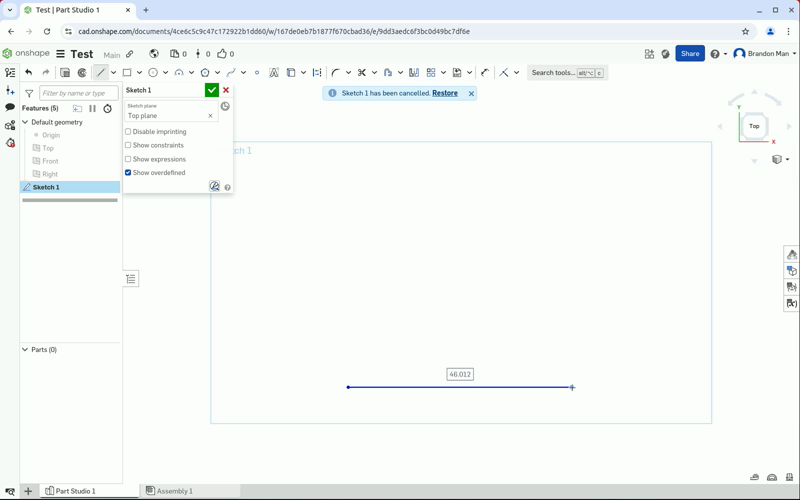
key_down(shift)
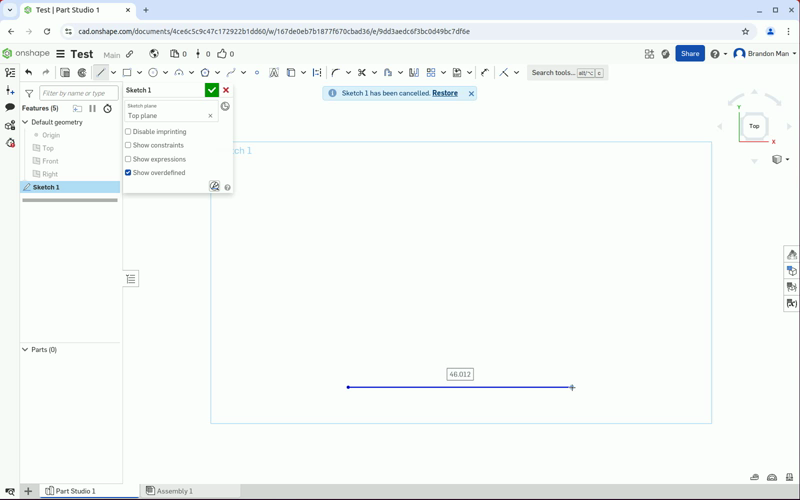
mouse_move(572, 179)
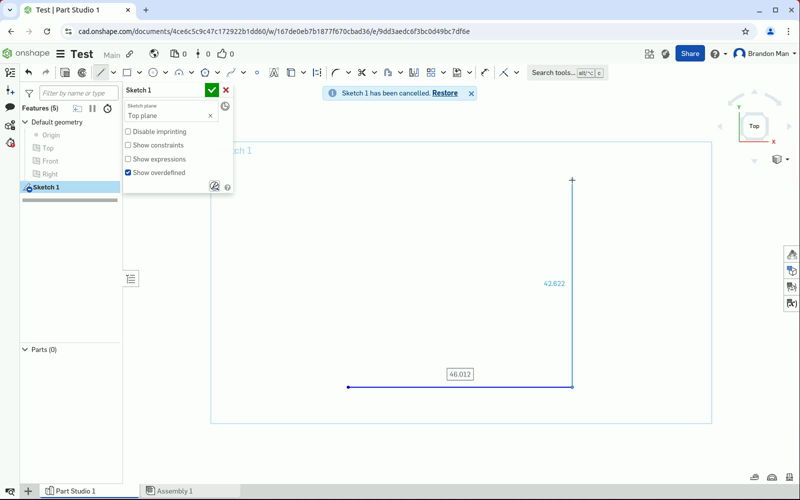
click(572, 179)
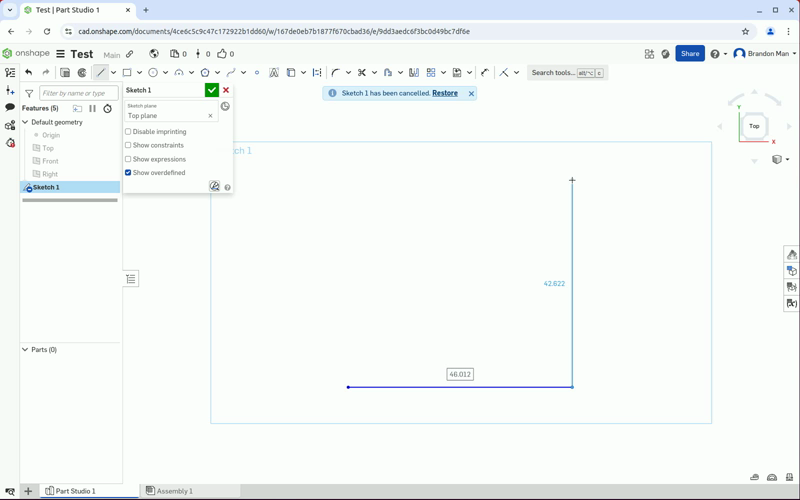
key_up(shift)
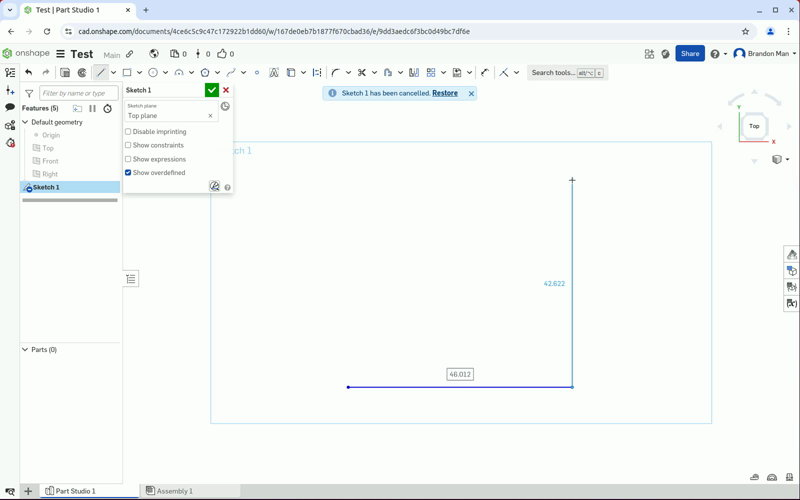
key_down(shift)
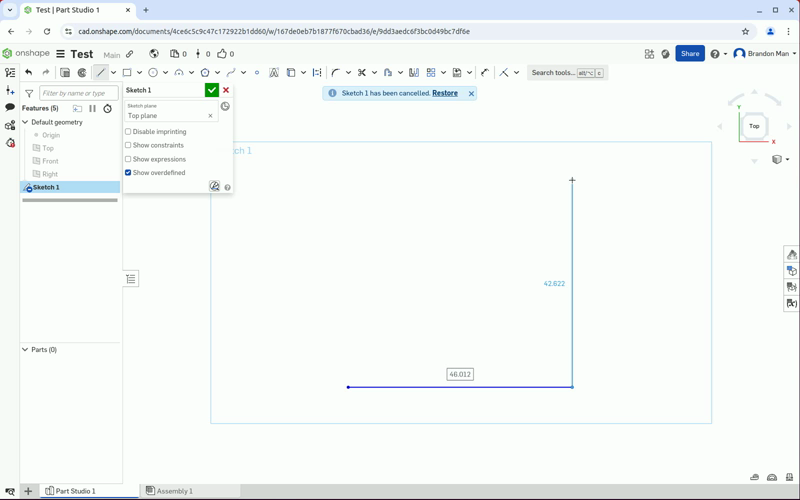
mouse_move(348, 179)
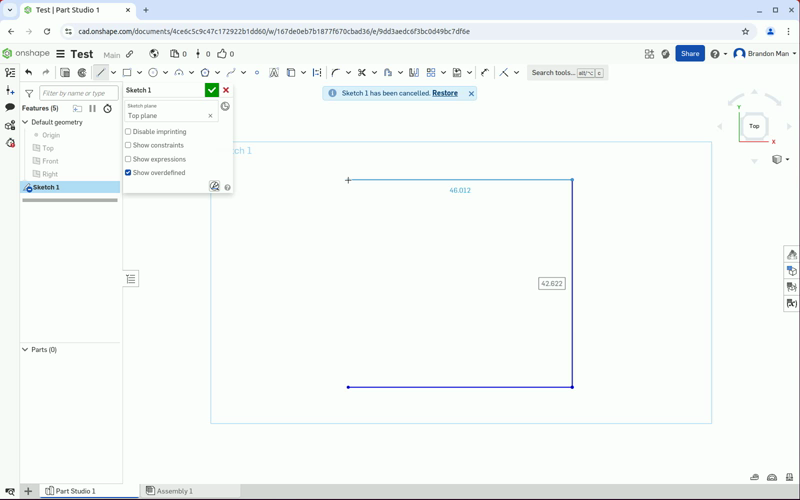
click(348, 179)
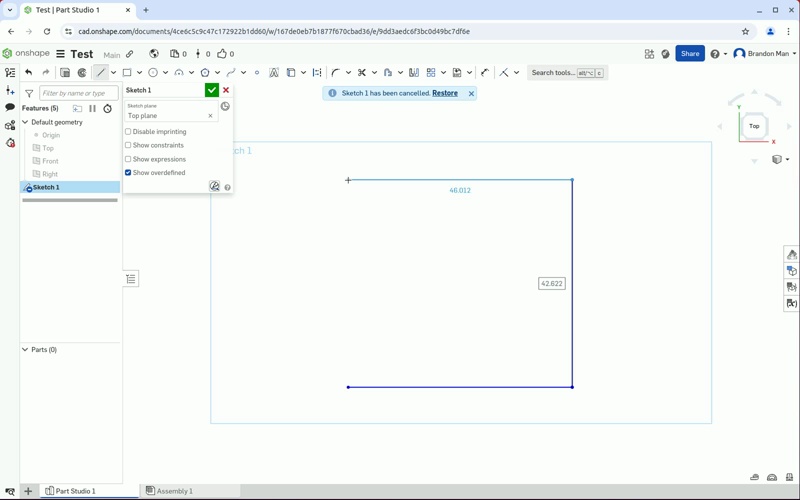
key_up(shift)
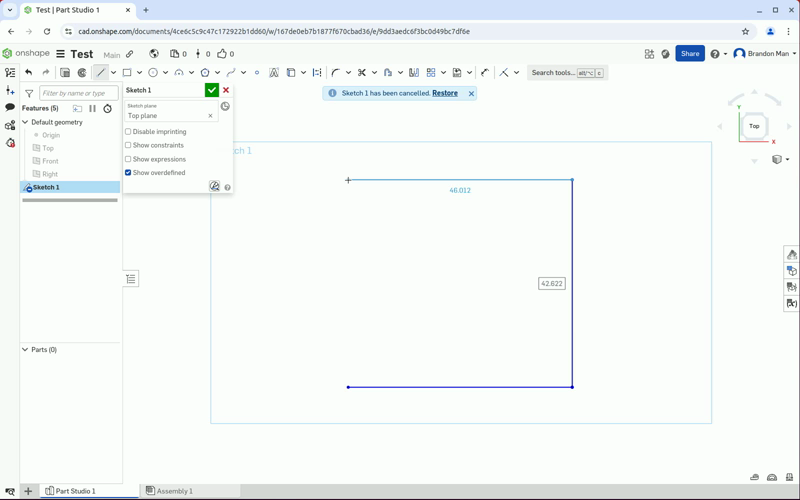
key_down(shift)
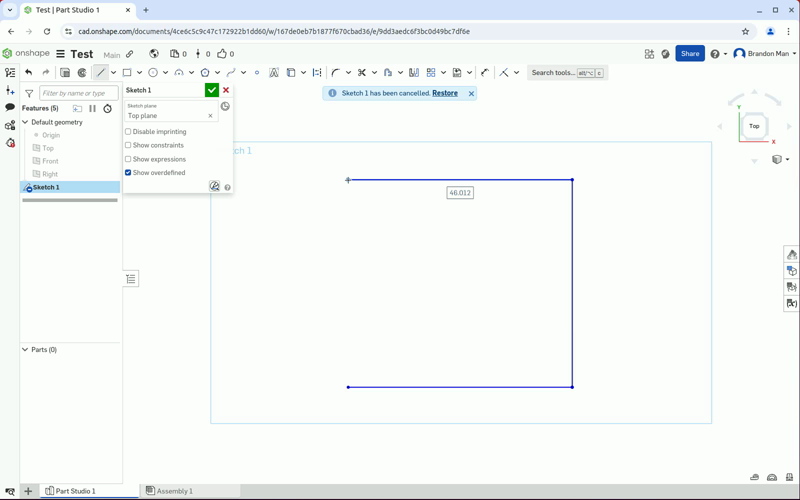
mouse_move(348, 387)
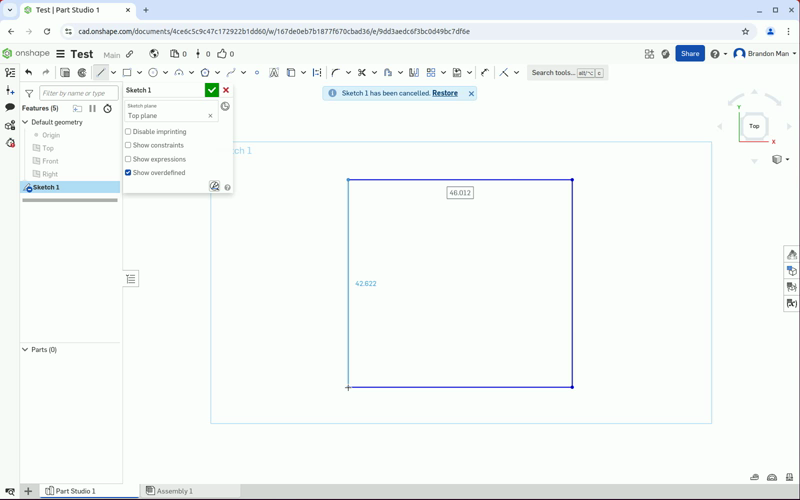
key_up(shift)
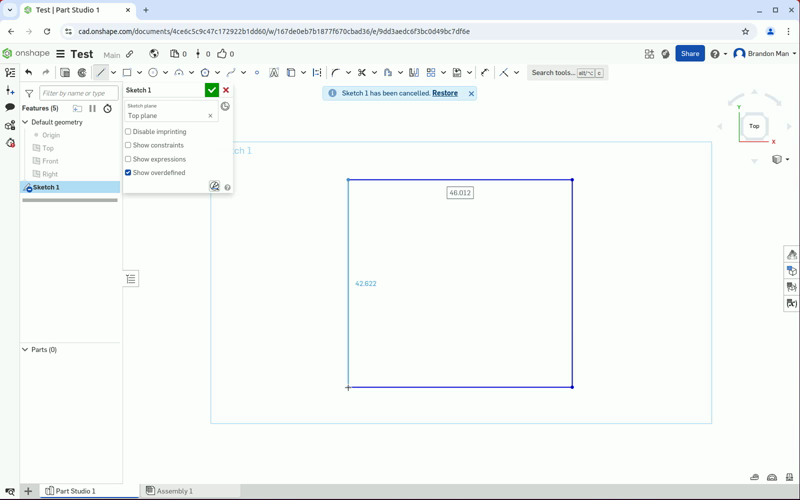
click(348, 387)
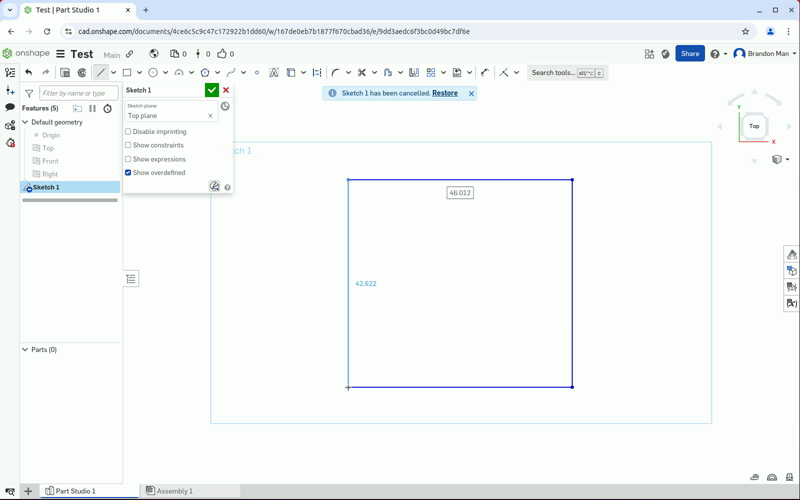
key(esc)
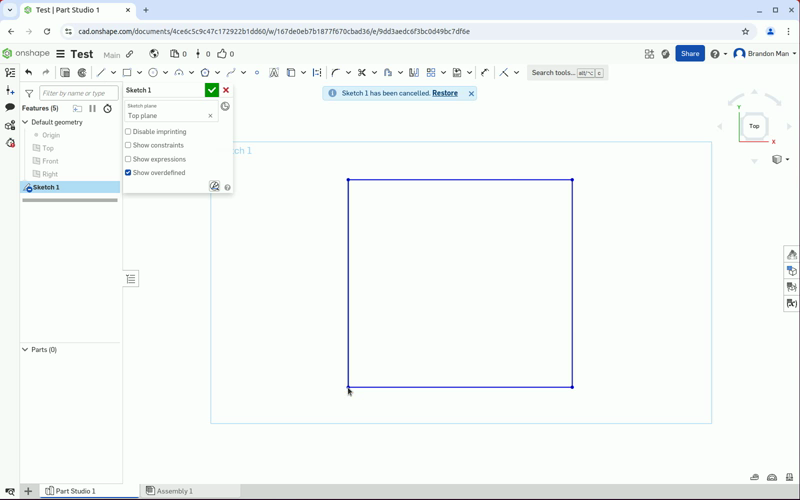
key(l)
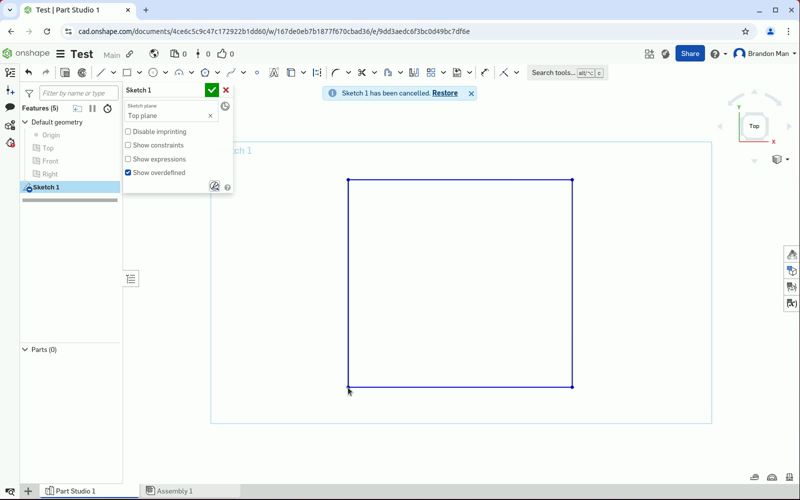
key_down(shift)
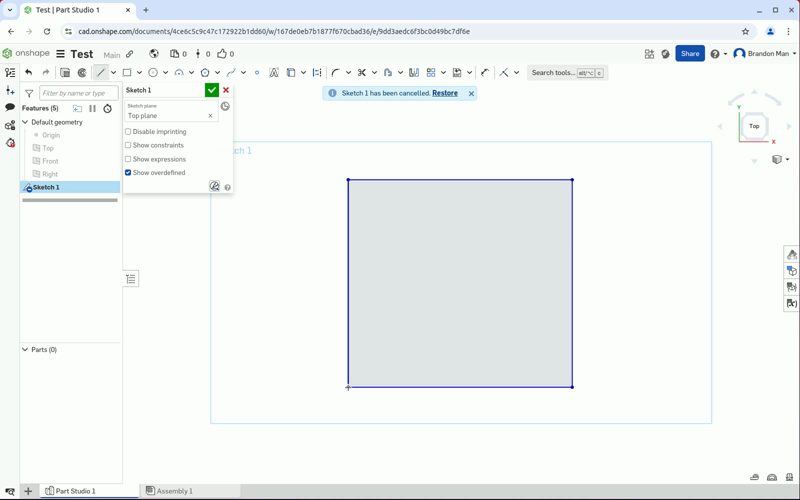
mouse_move(364, 283)
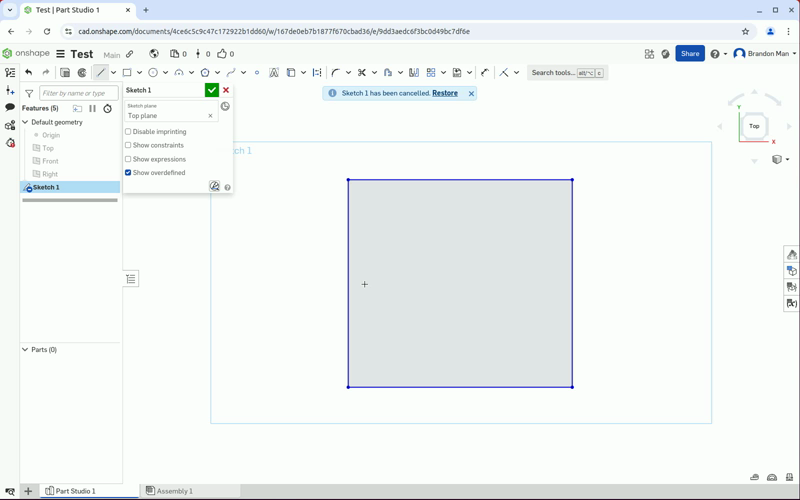
click(364, 283)
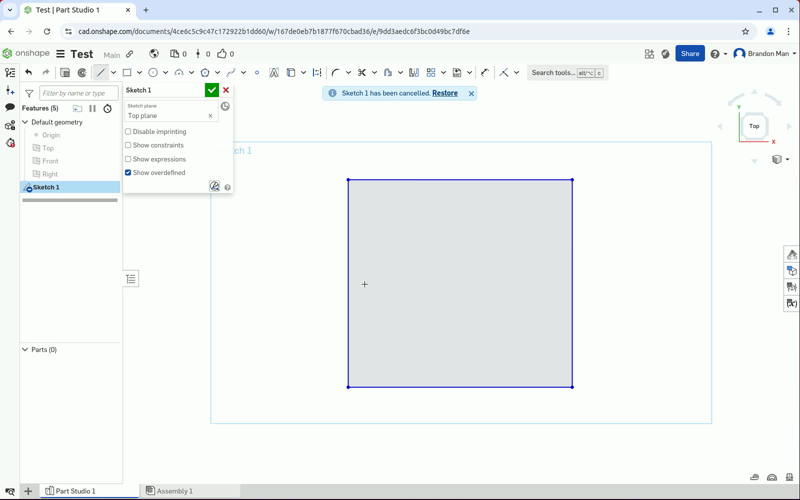
key_up(shift)
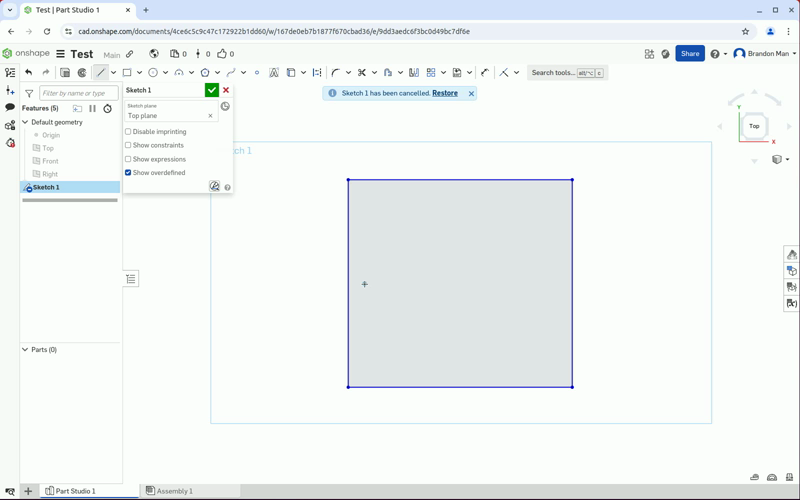
key_down(shift)
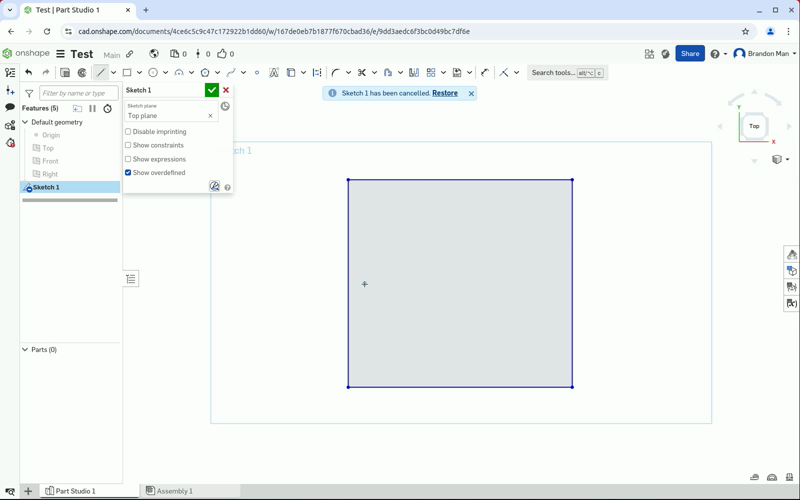
mouse_move(394, 283)
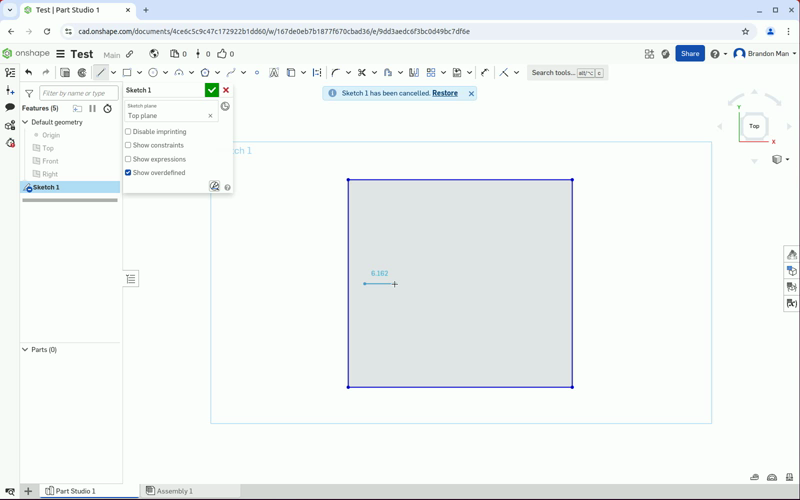
mouse_move(395, 283)
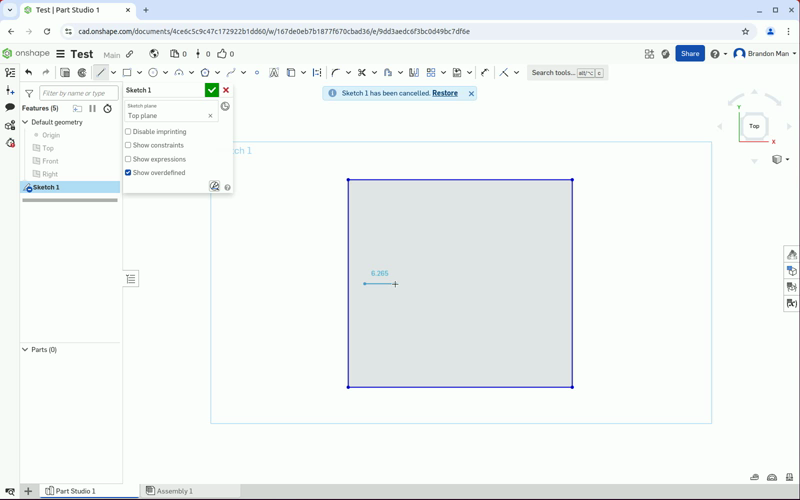
click(395, 283)
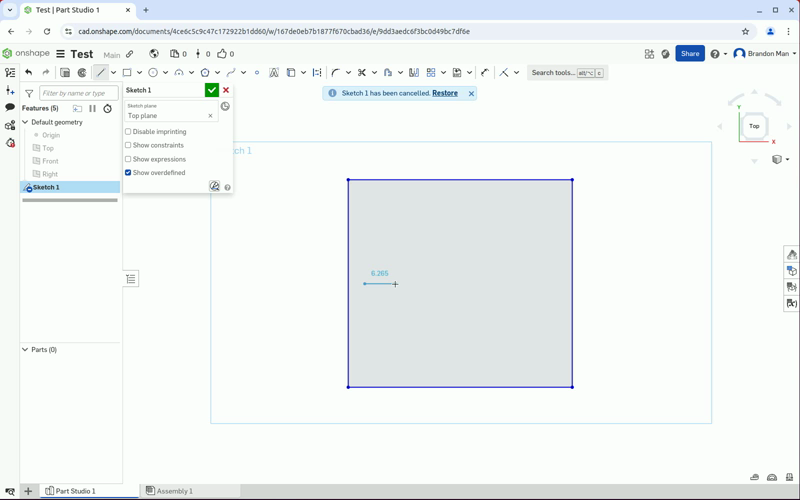
key_up(shift)
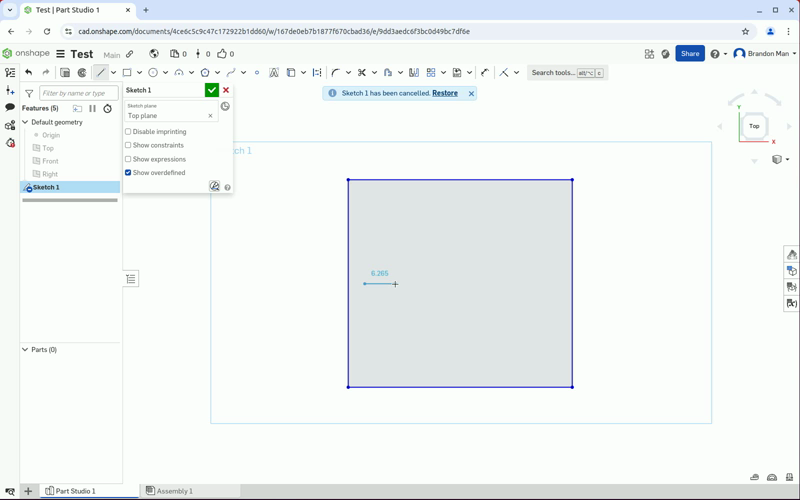
key_down(shift)
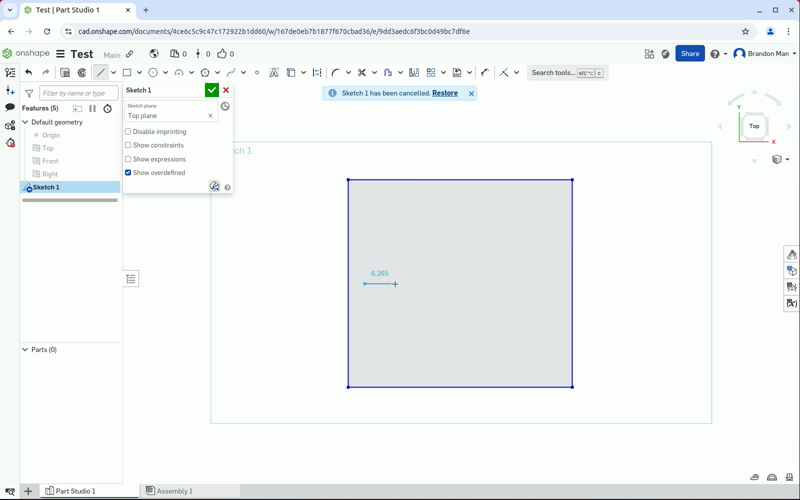
mouse_move(425, 283)
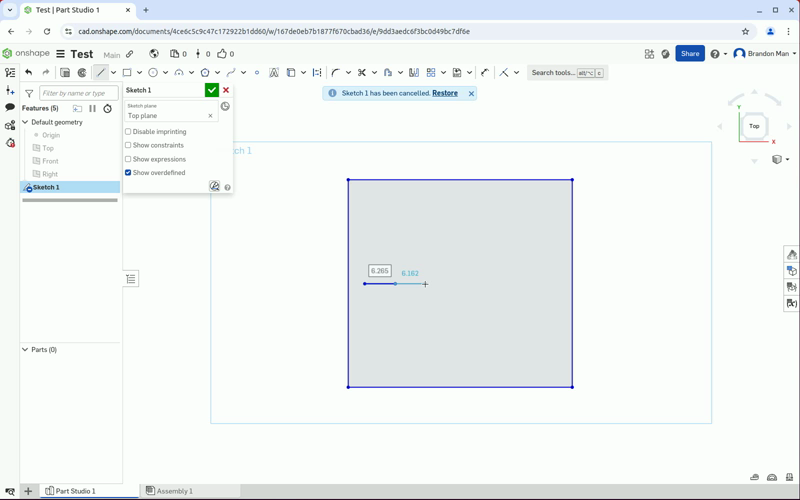
mouse_move(395, 330)
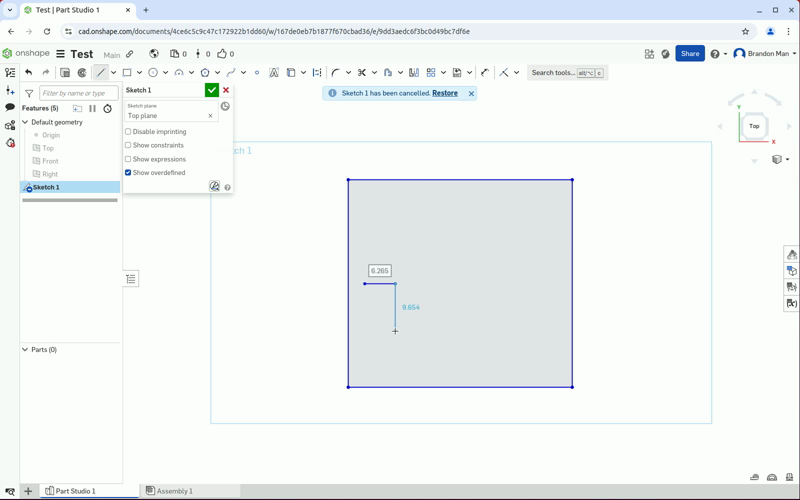
click(395, 330)
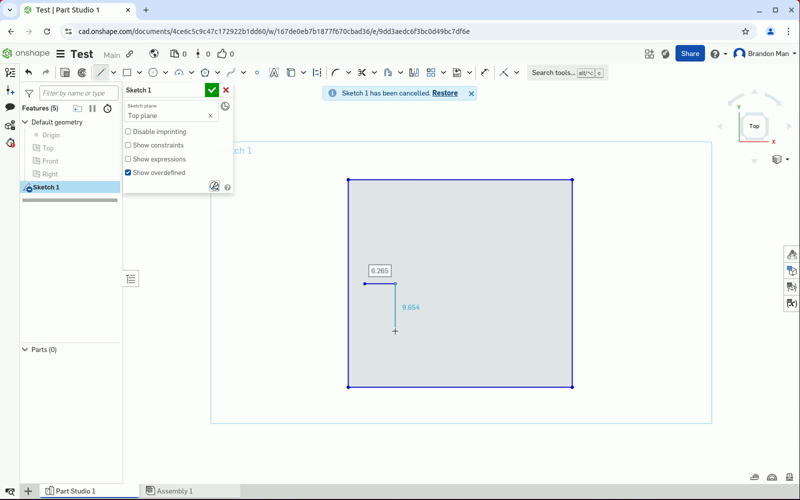
key_up(shift)
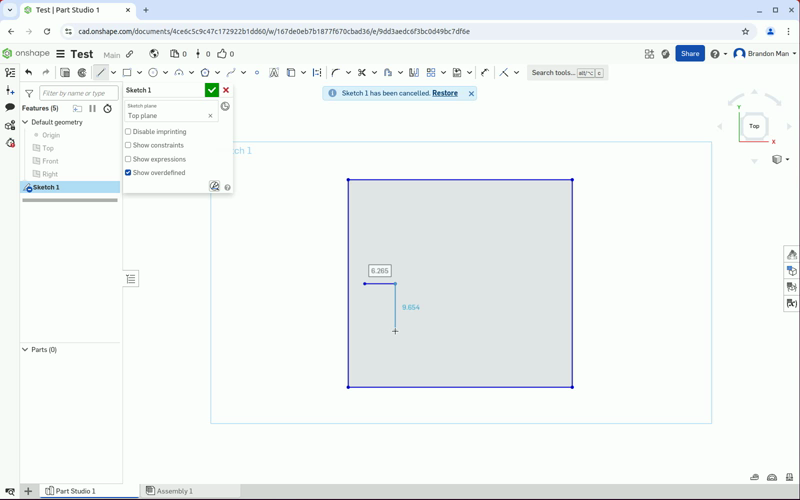
key_down(shift)
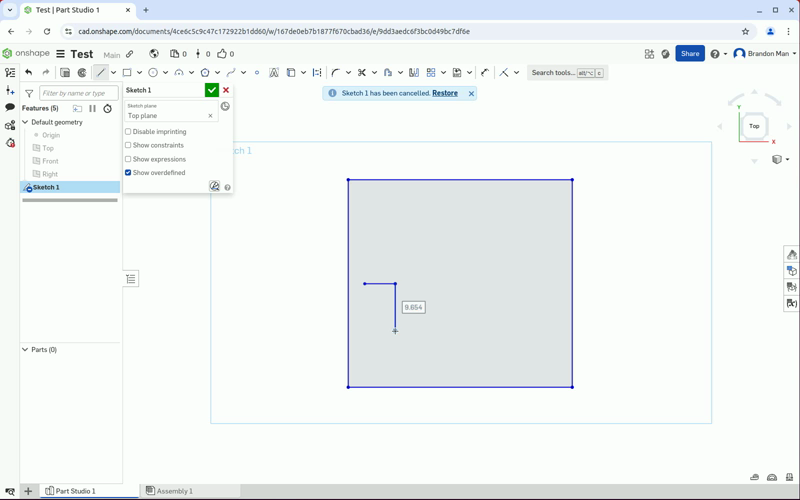
mouse_move(510, 330)
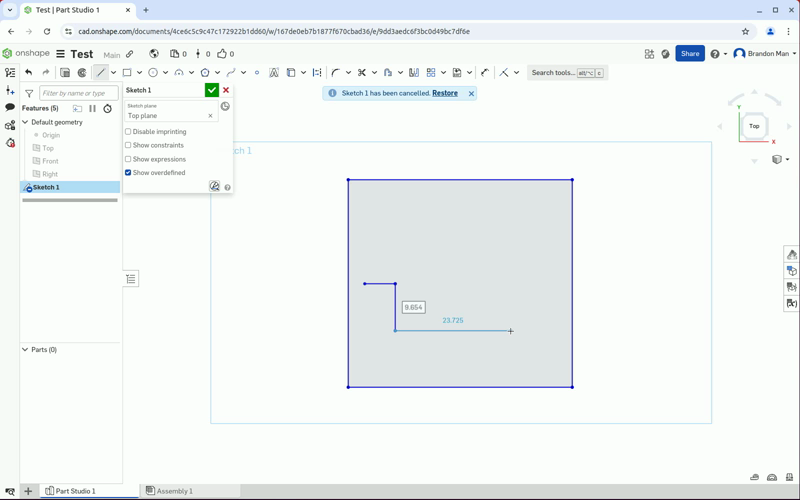
click(510, 330)
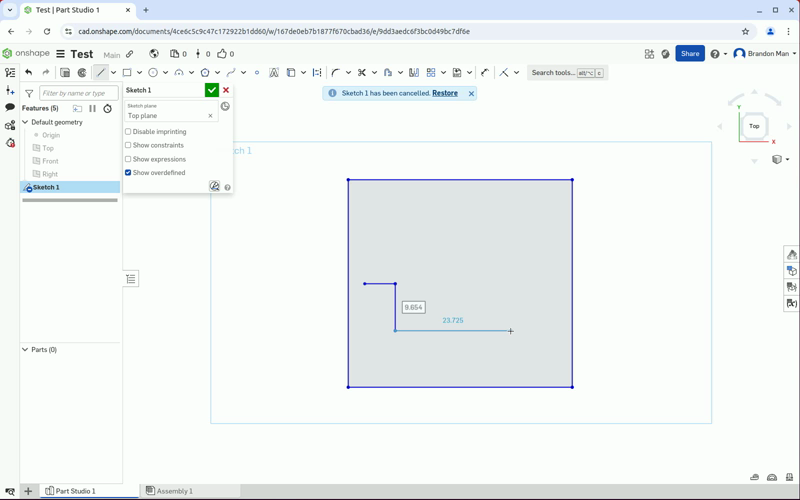
key_up(shift)
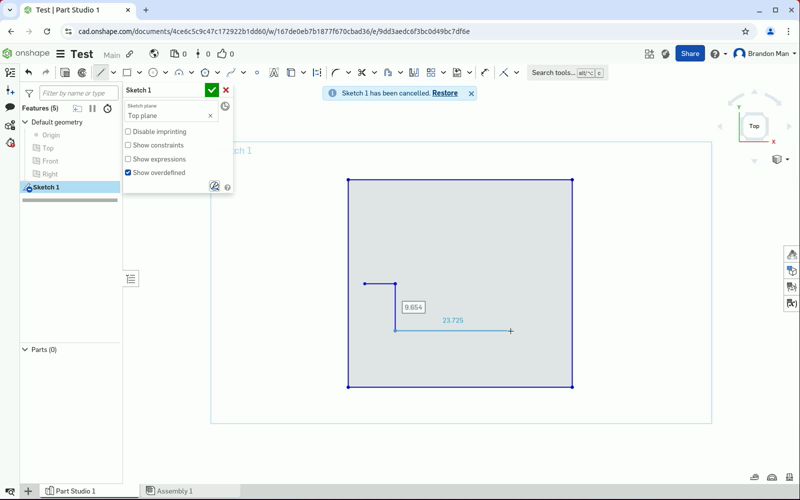
key_down(shift)
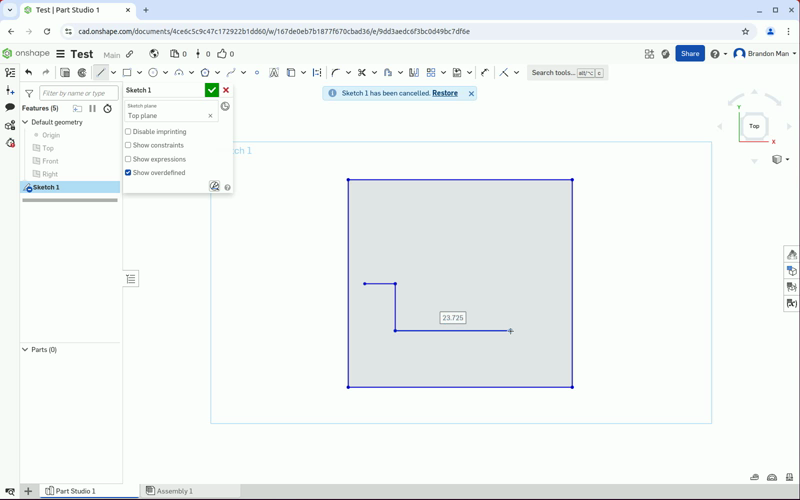
mouse_move(540, 330)
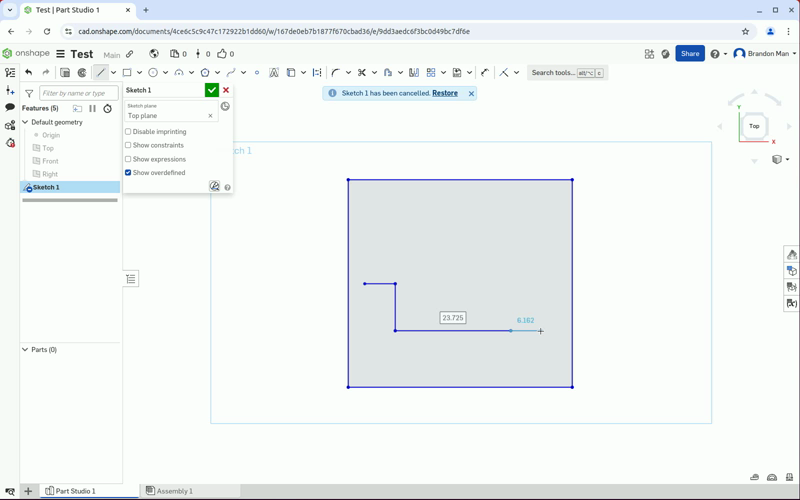
mouse_move(510, 283)
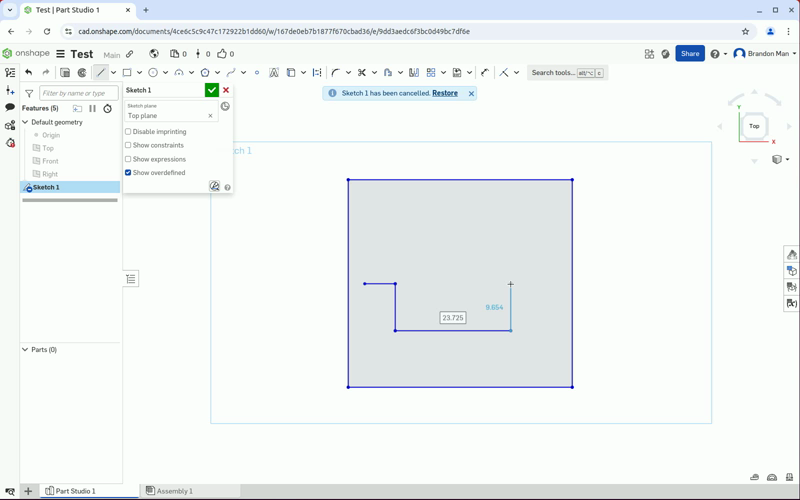
click(510, 283)
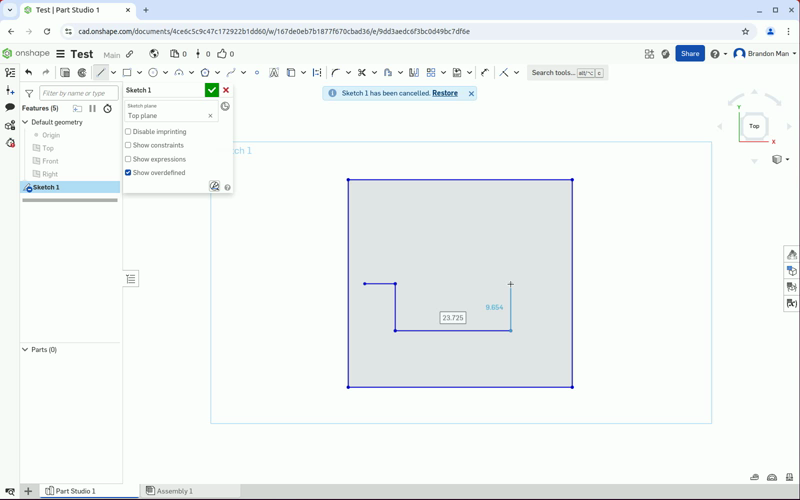
key_up(shift)
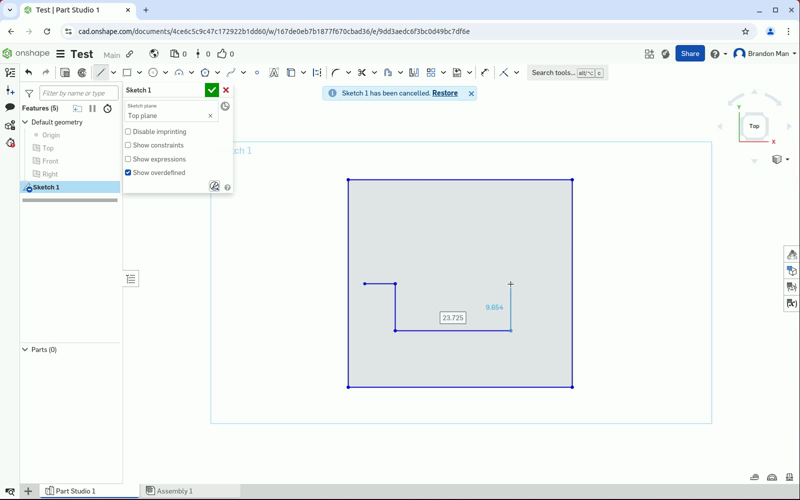
key_down(shift)
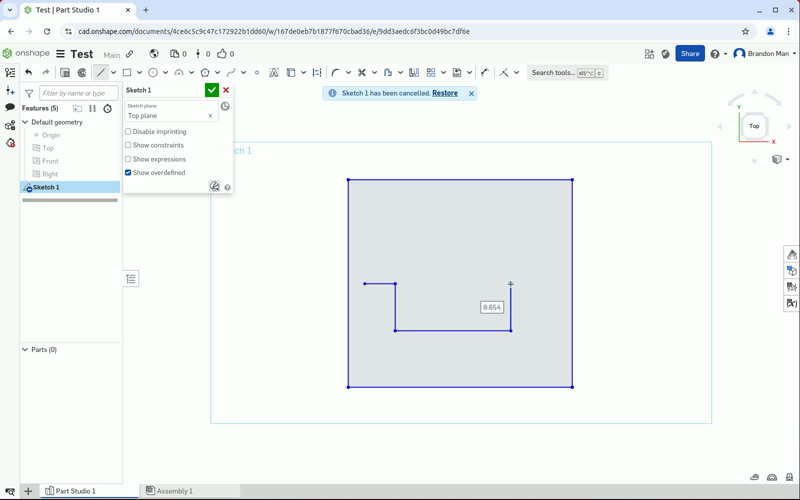
mouse_move(540, 283)
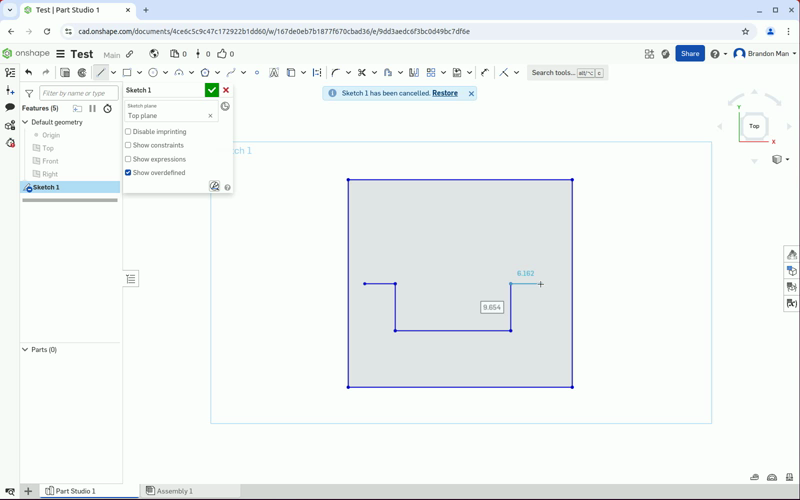
mouse_move(555, 283)
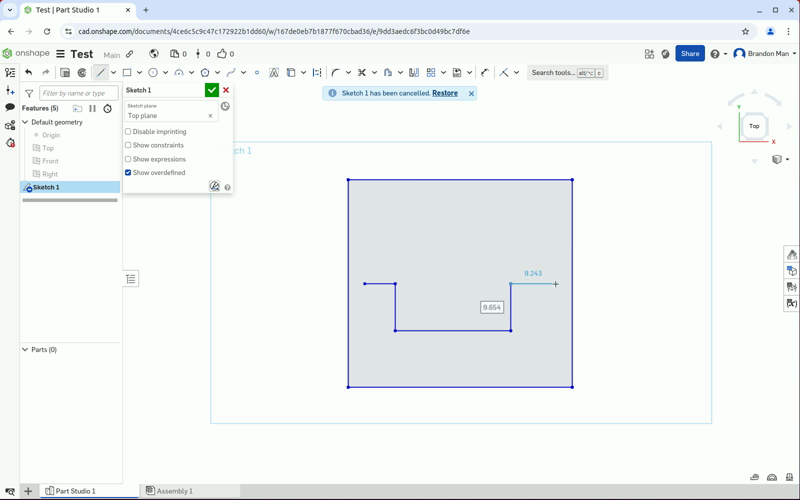
click(555, 283)
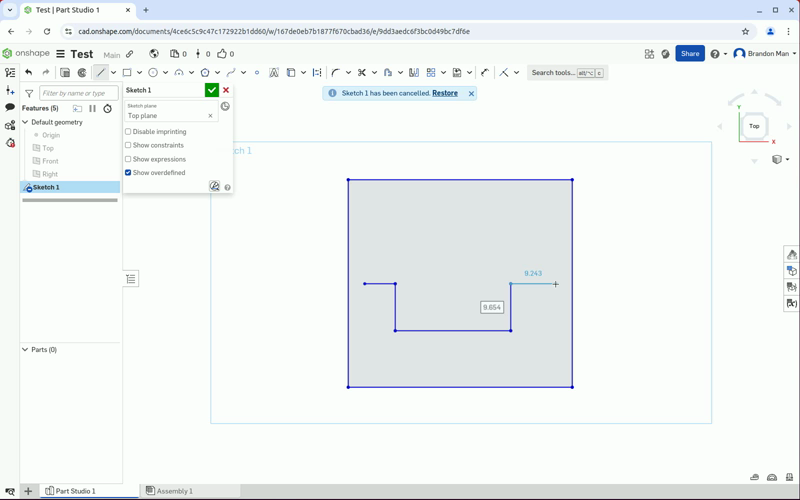
key_up(shift)
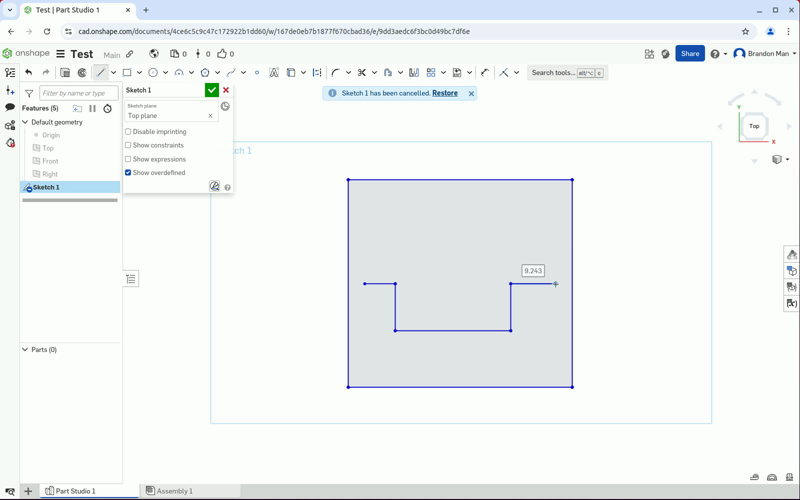
key_down(shift)
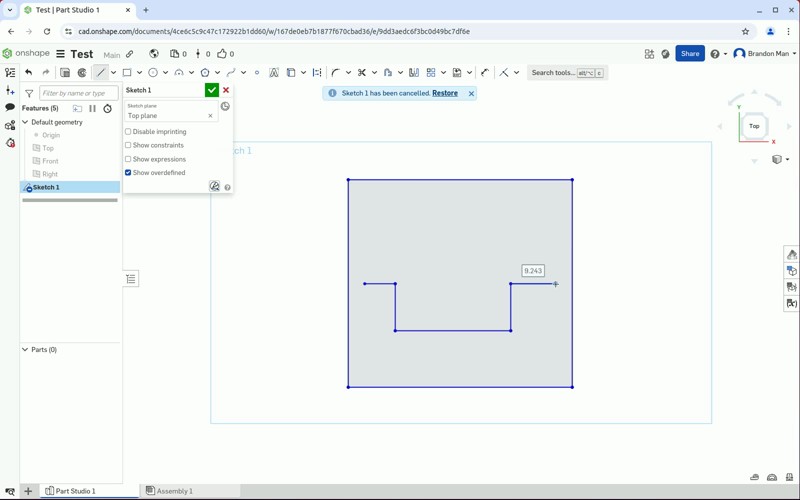
mouse_move(555, 217)
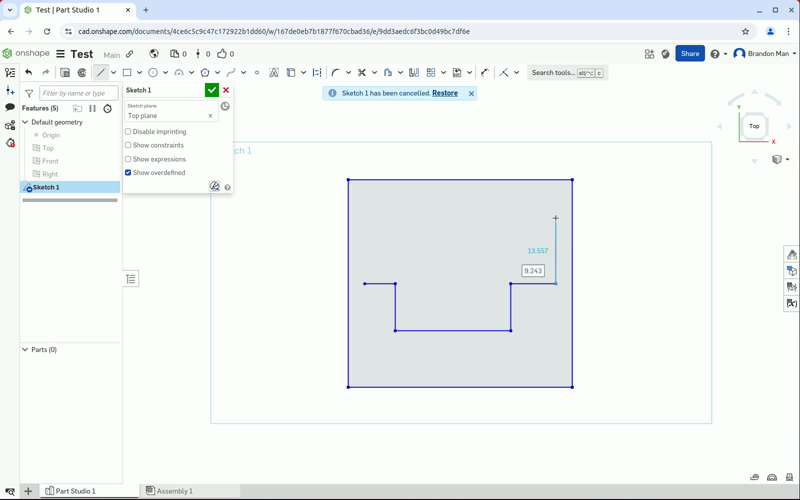
click(555, 217)
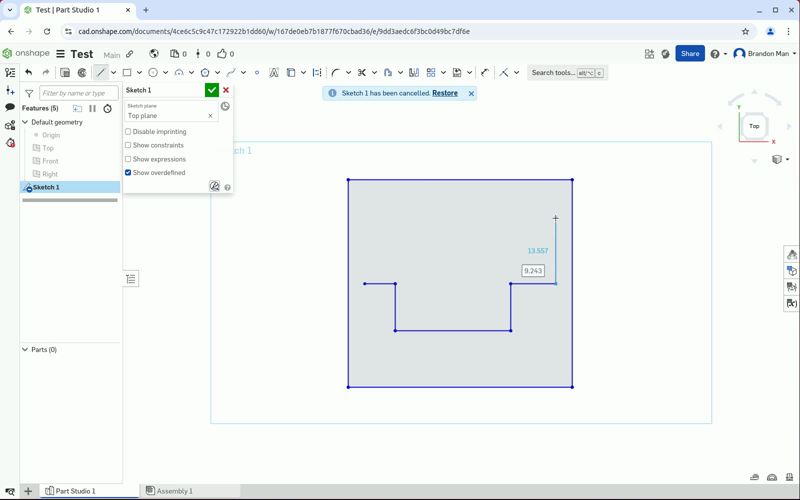
key_up(shift)
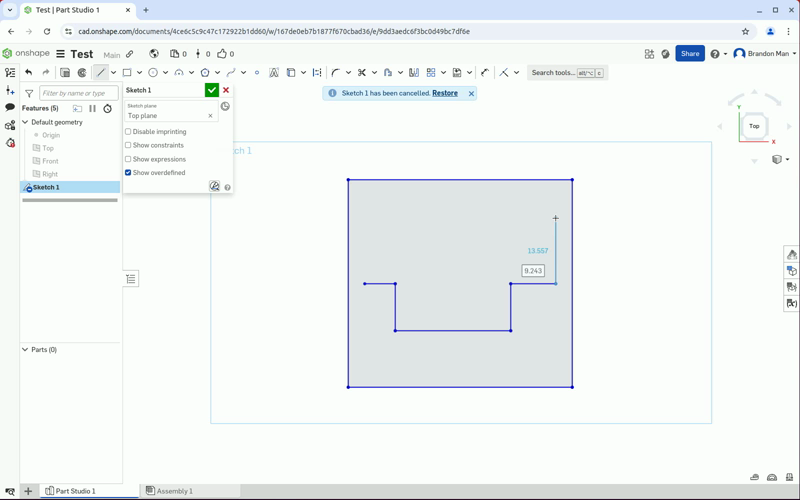
key_down(shift)
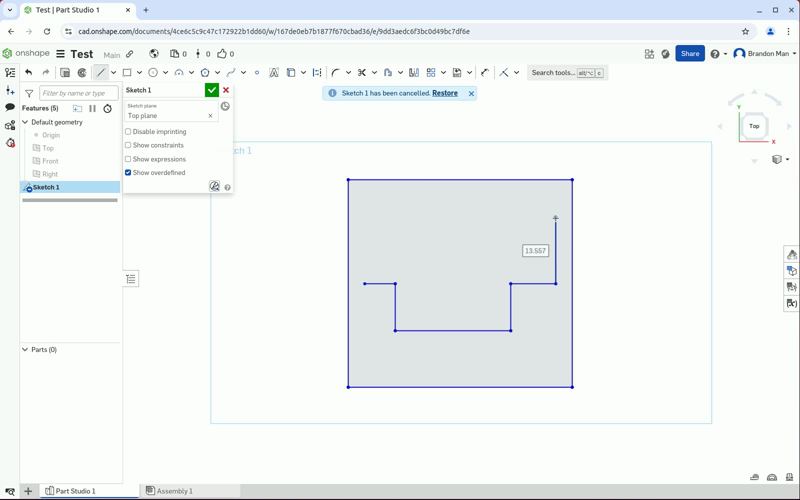
mouse_move(364, 217)
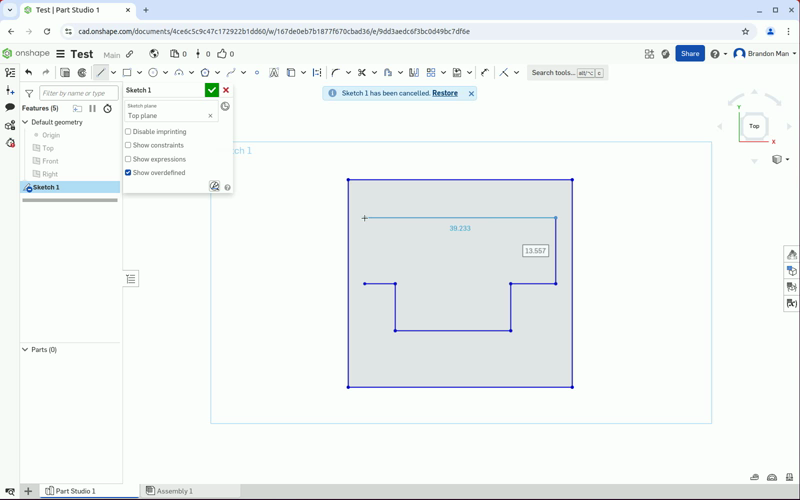
click(364, 217)
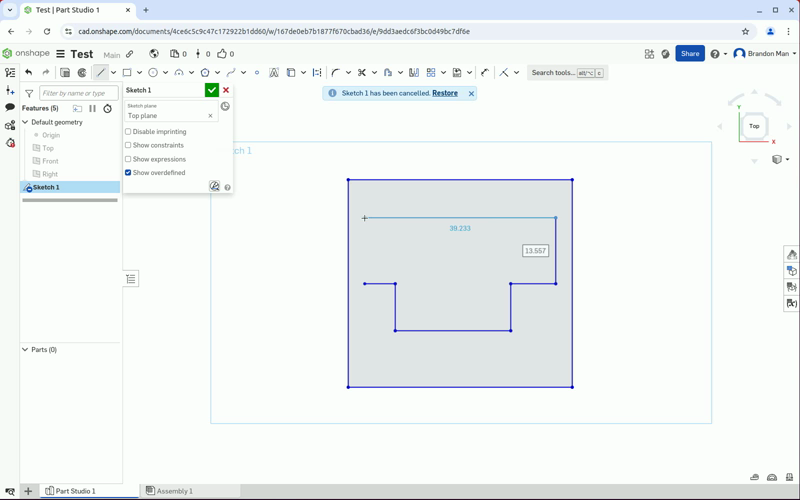
key_up(shift)
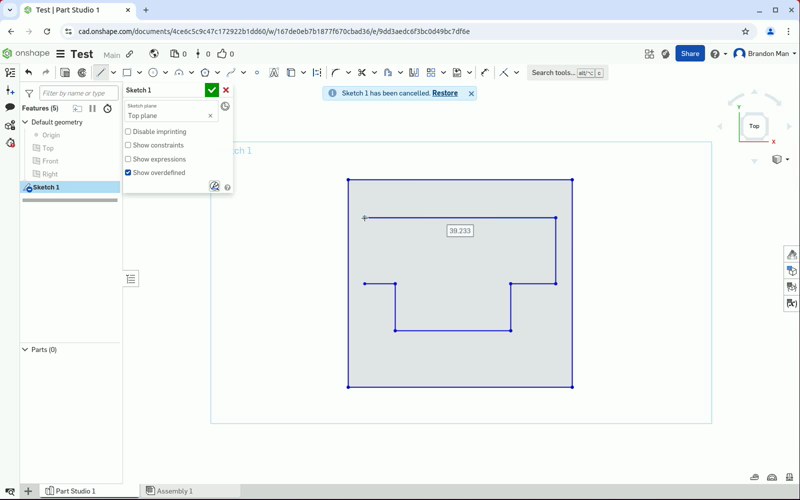
key_down(shift)
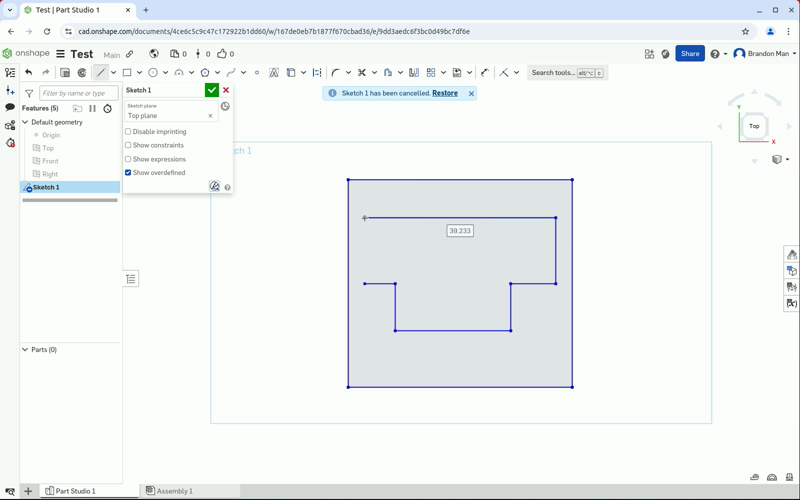
mouse_move(364, 283)
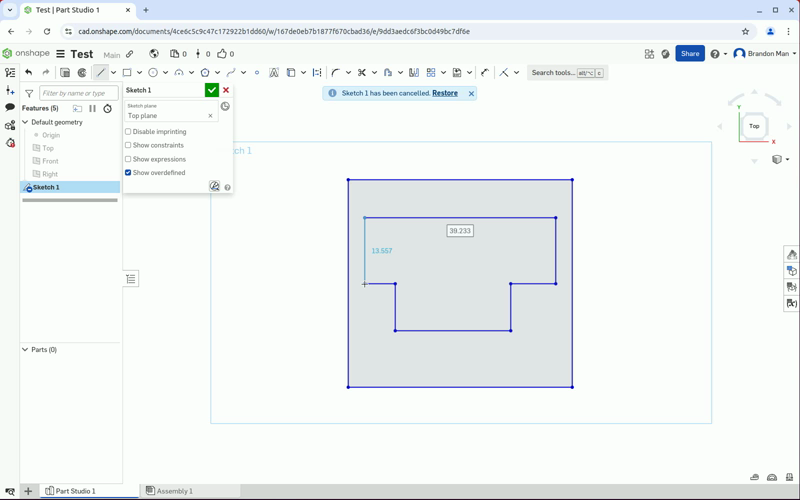
key_up(shift)
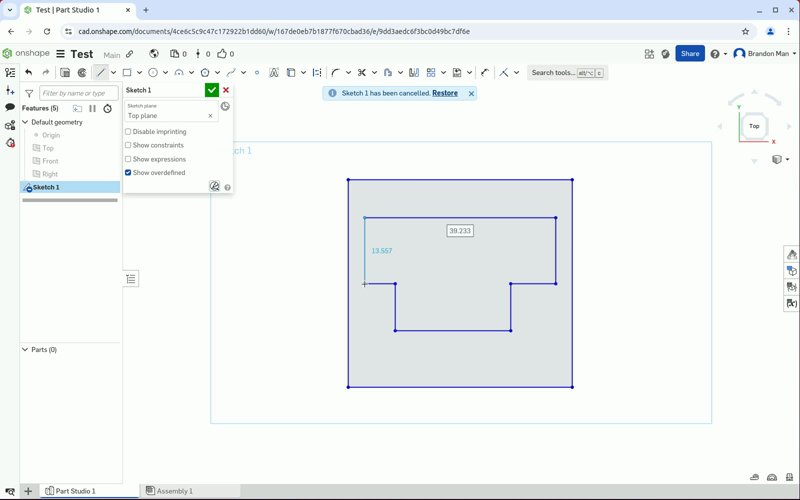
click(364, 283)
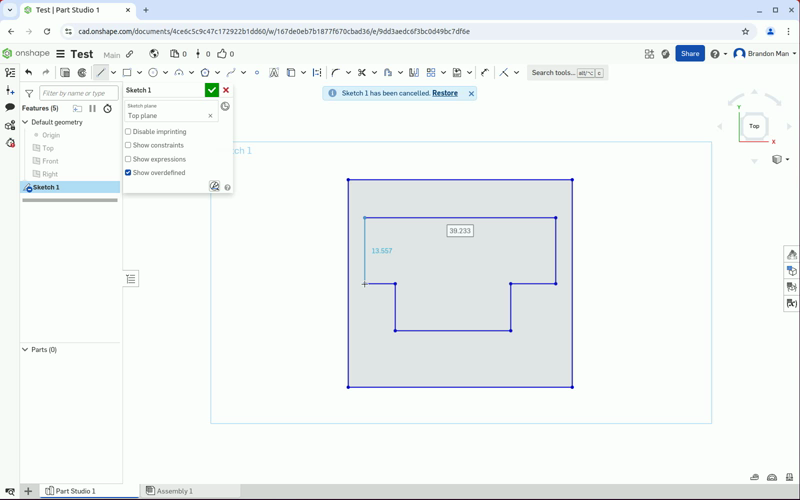
key(esc)
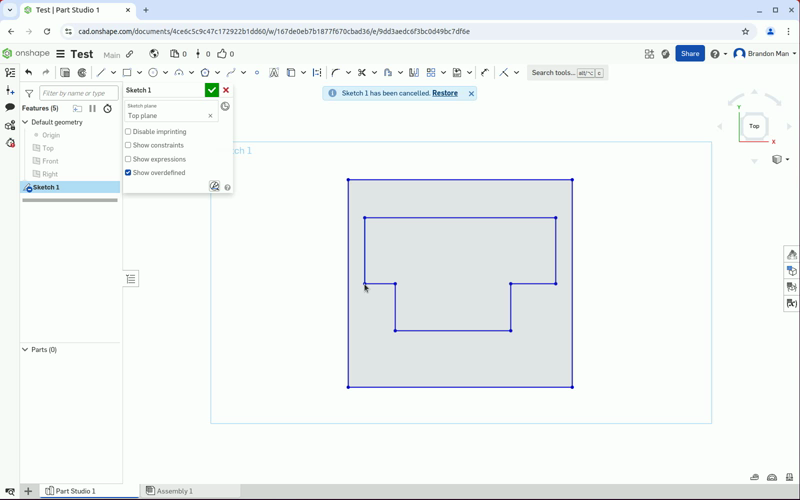
mouse_move(465, 351)
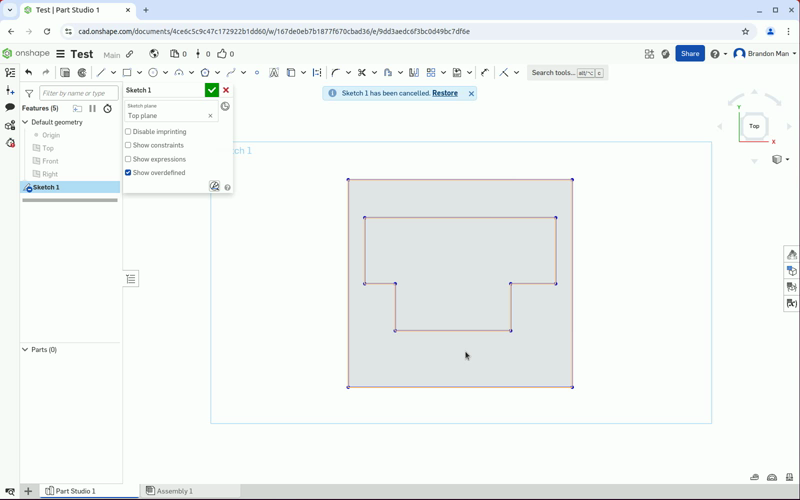
click(465, 351)
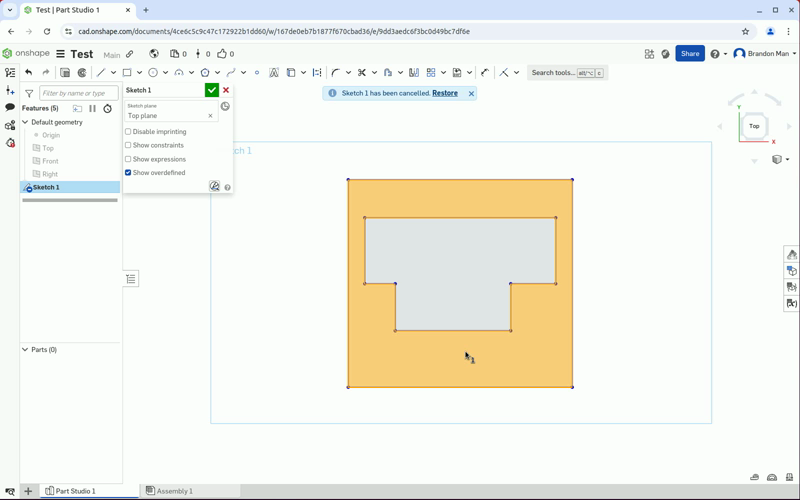
mouse_move(73, 352)
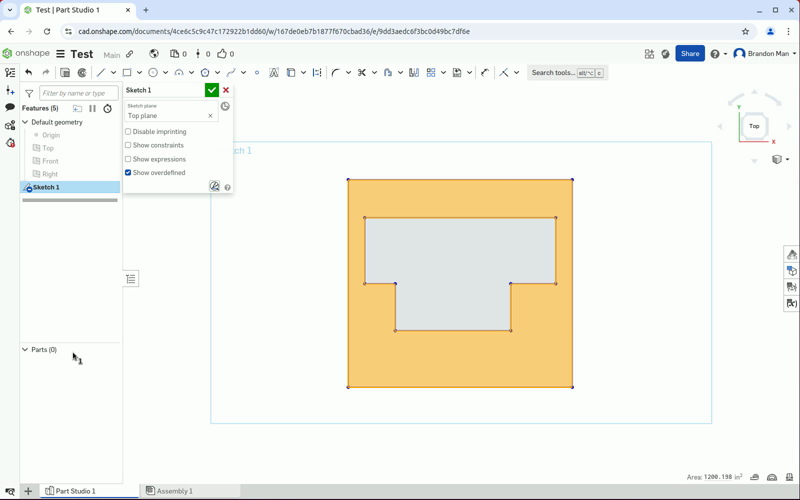
key(shift+y)
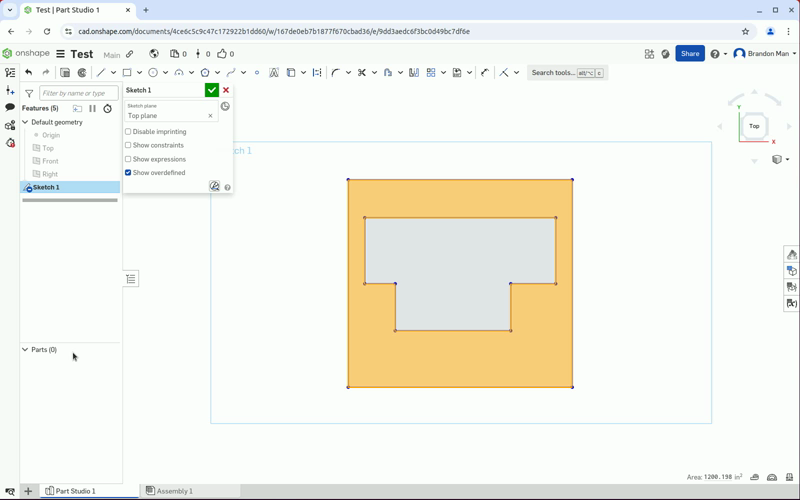
key(shift+e)
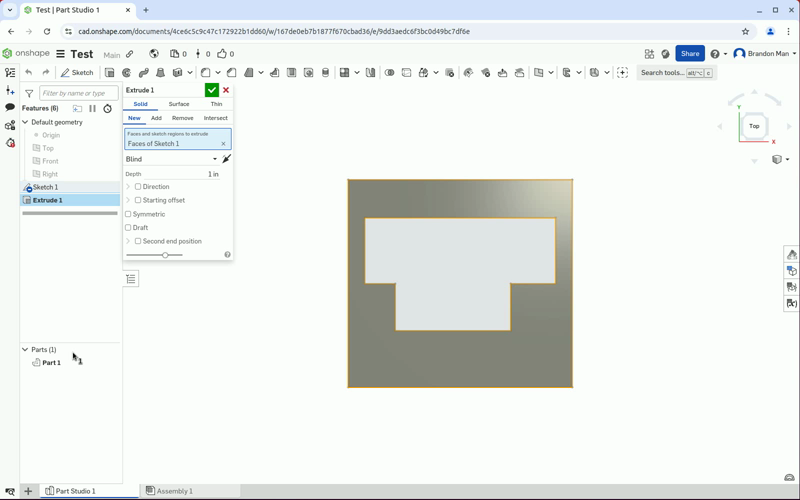
mouse_move(143, 106)
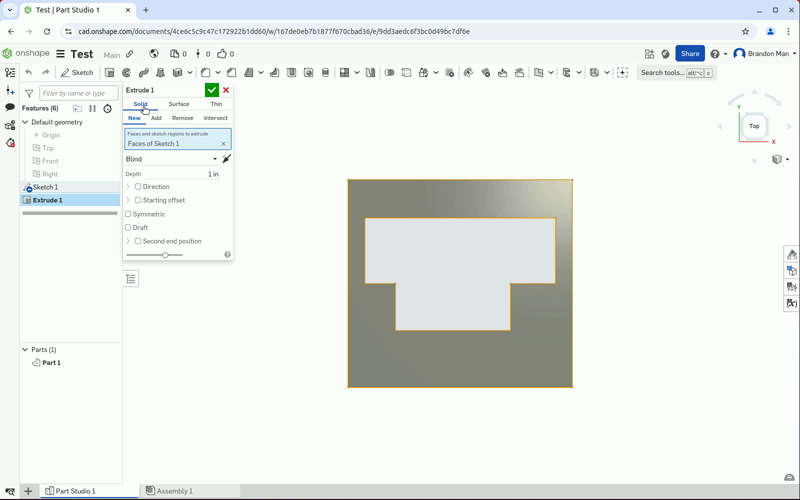
click(143, 106)
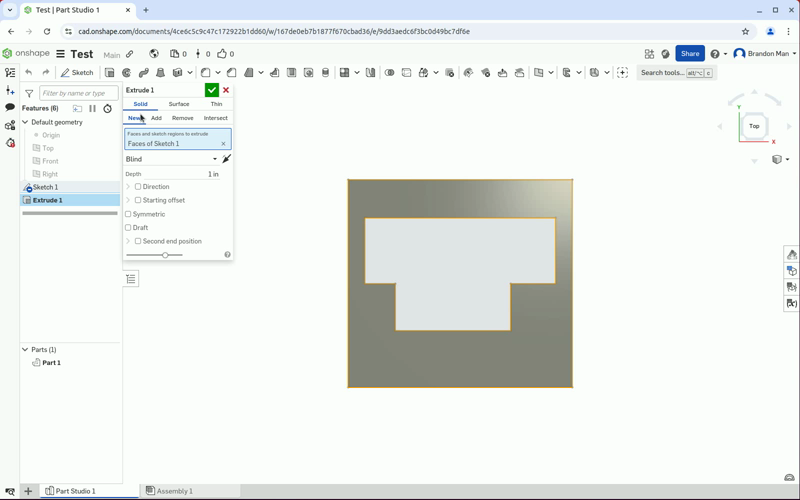
mouse_move(137, 120)
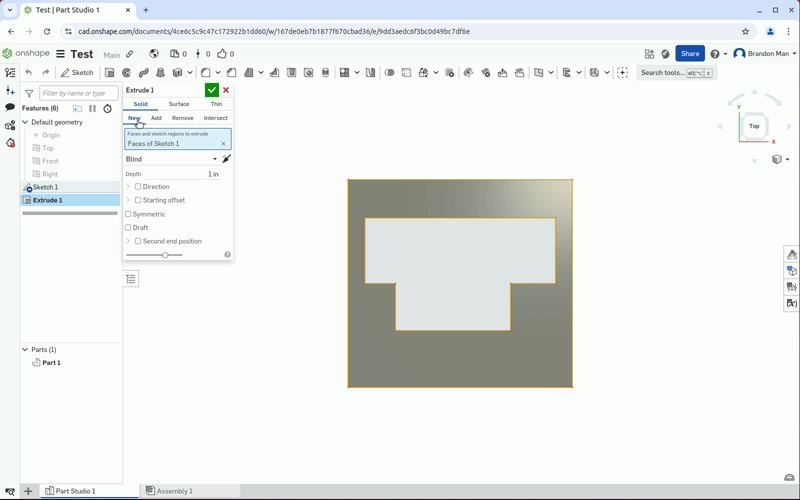
click(137, 120)
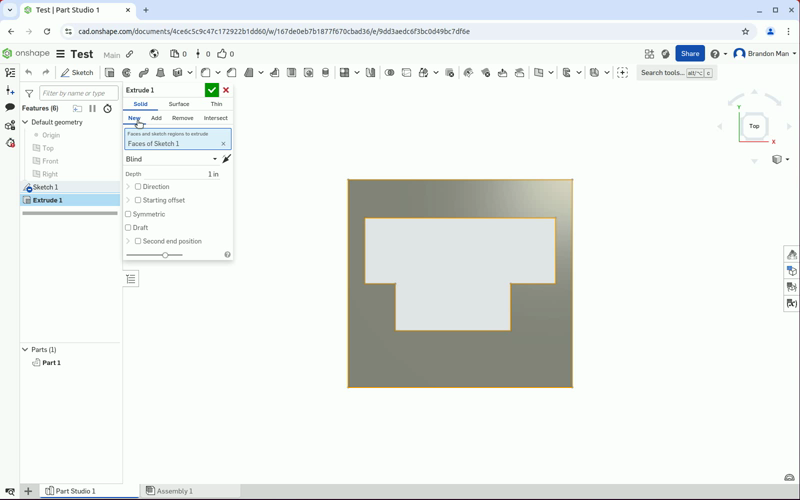
key(tab, 4)
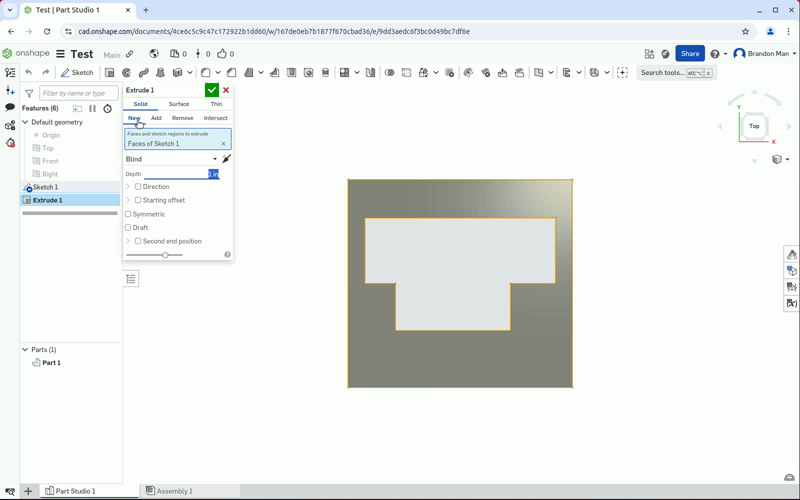
text(5.055)
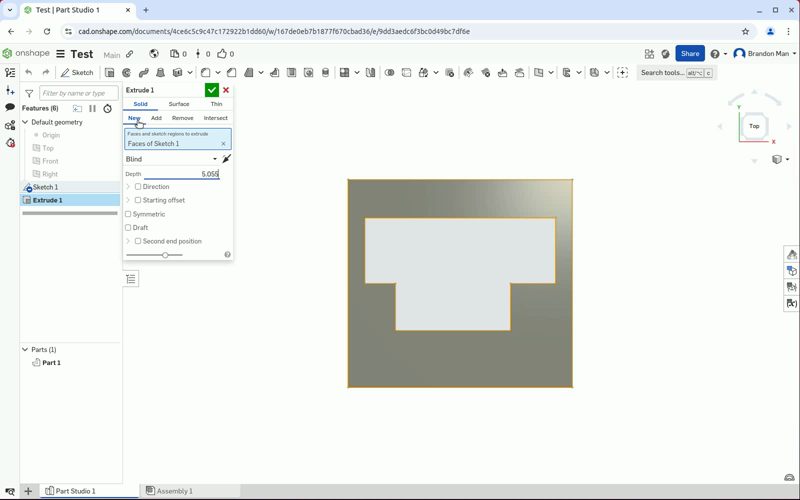
key(enter)
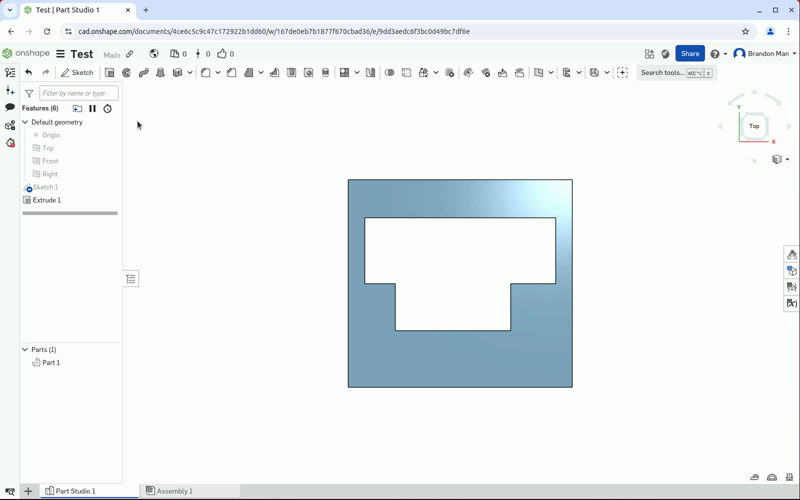
key(shift+h)
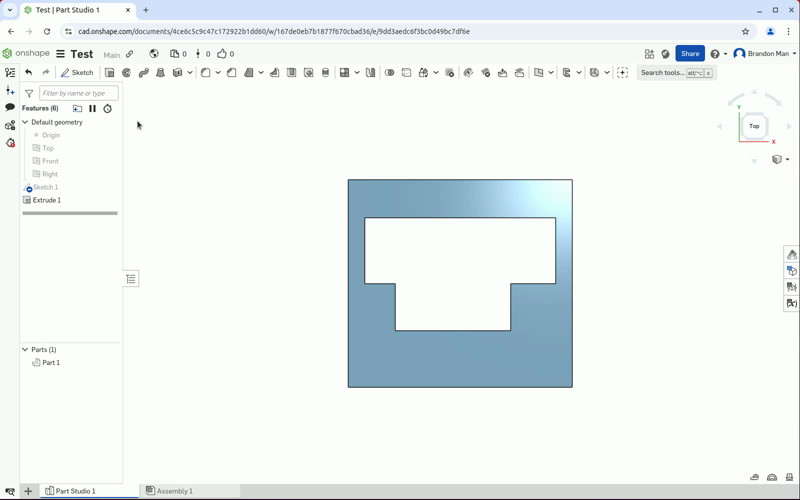
key(shift+h)
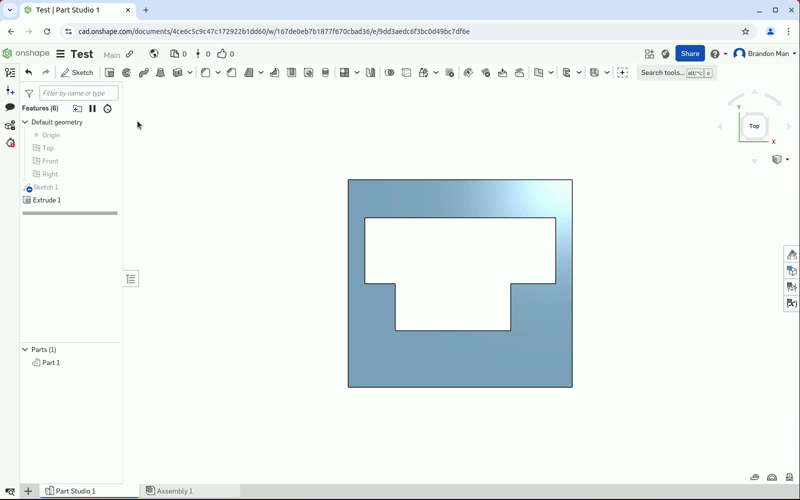
mouse_move(73, 189)
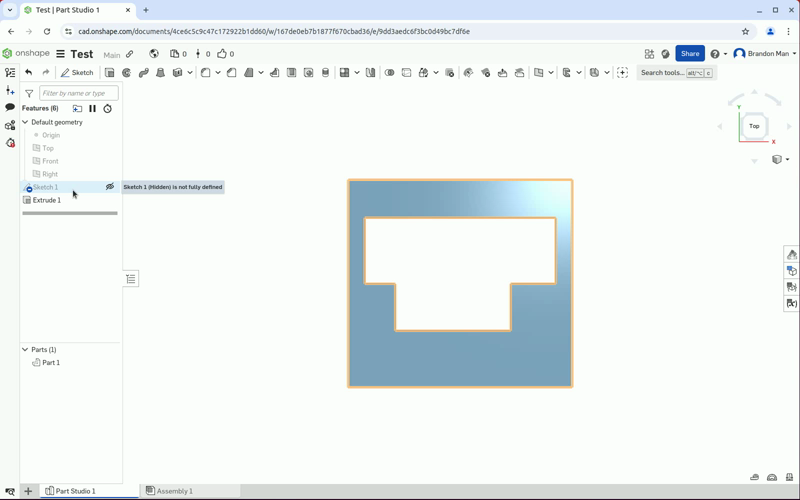
click(73, 189)
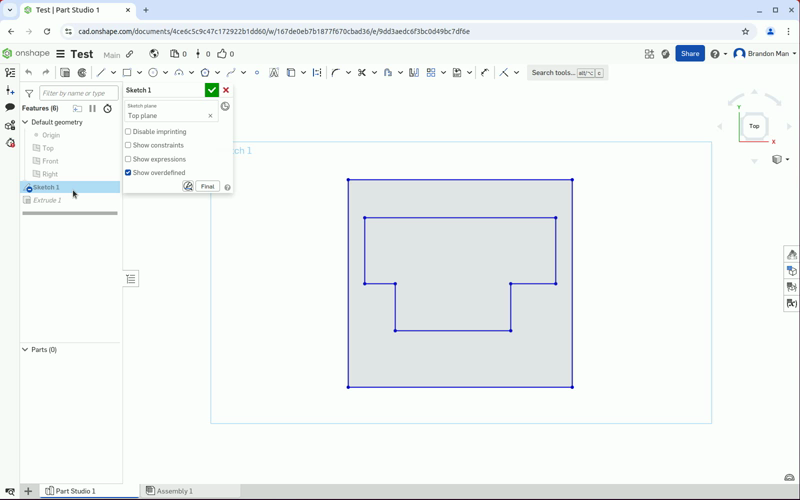
mouse_move(229, 92)
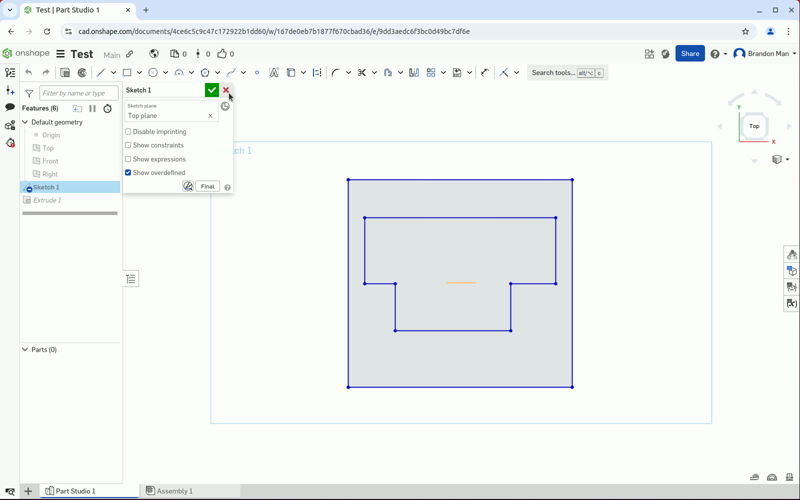
click(229, 92)
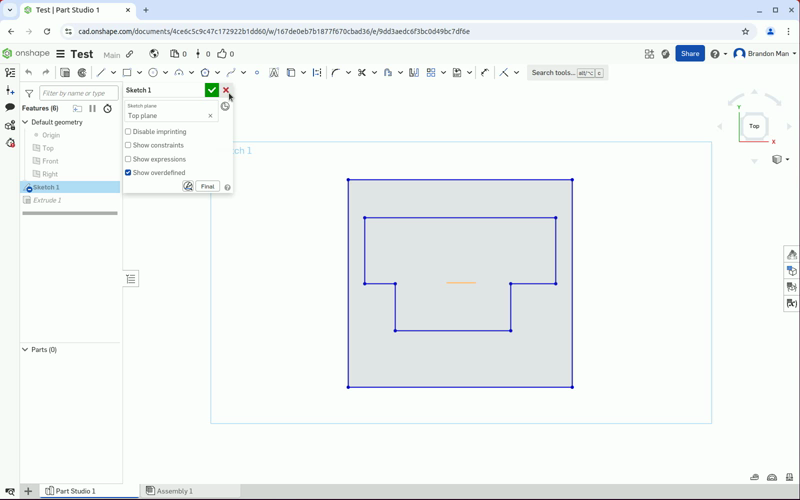
key(shift+s)
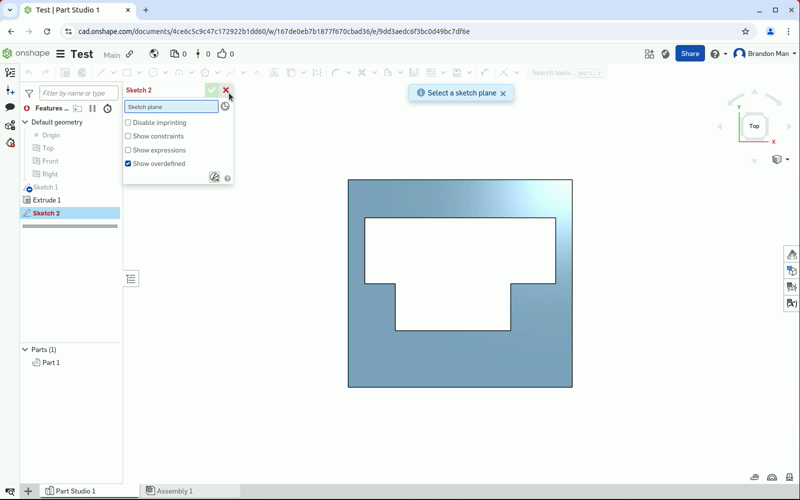
mouse_move(73, 150)
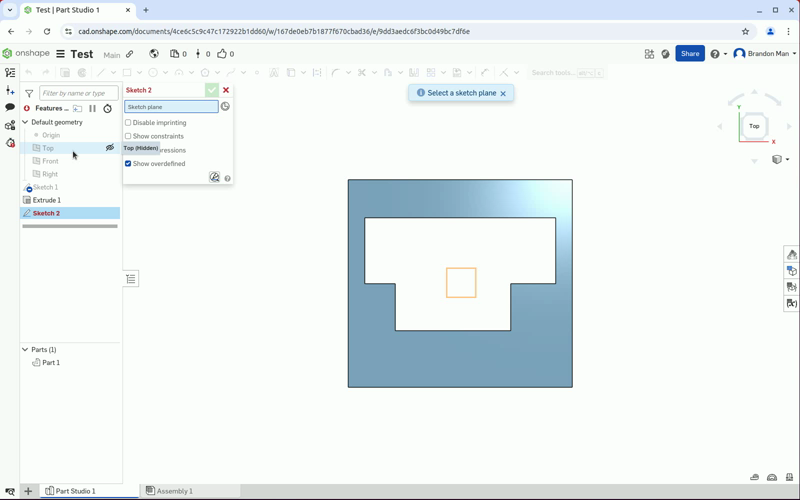
click(73, 150)
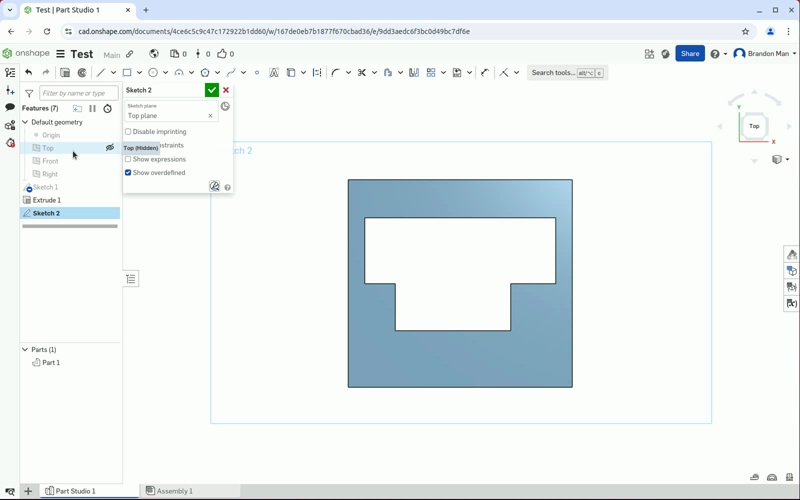
mouse_move(73, 352)
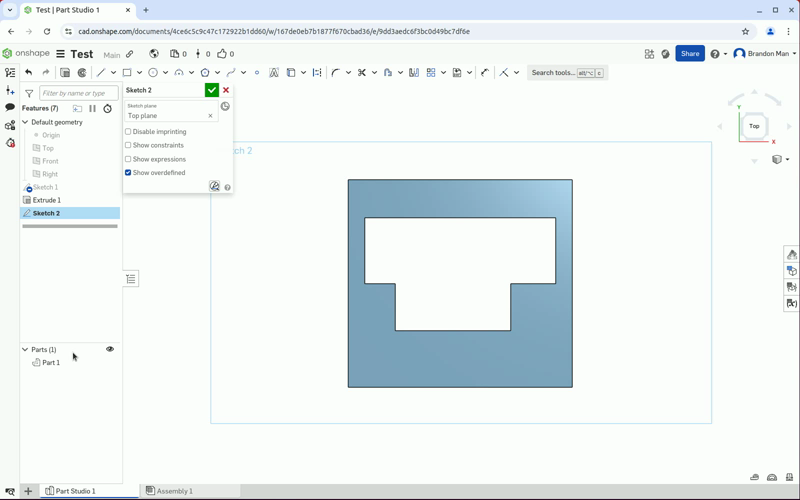
key(y)
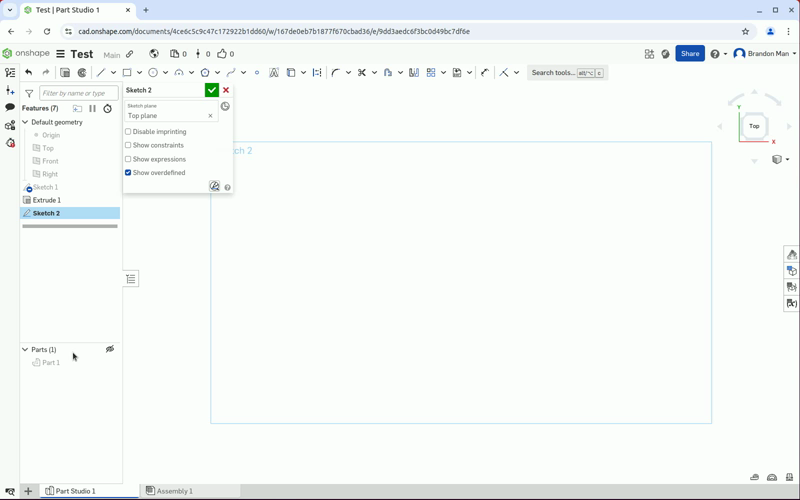
key(l)
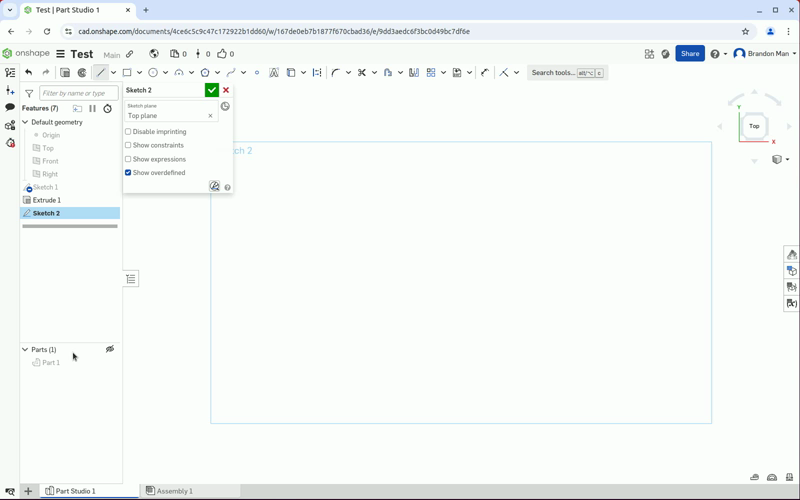
key_down(shift)
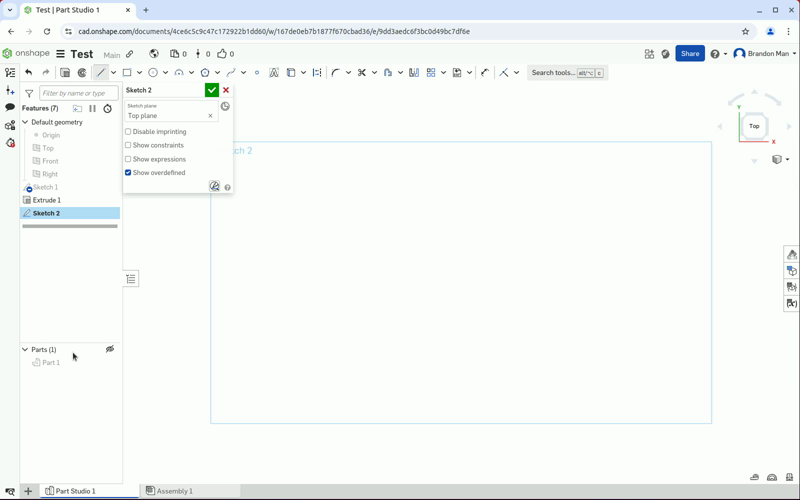
mouse_move(395, 330)
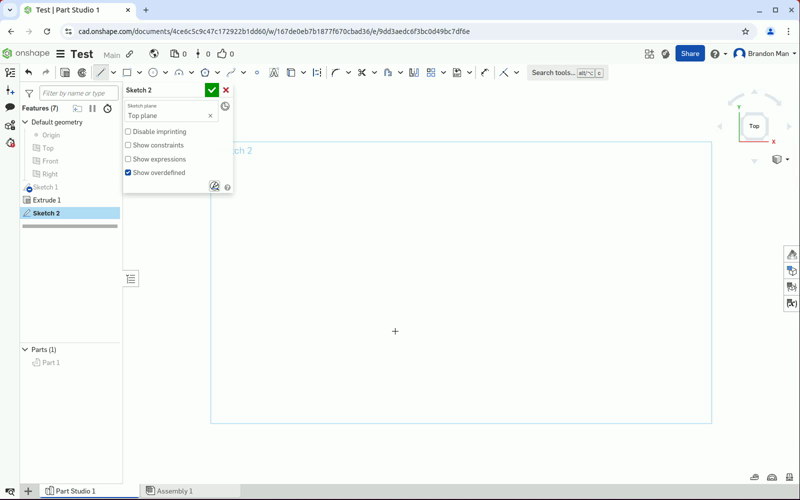
click(395, 330)
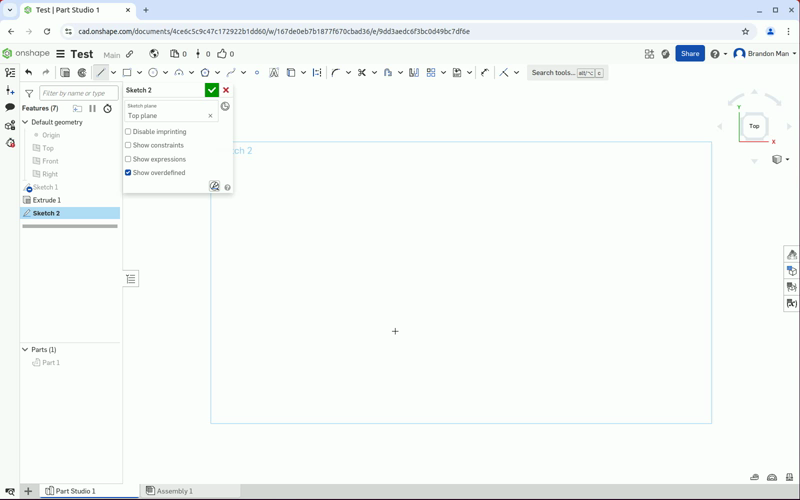
key_up(shift)
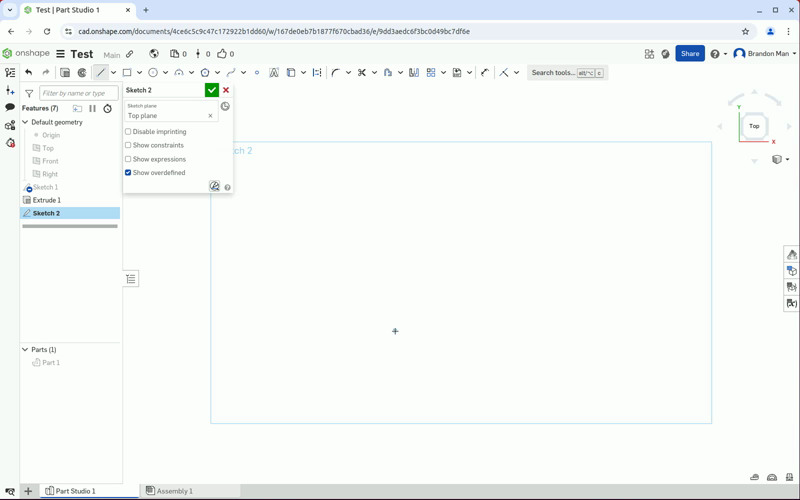
key_down(shift)
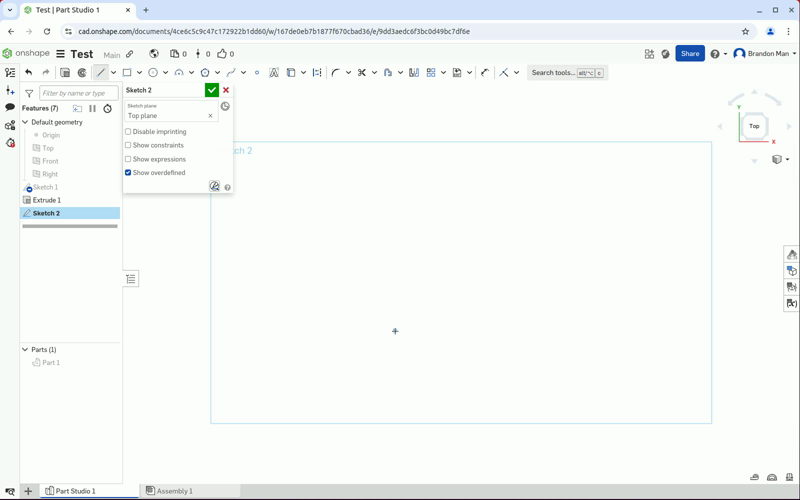
mouse_move(512, 330)
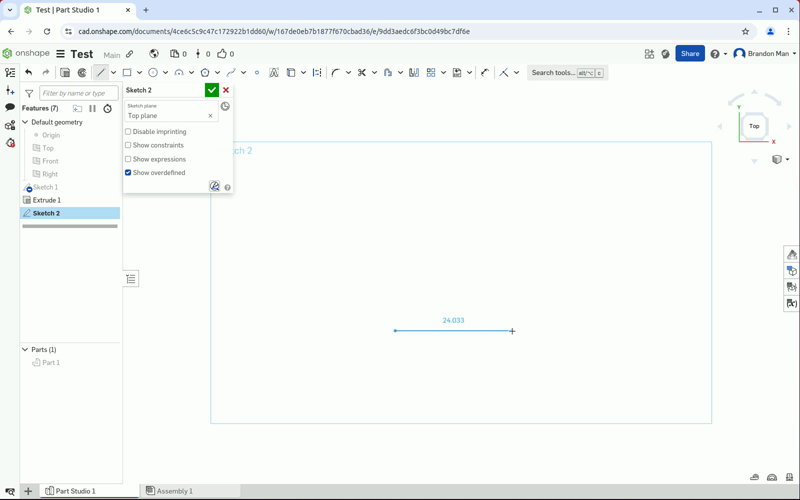
click(512, 330)
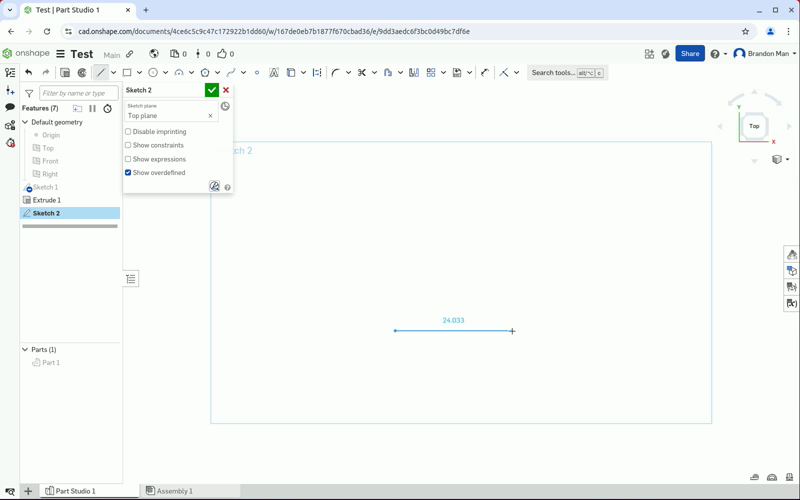
key_up(shift)
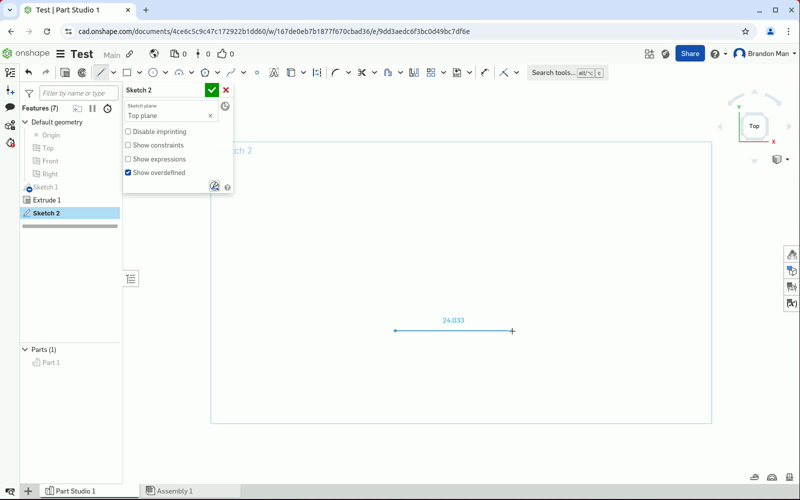
key_down(shift)
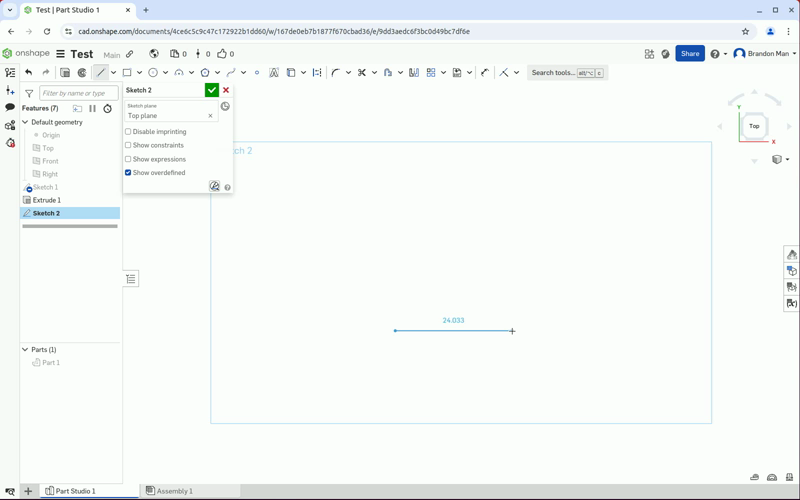
mouse_move(542, 330)
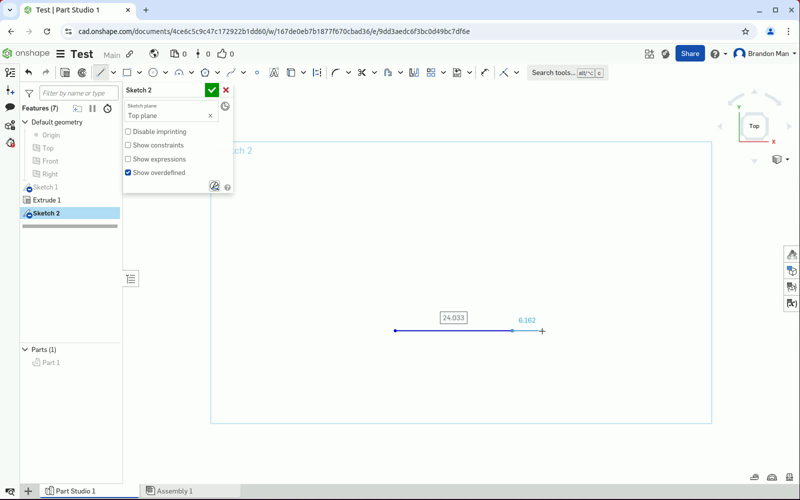
mouse_move(512, 282)
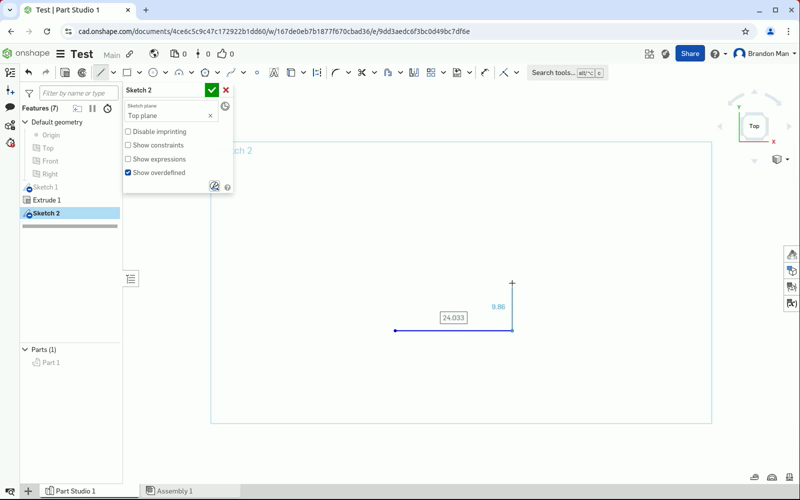
click(512, 282)
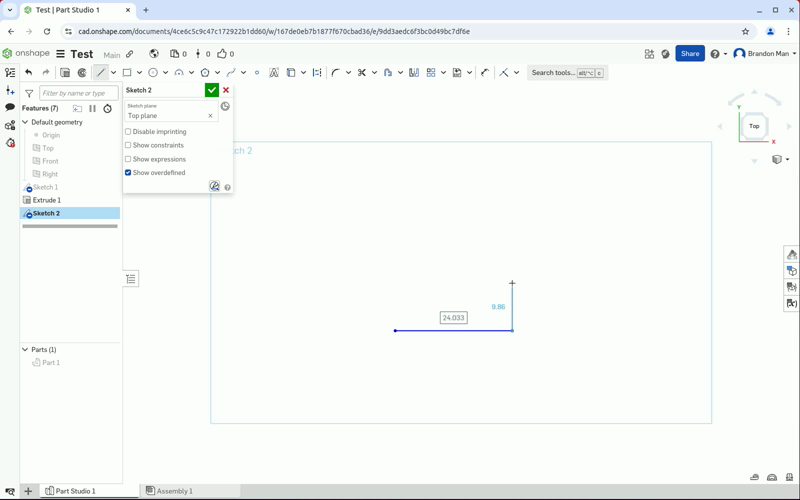
key_up(shift)
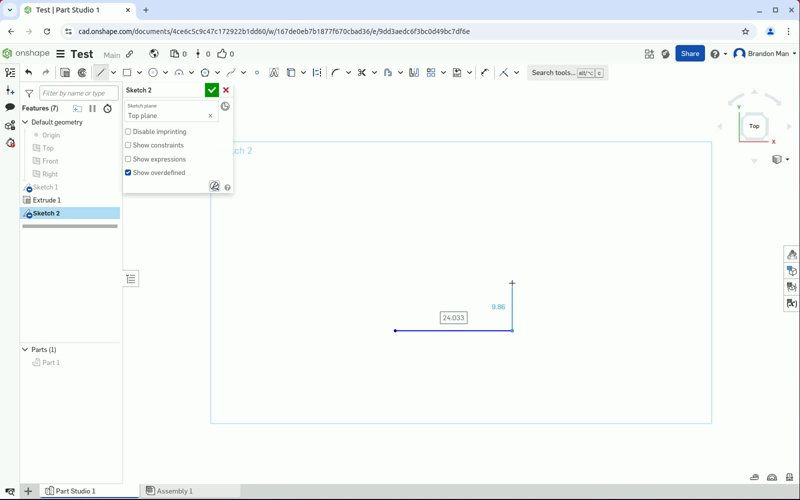
key_down(shift)
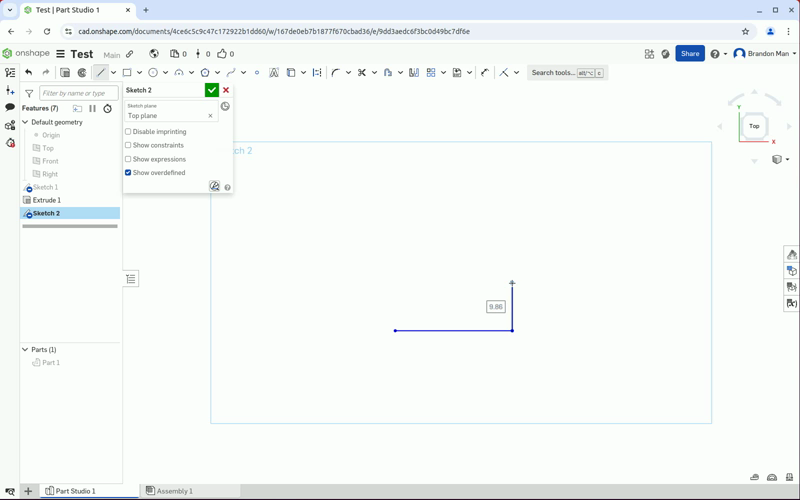
mouse_move(395, 282)
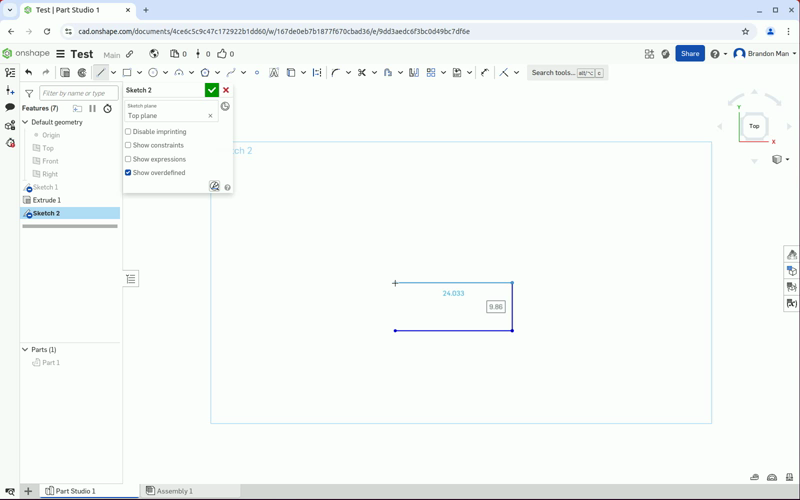
click(395, 282)
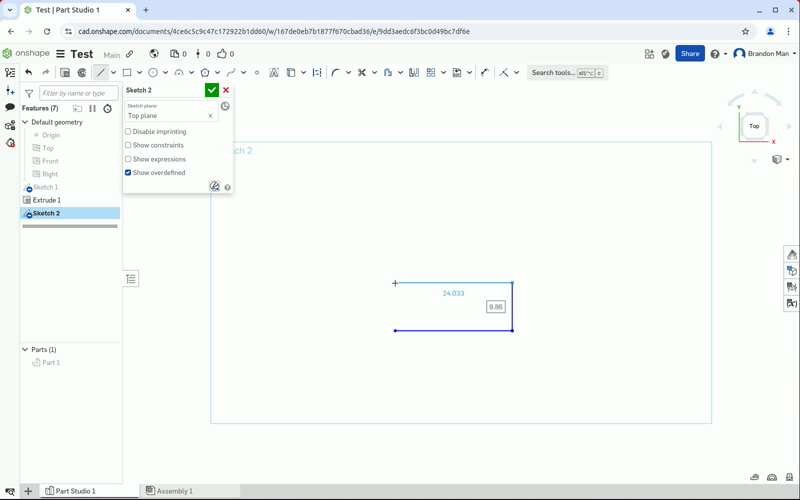
key_up(shift)
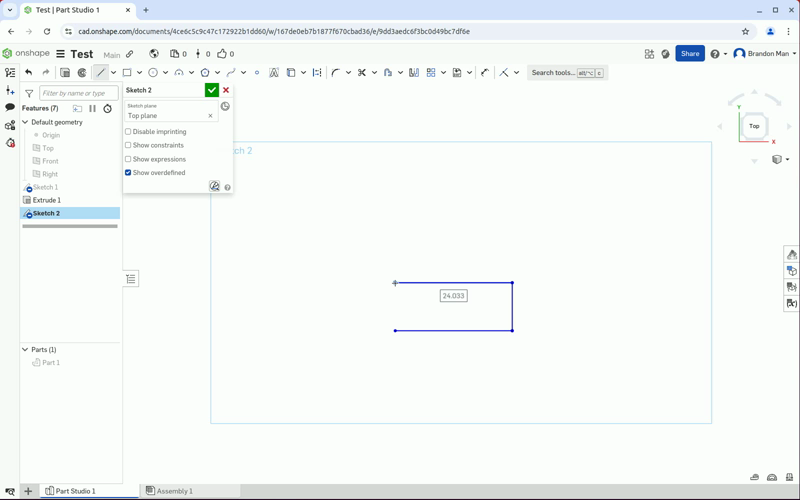
mouse_move(425, 282)
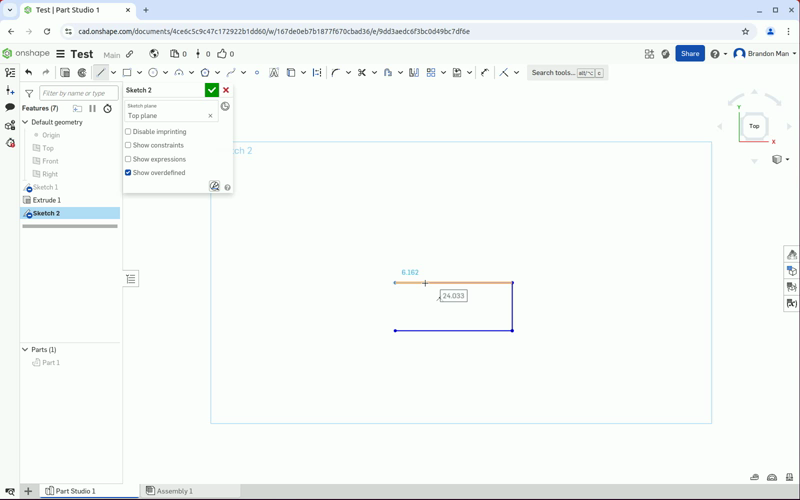
key_down(shift)
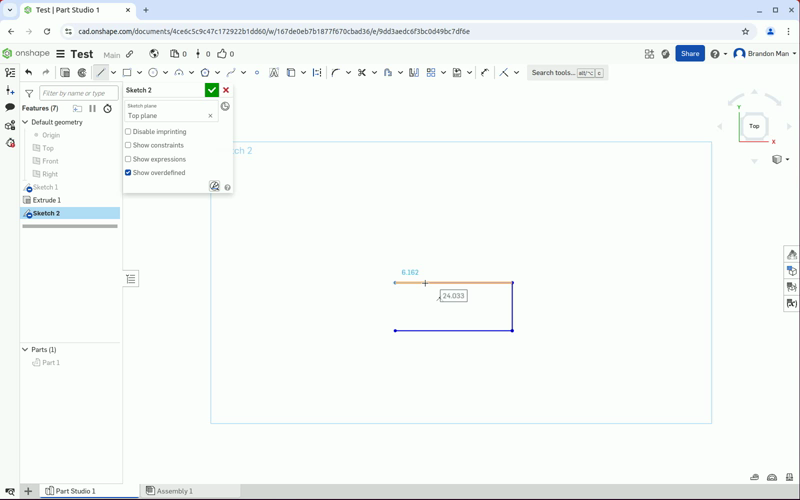
mouse_move(395, 330)
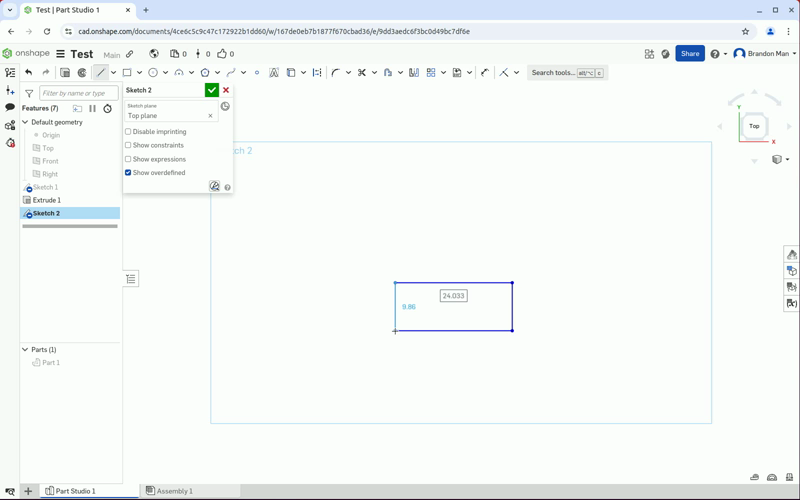
key_up(shift)
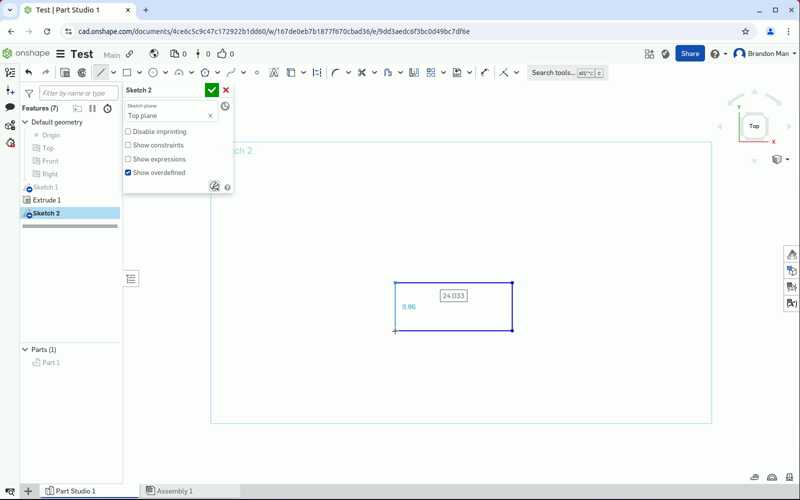
click(395, 330)
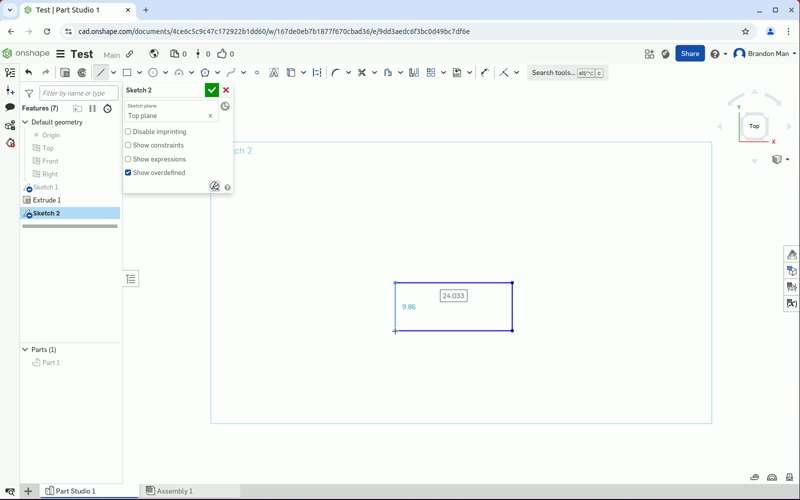
key(esc)
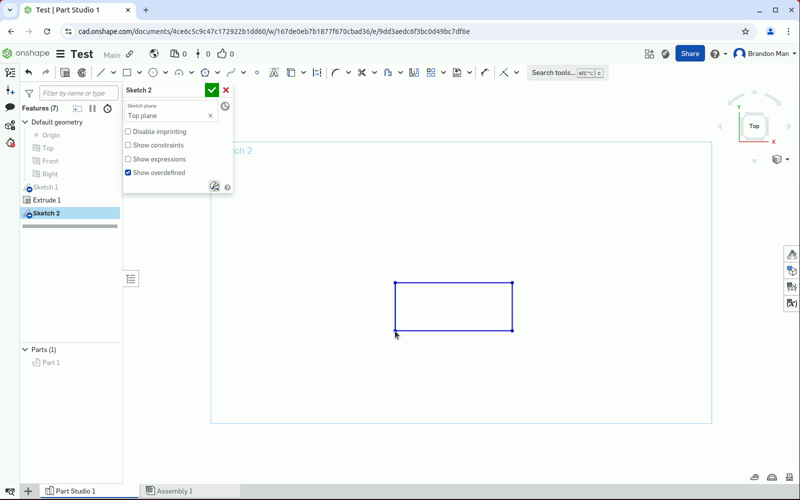
mouse_move(408, 316)
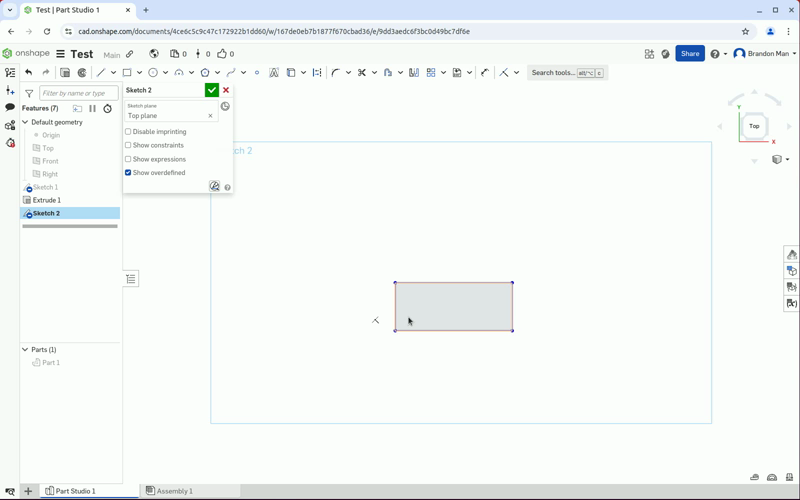
click(408, 316)
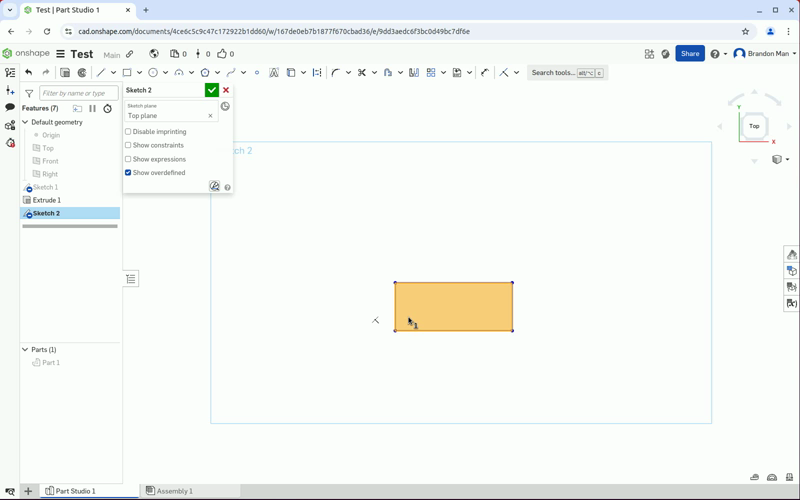
mouse_move(73, 352)
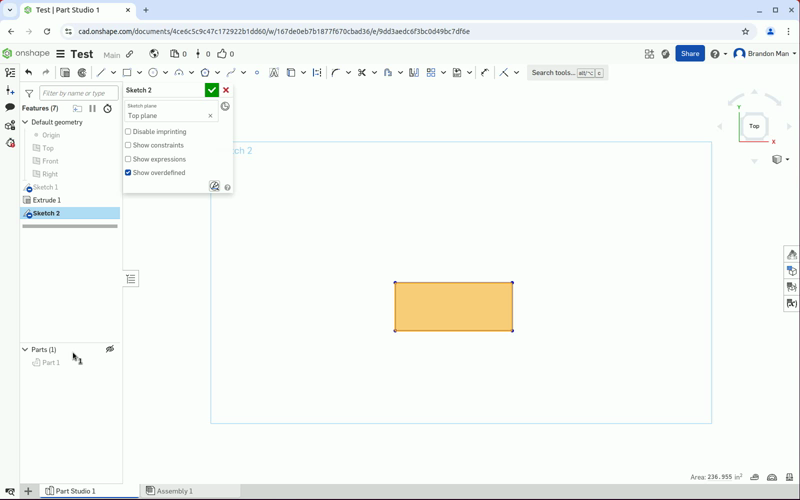
key(shift+y)
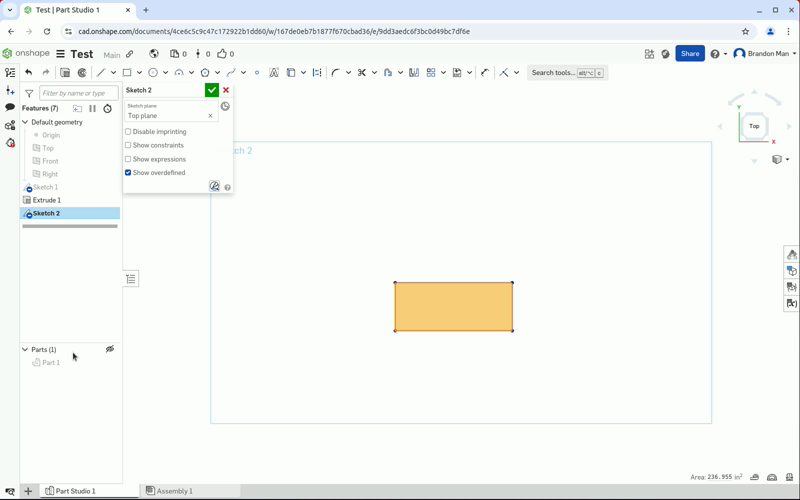
key(shift+e)
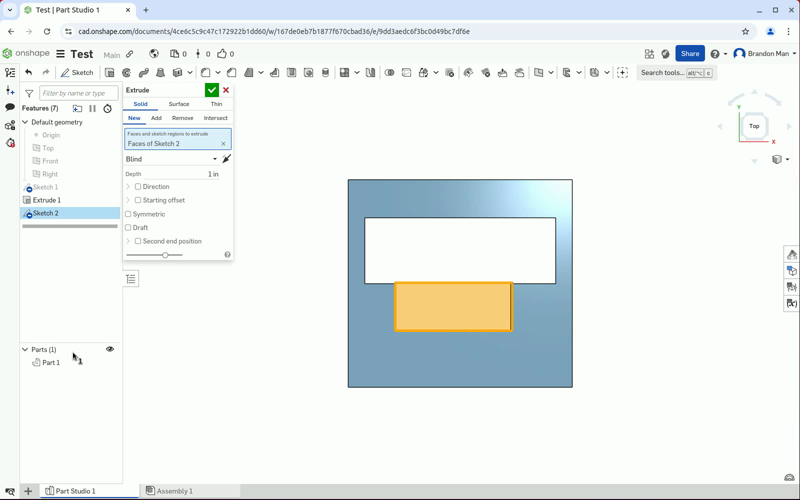
mouse_move(143, 106)
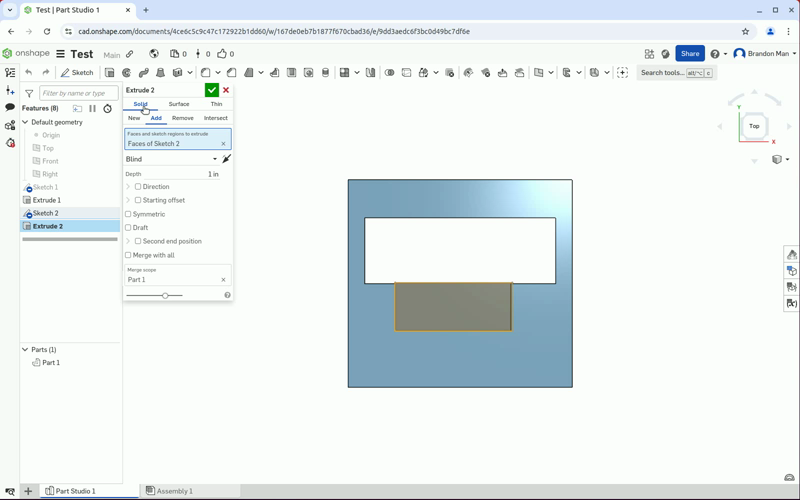
click(143, 106)
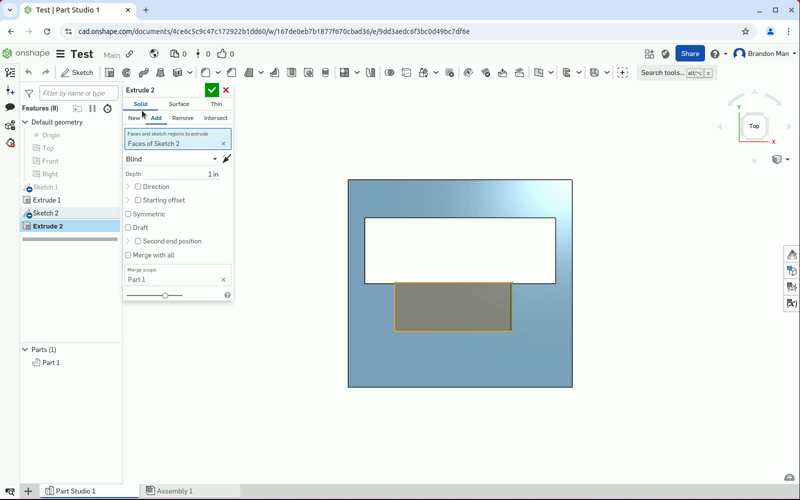
mouse_move(137, 120)
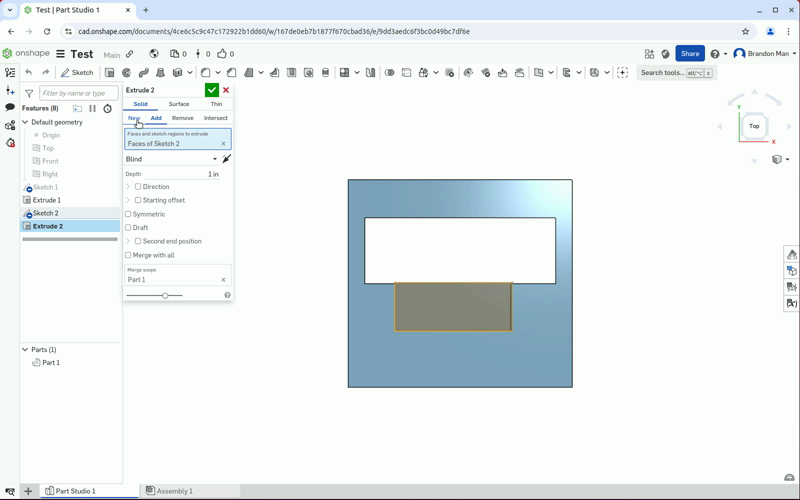
click(137, 120)
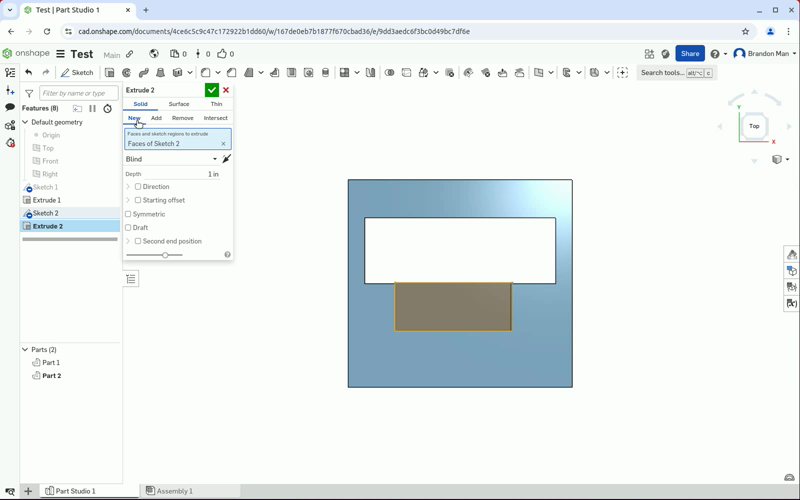
key(tab, 4)
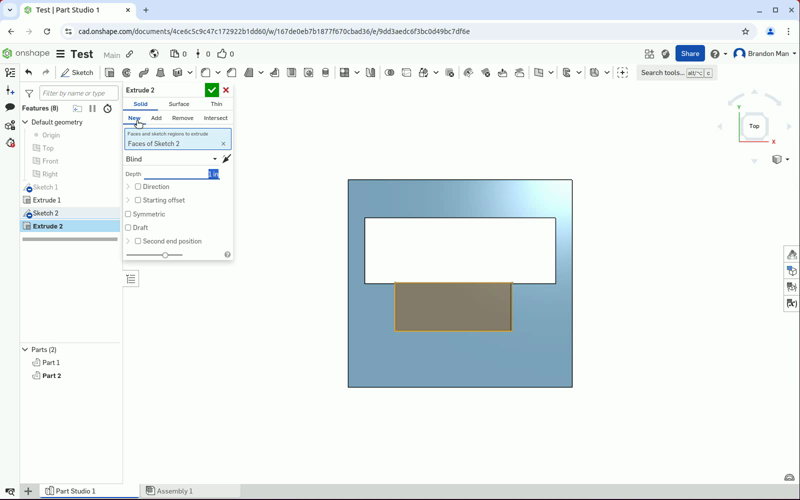
text(5.536)
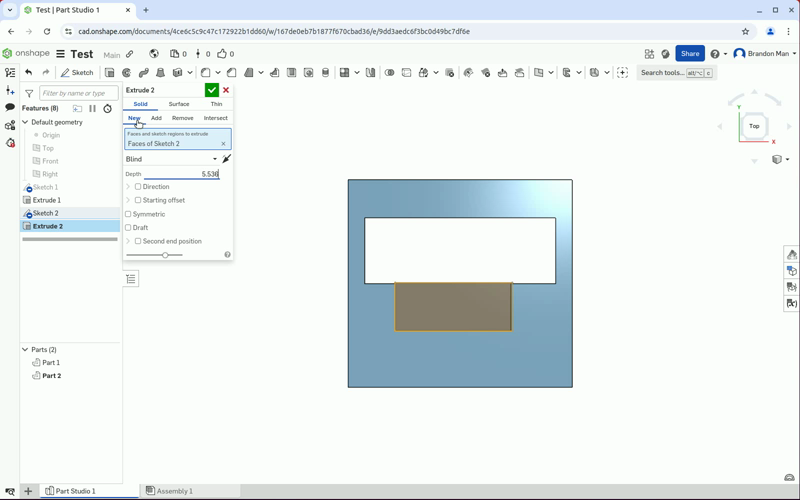
key(enter)
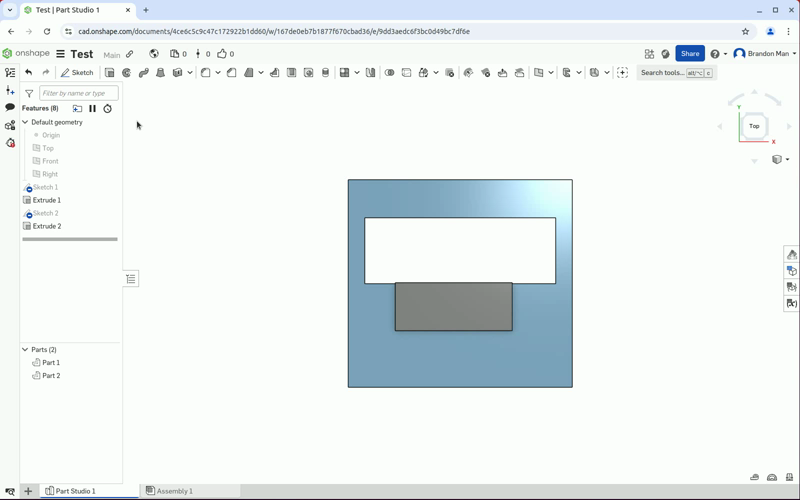
key(shift+h)
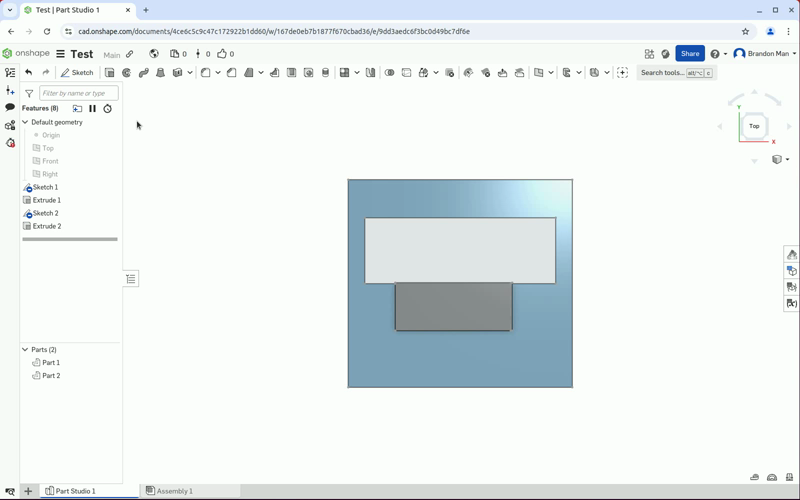
key(shift+h)
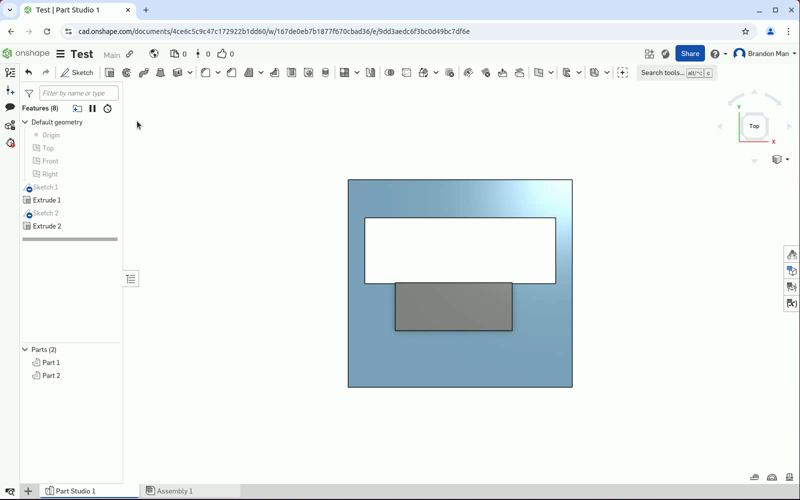
mouse_move(73, 189)
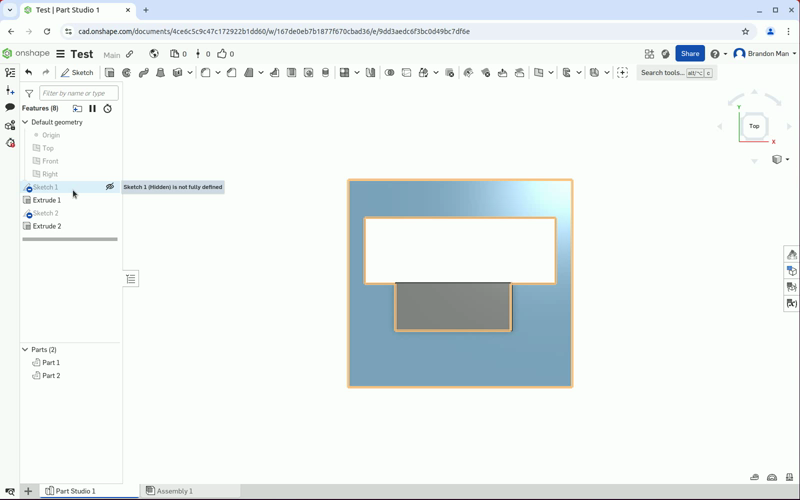
click(73, 189)
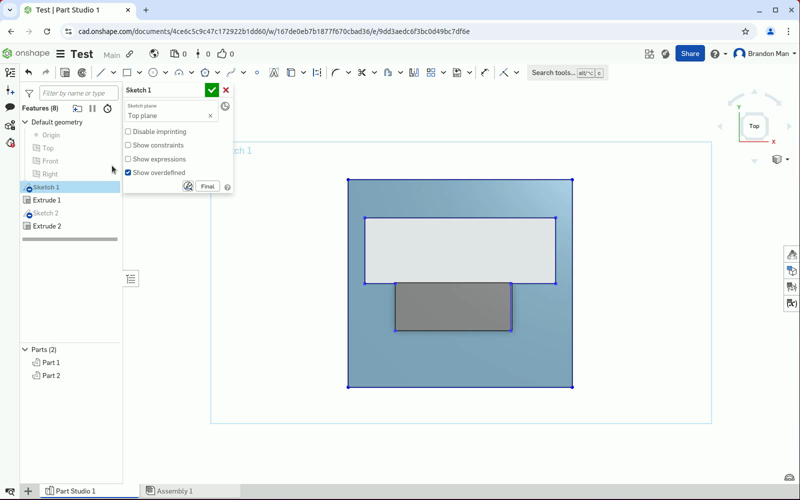
mouse_move(229, 92)
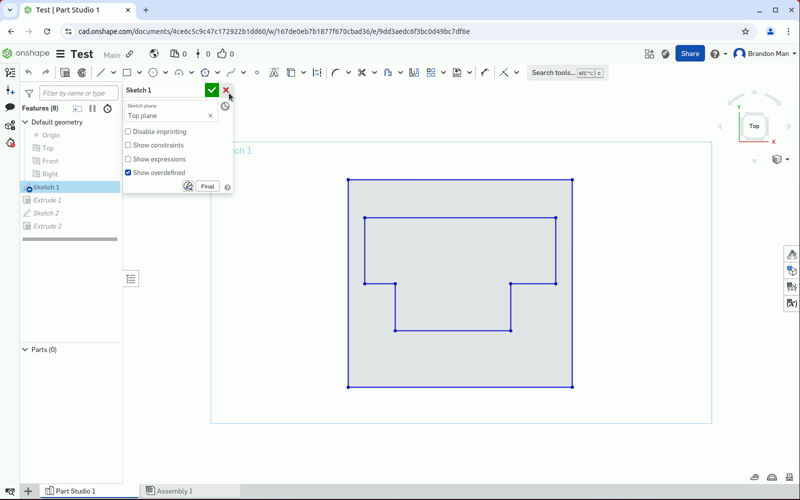
click(229, 92)
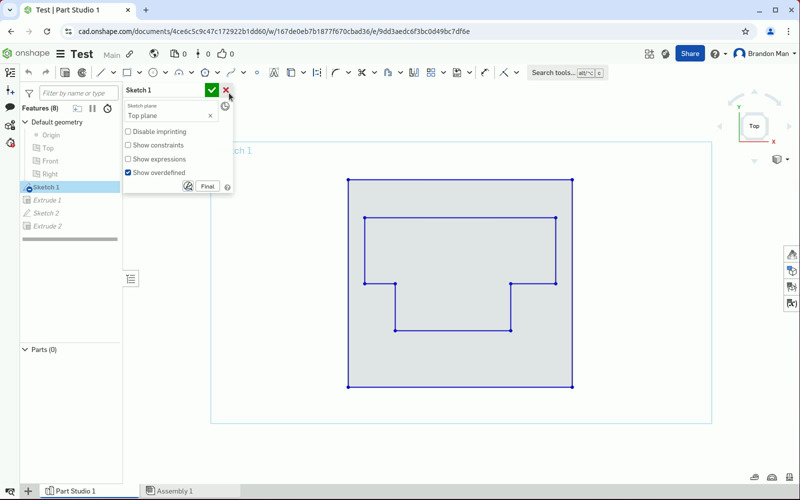
key(shift+s)
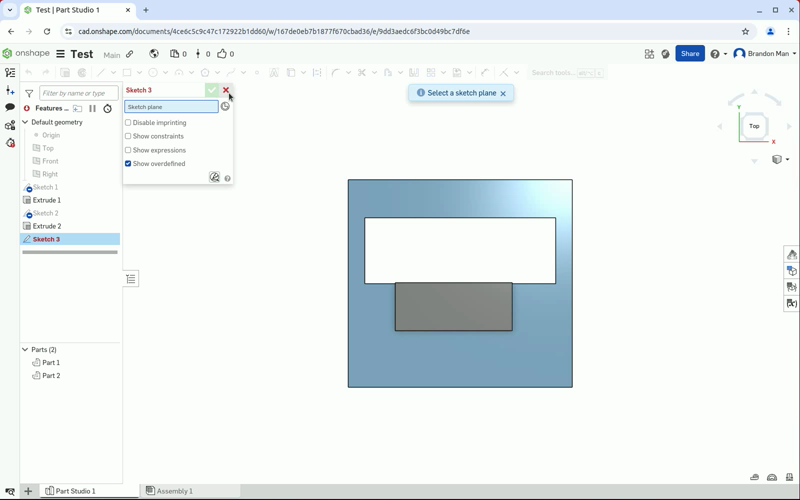
mouse_move(73, 150)
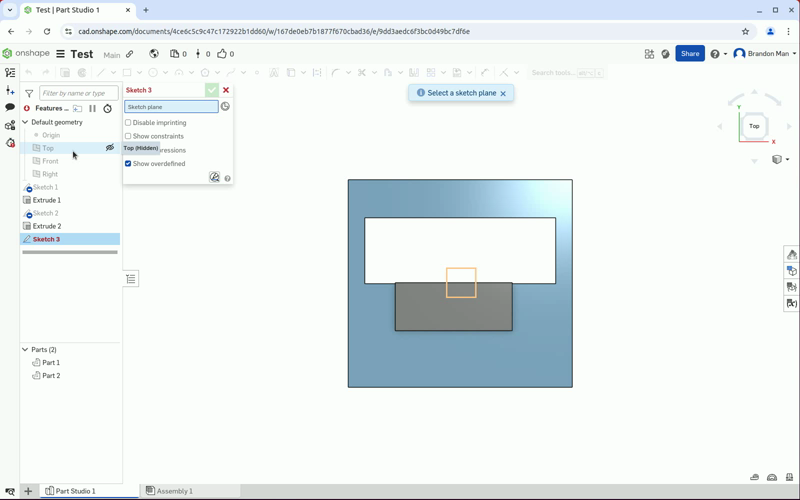
click(73, 150)
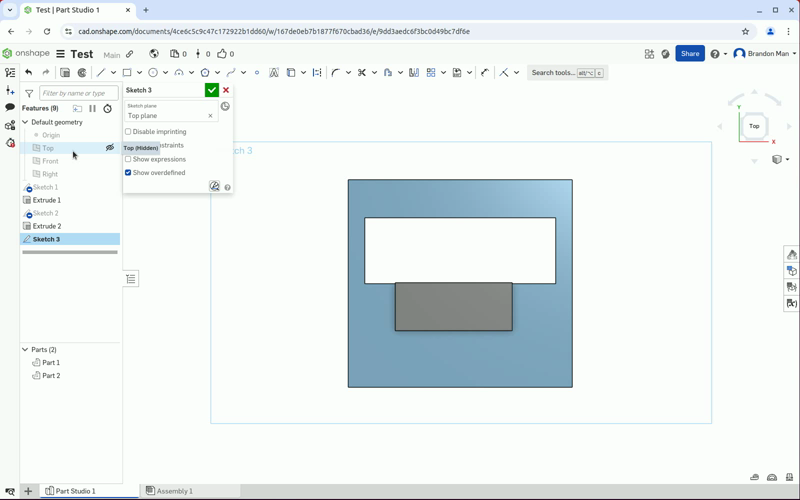
mouse_move(73, 352)
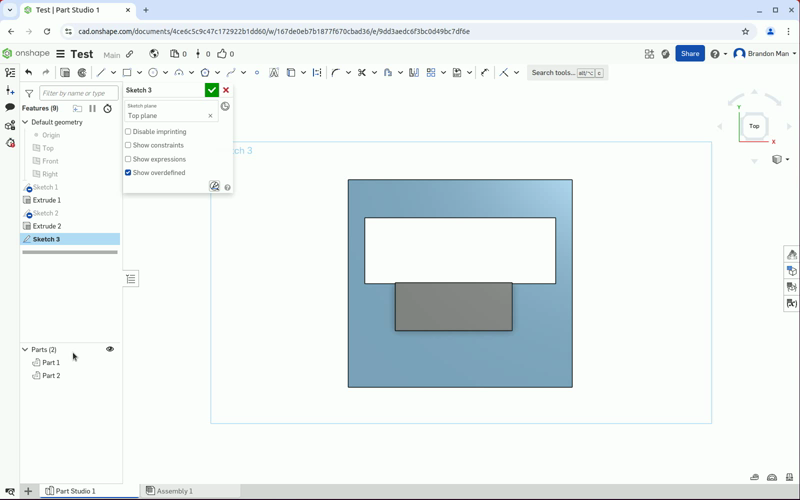
key(y)
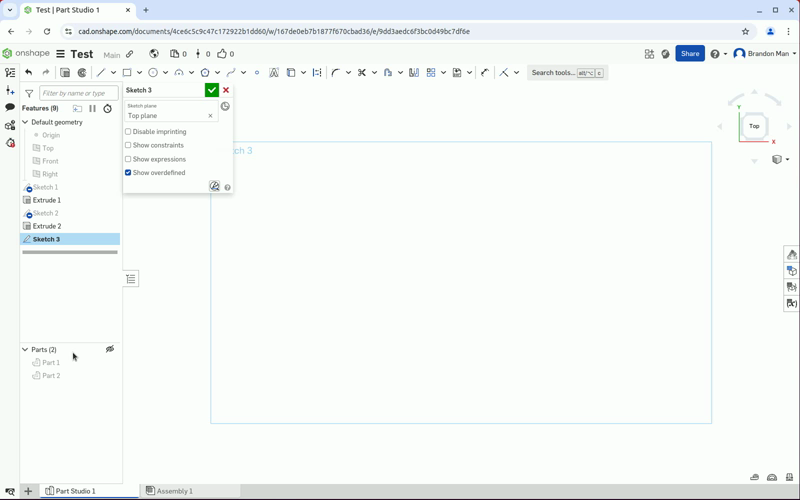
key(l)
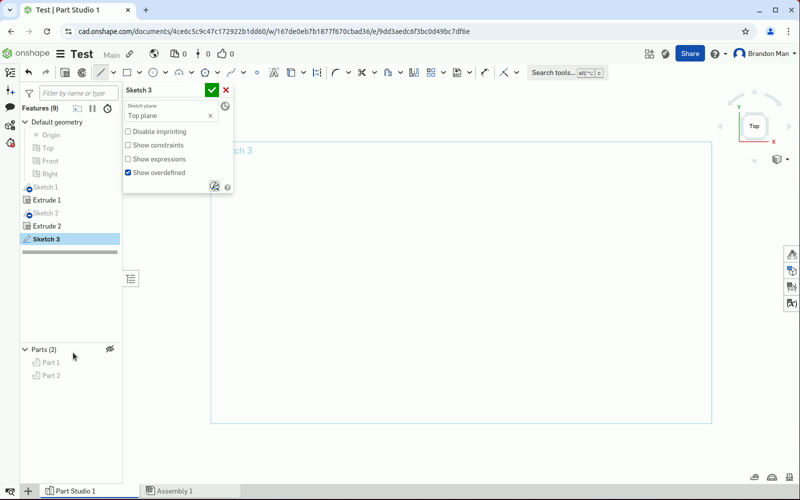
key_down(shift)
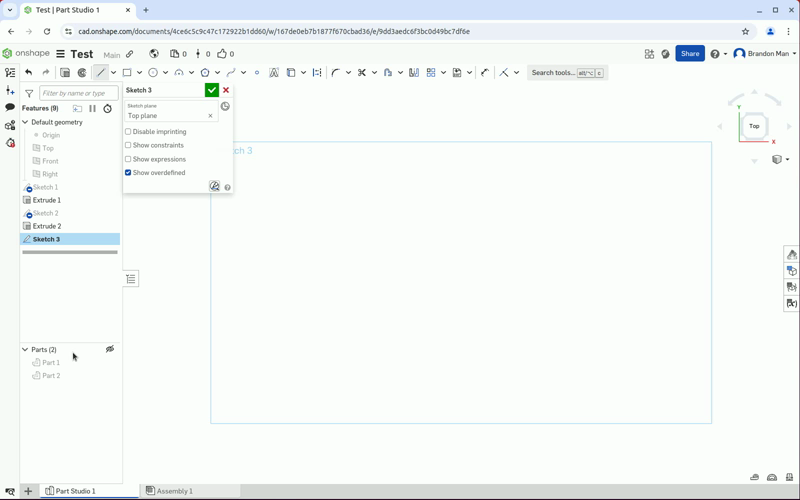
mouse_move(364, 281)
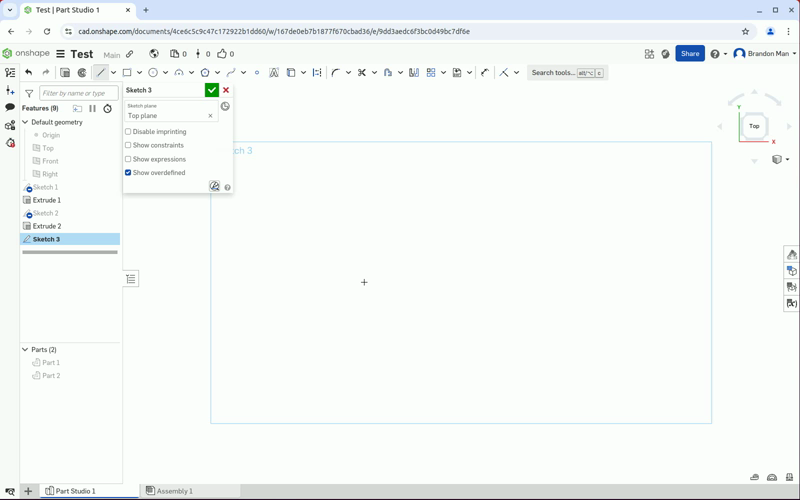
click(364, 281)
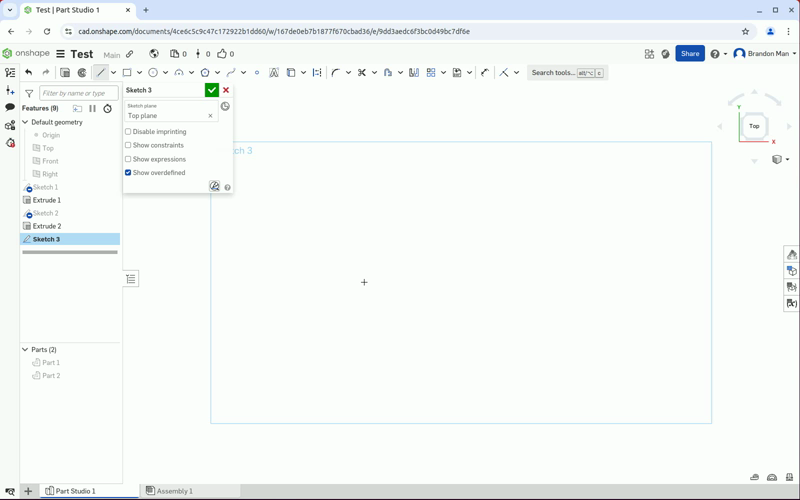
key_up(shift)
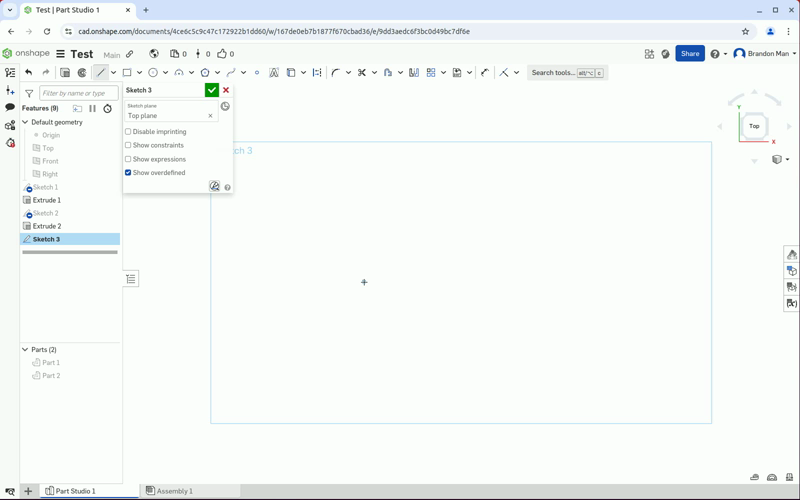
key_down(shift)
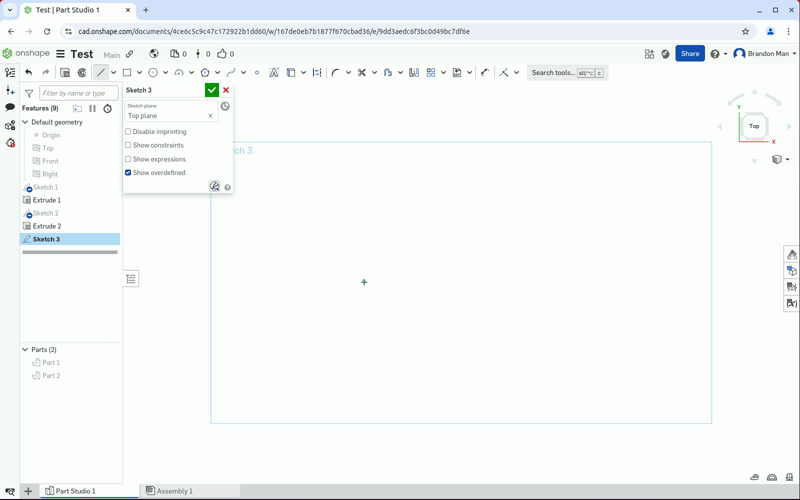
mouse_move(394, 281)
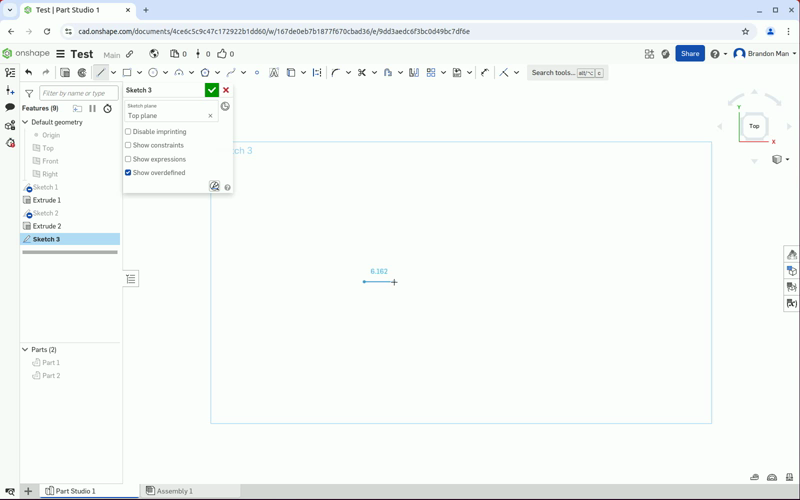
mouse_move(395, 281)
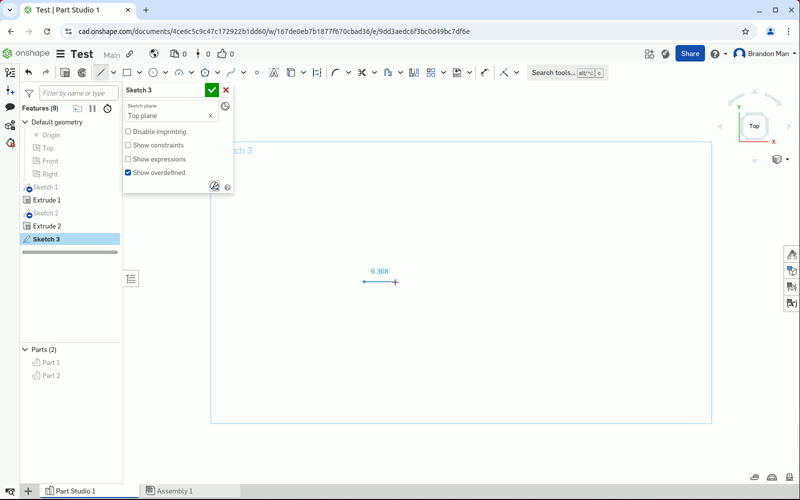
click(395, 281)
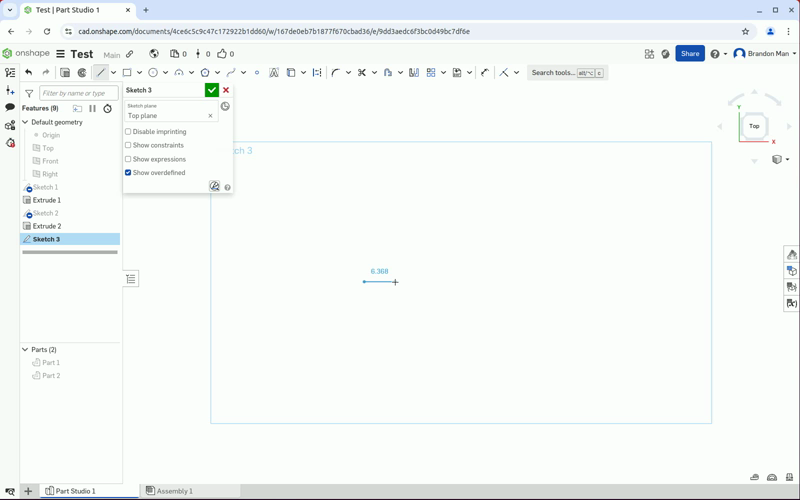
key_up(shift)
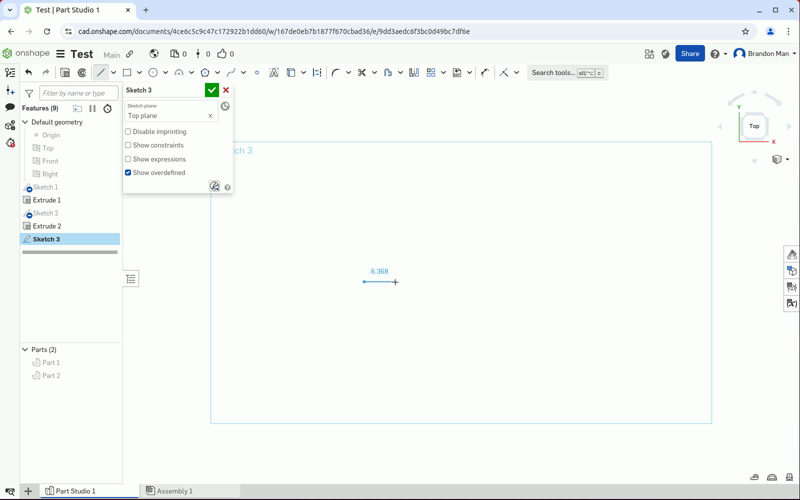
key_down(shift)
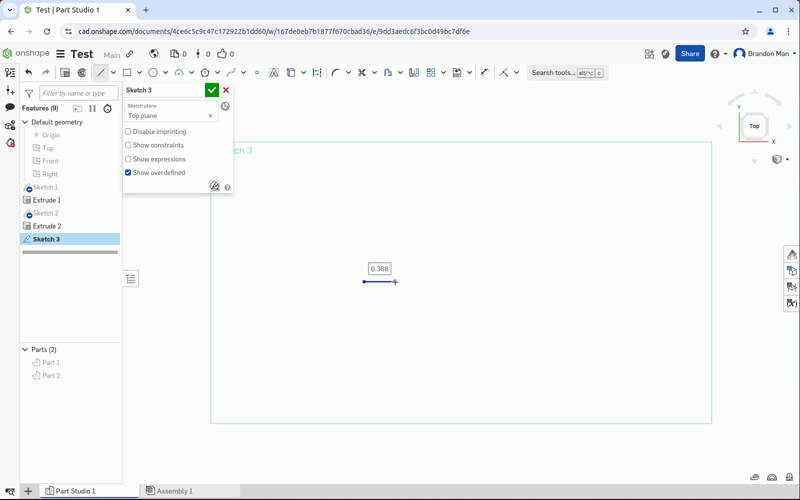
mouse_move(512, 281)
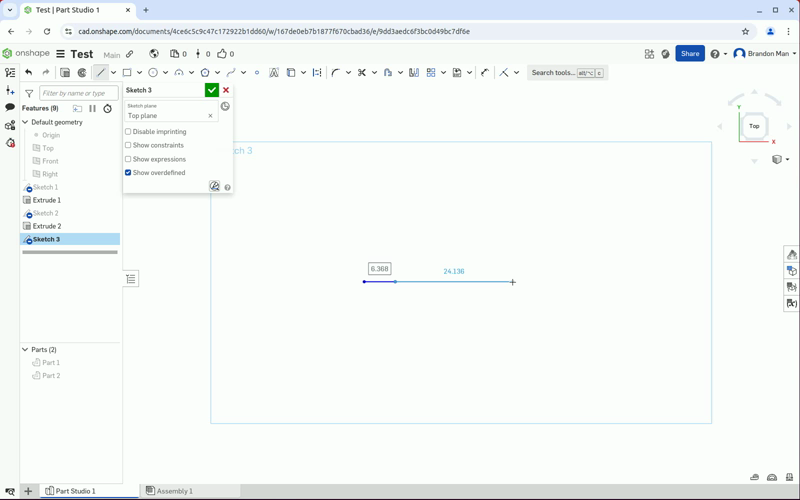
click(512, 281)
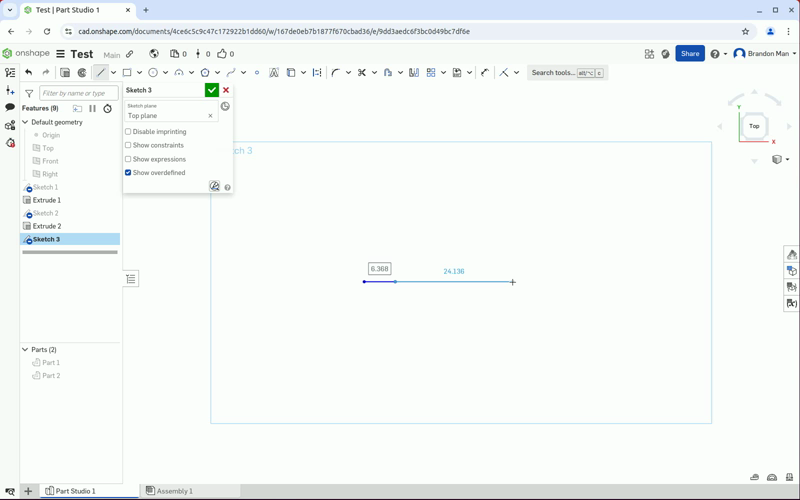
key_up(shift)
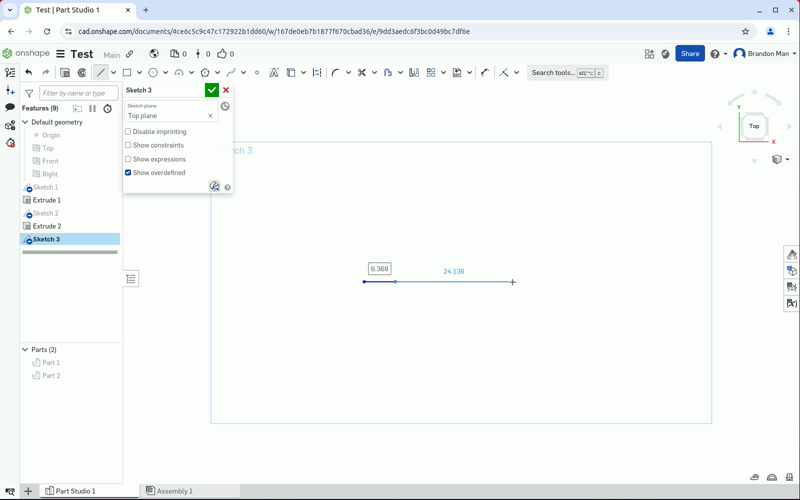
key_down(shift)
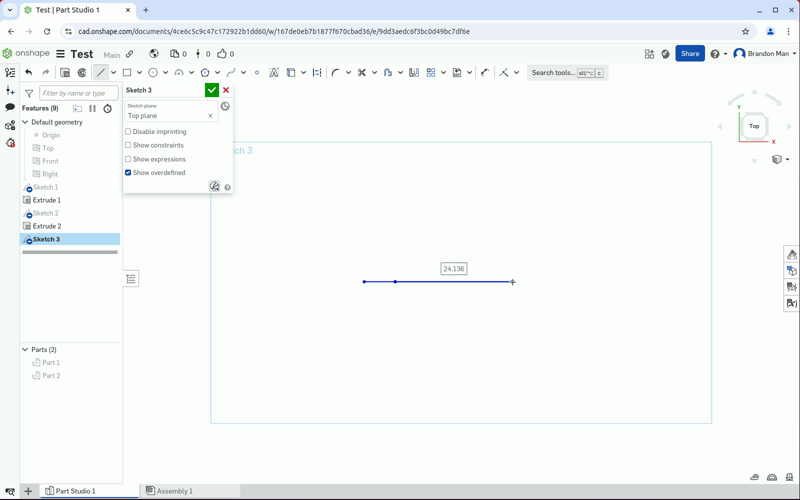
mouse_move(542, 281)
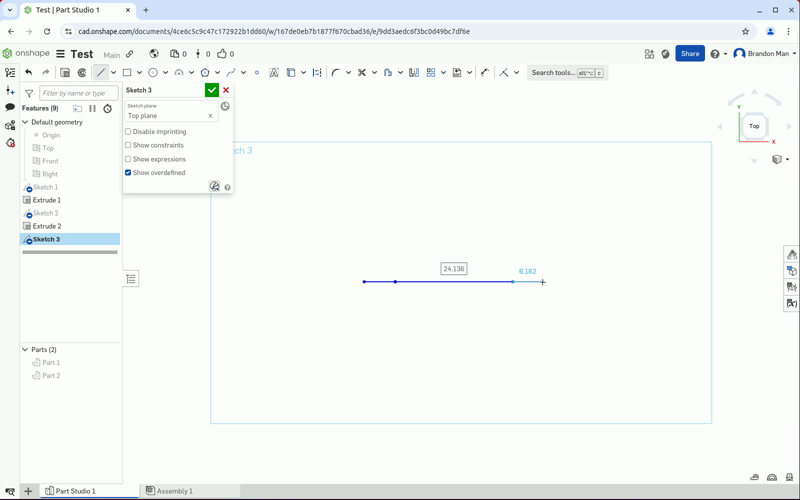
mouse_move(557, 281)
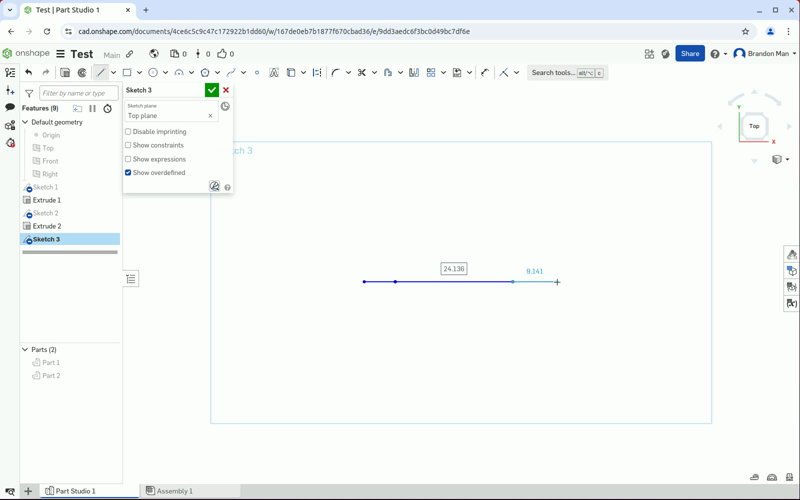
click(557, 281)
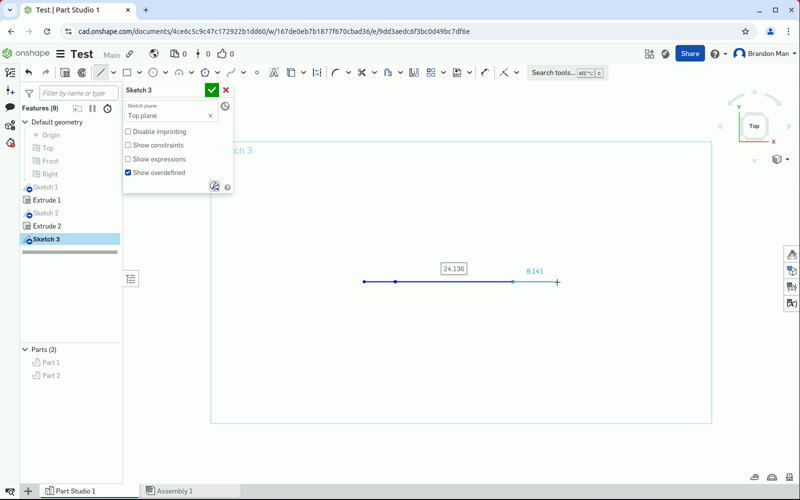
key_up(shift)
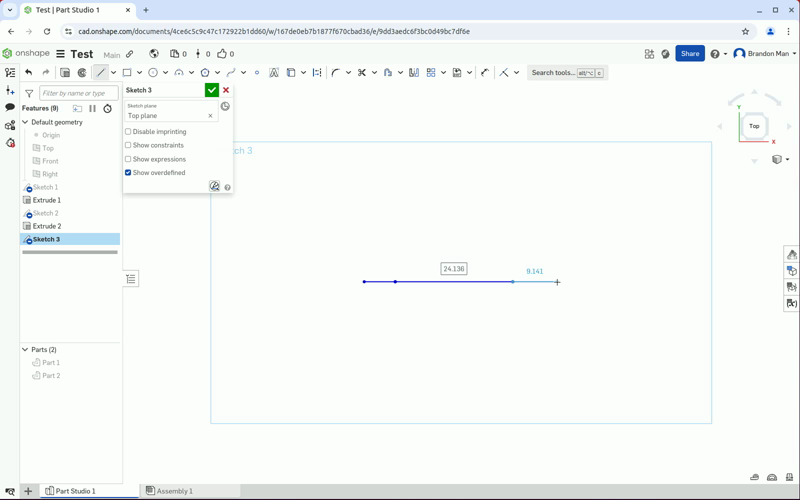
key_down(shift)
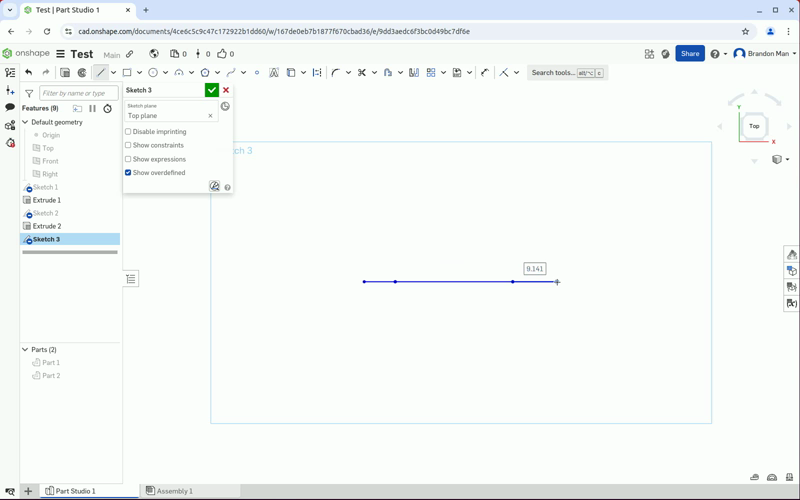
mouse_move(557, 216)
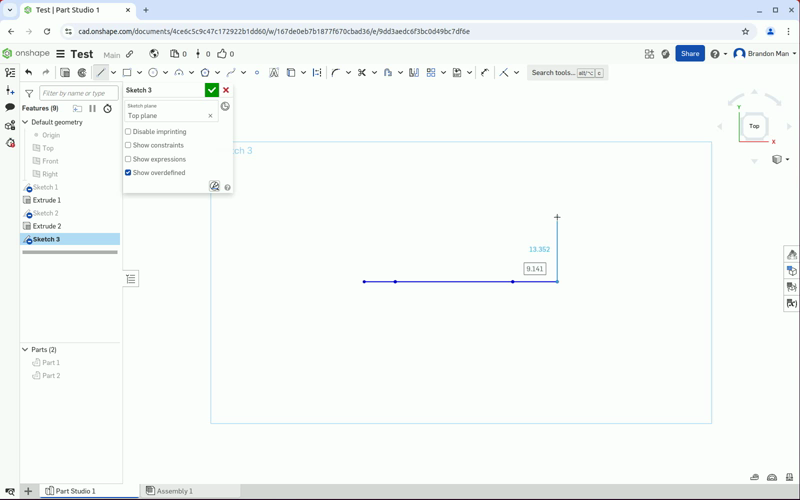
click(557, 216)
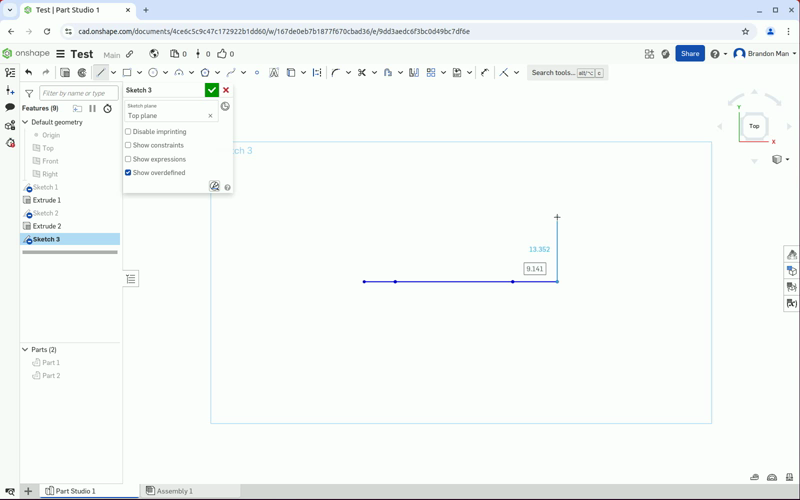
key_up(shift)
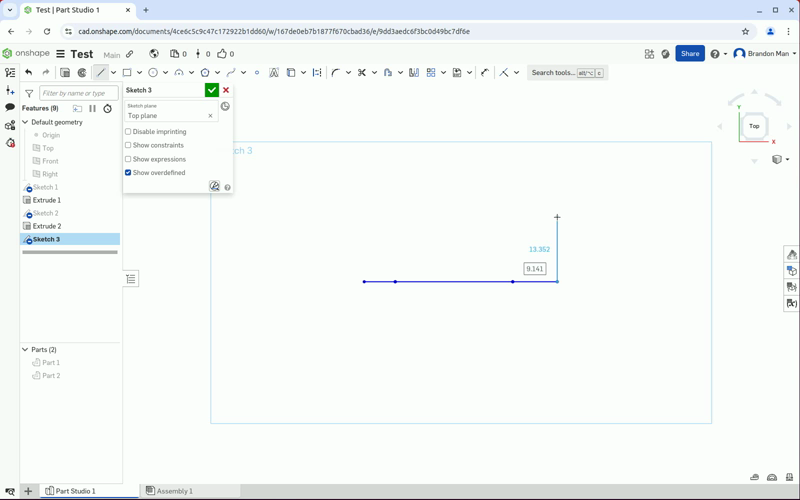
key_down(shift)
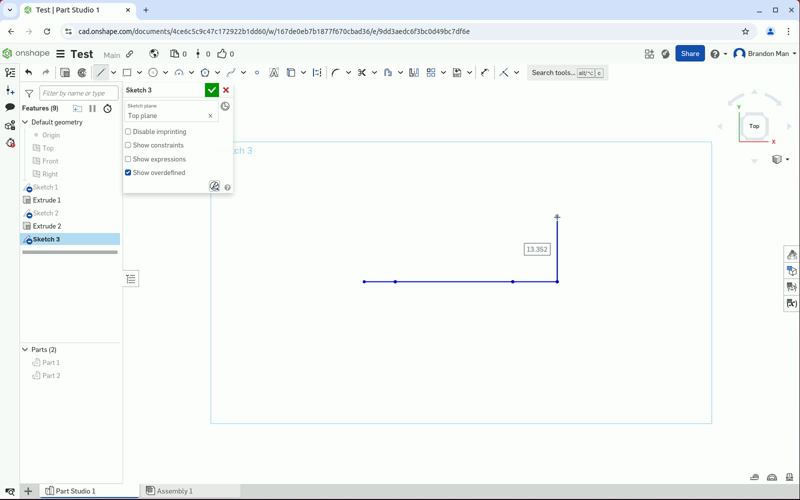
mouse_move(364, 216)
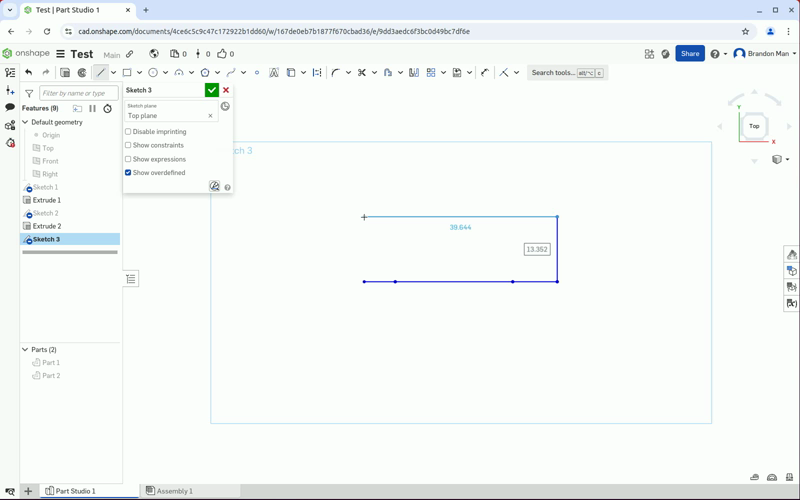
click(364, 216)
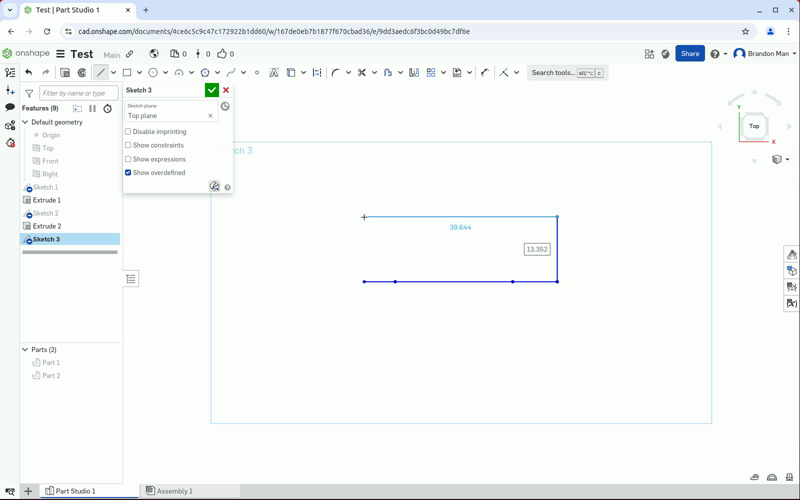
key_up(shift)
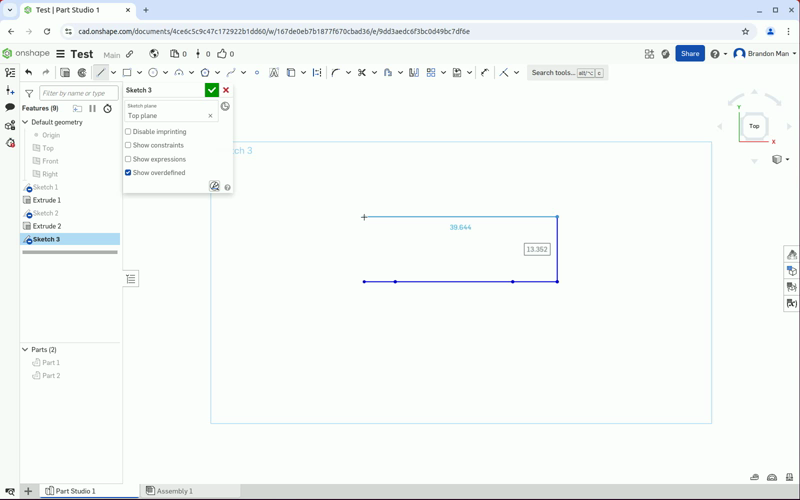
key_down(shift)
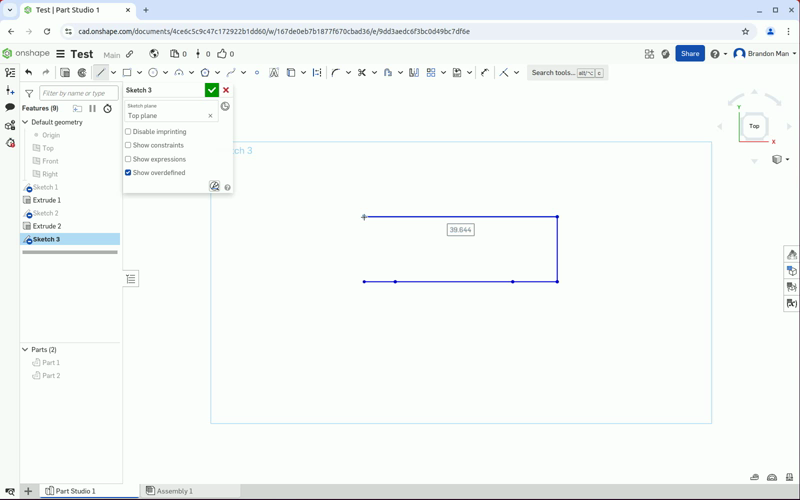
mouse_move(364, 281)
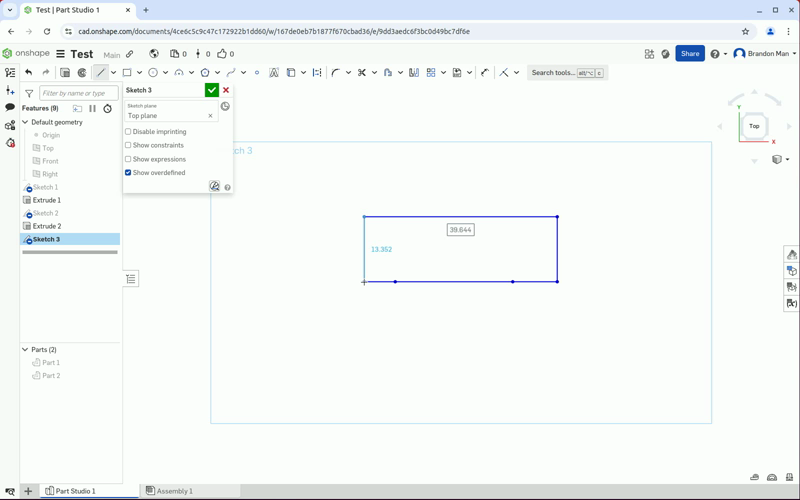
key_up(shift)
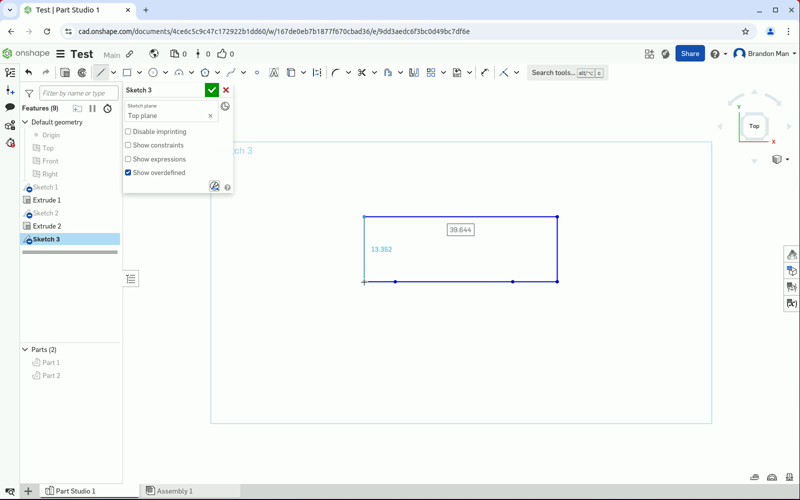
click(364, 281)
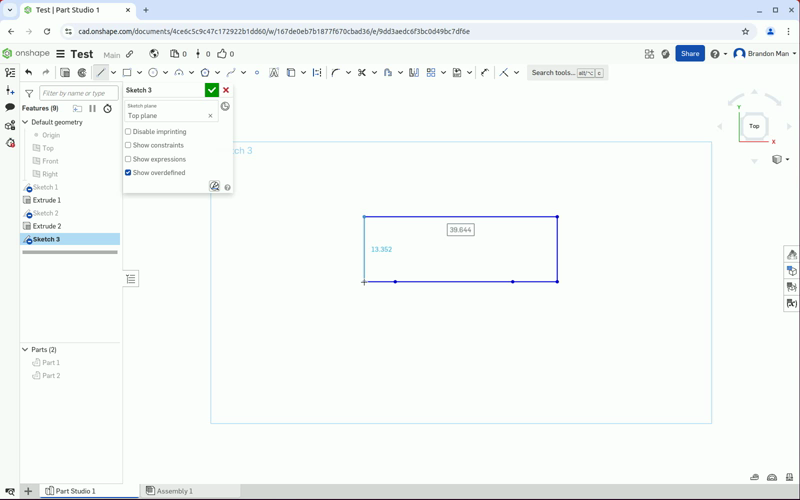
key(esc)
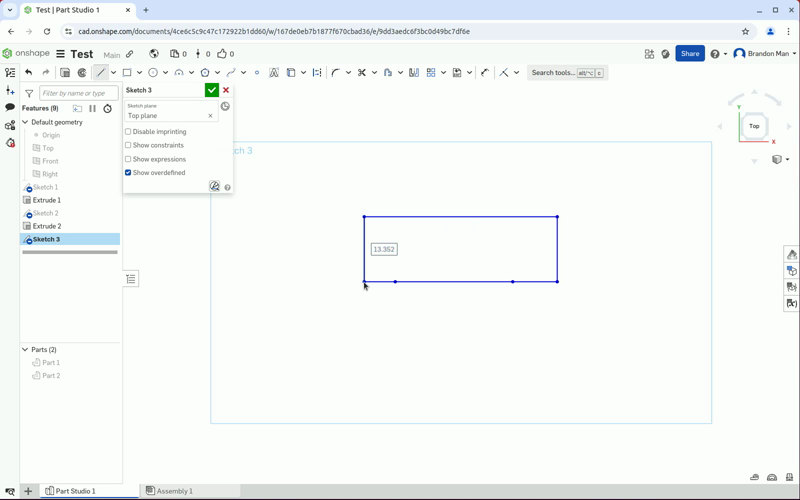
mouse_move(422, 267)
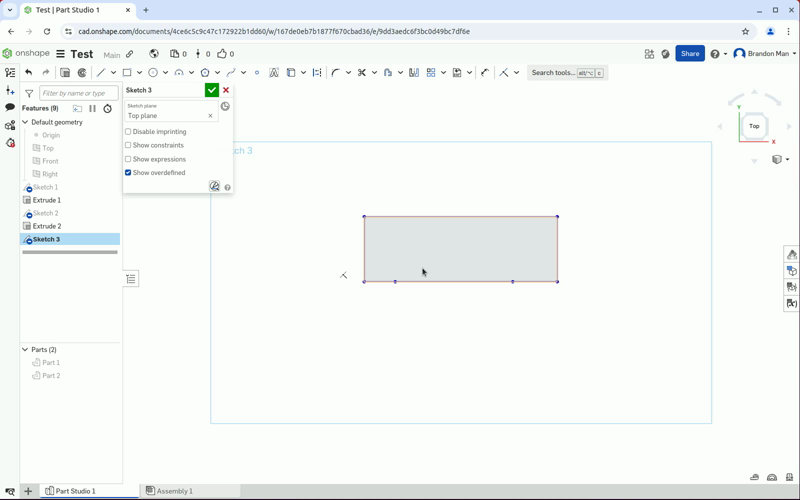
click(422, 267)
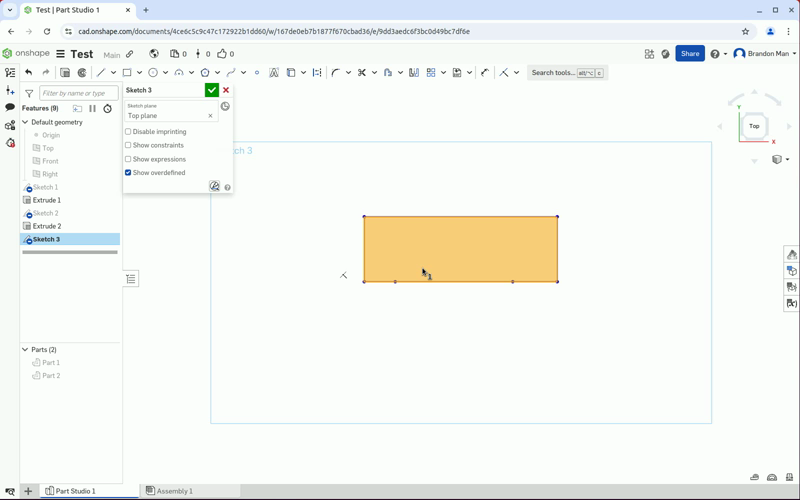
mouse_move(73, 352)
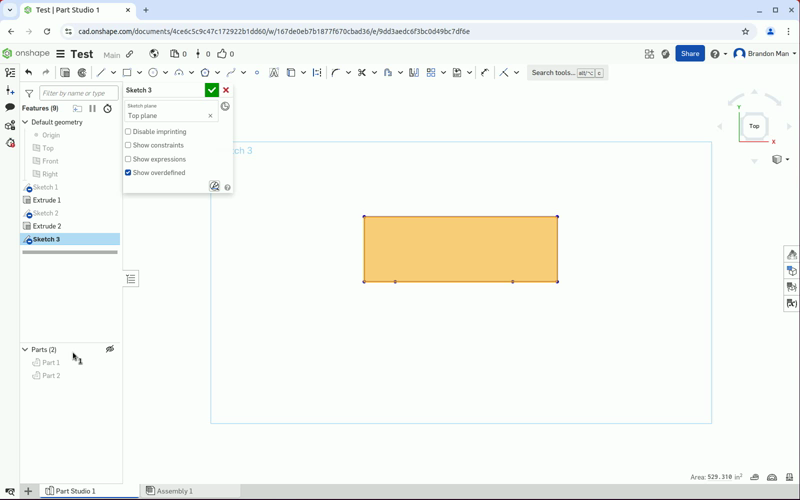
key(shift+y)
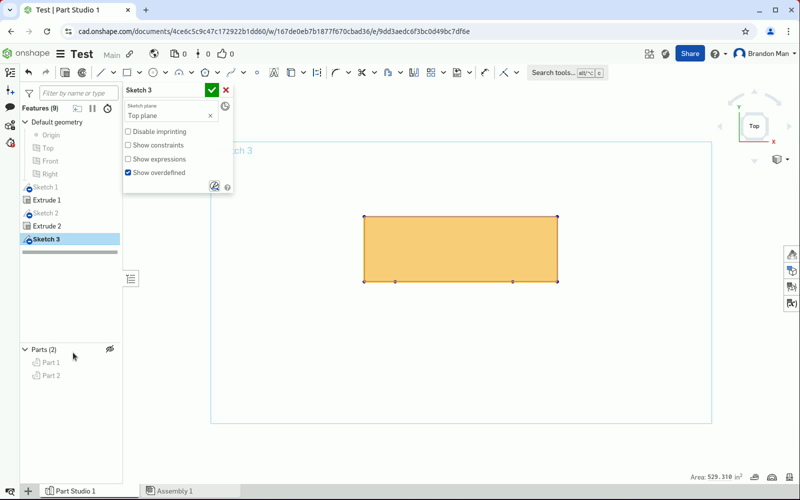
key(shift+e)
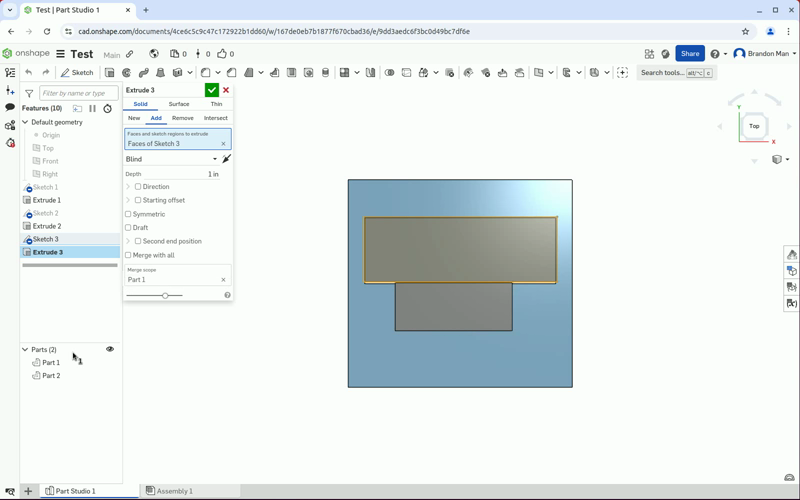
mouse_move(143, 106)
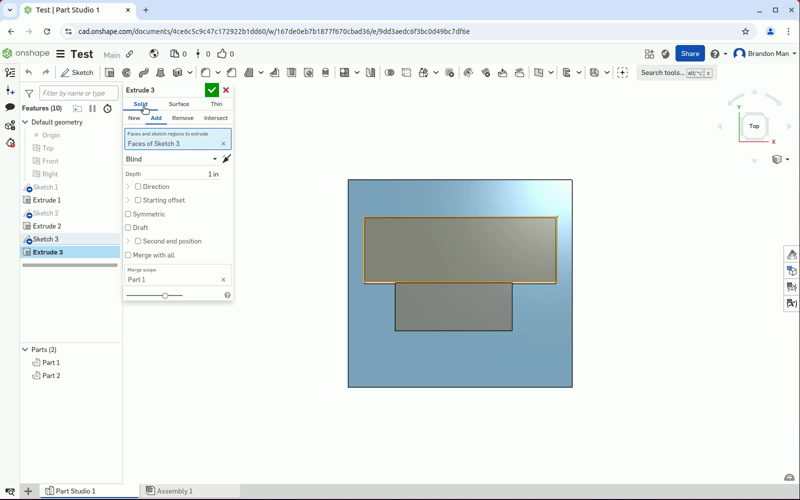
click(143, 106)
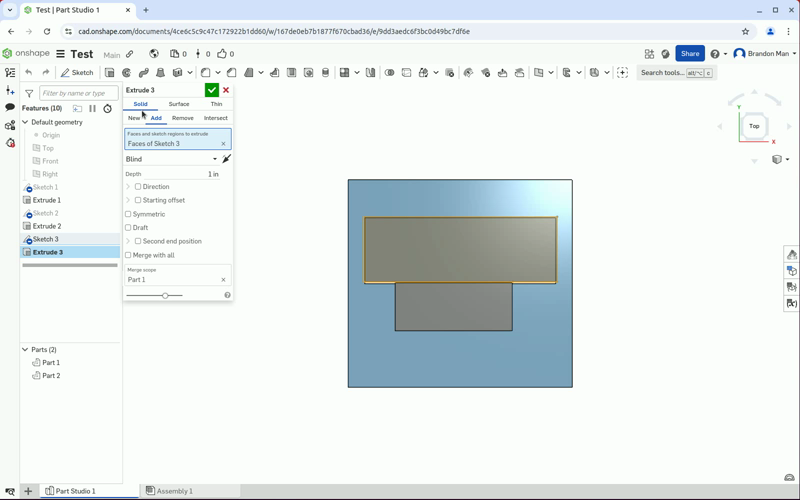
mouse_move(137, 120)
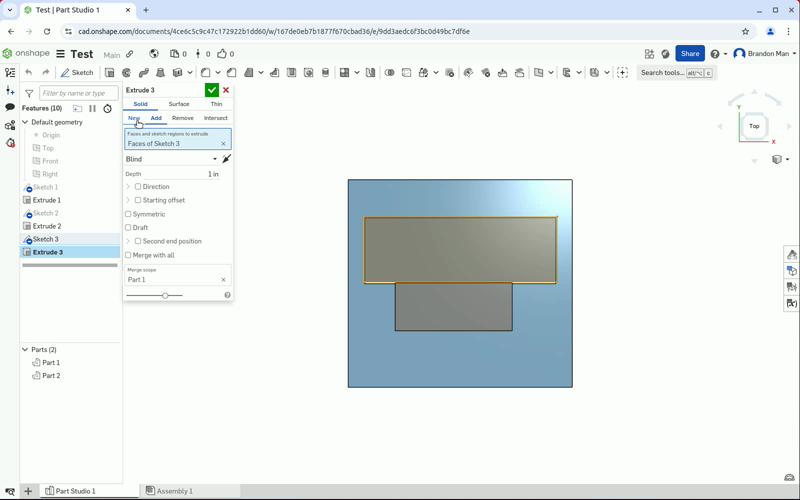
click(137, 120)
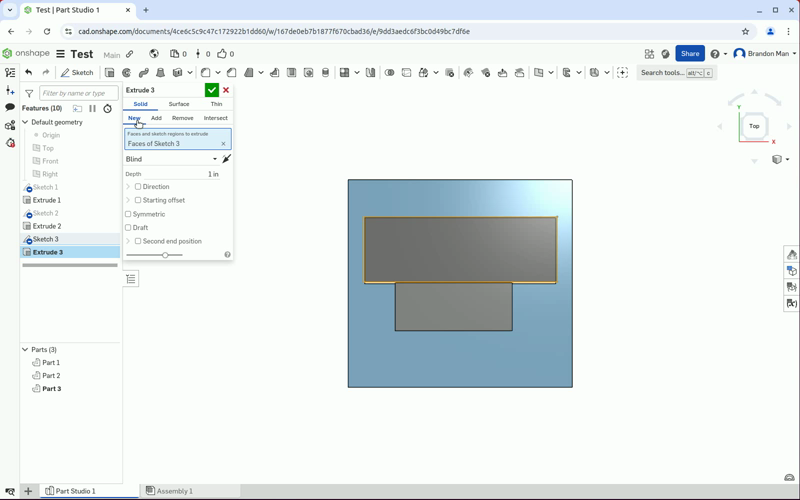
key(tab, 4)
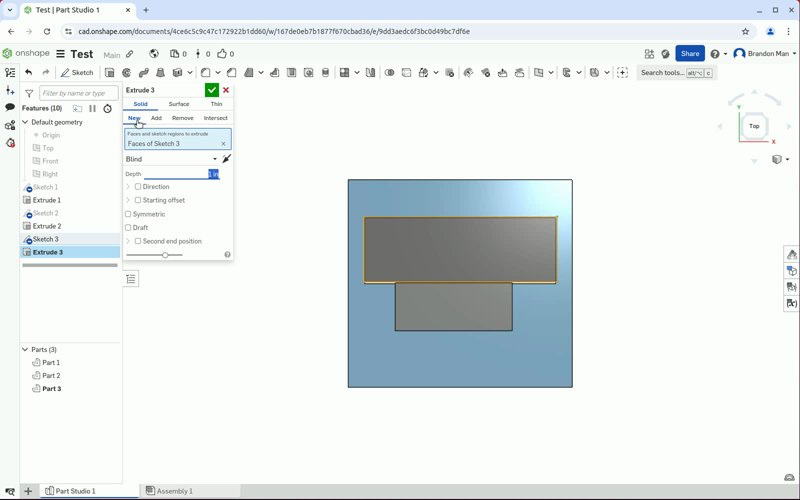
text(2.166)
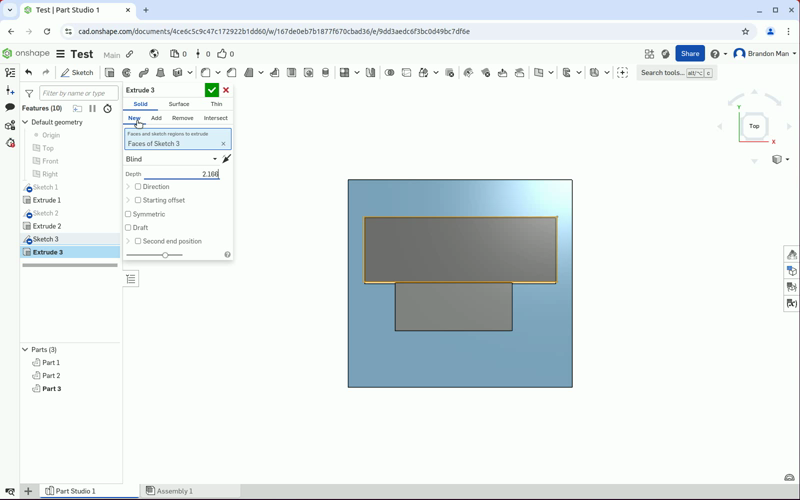
key(enter)
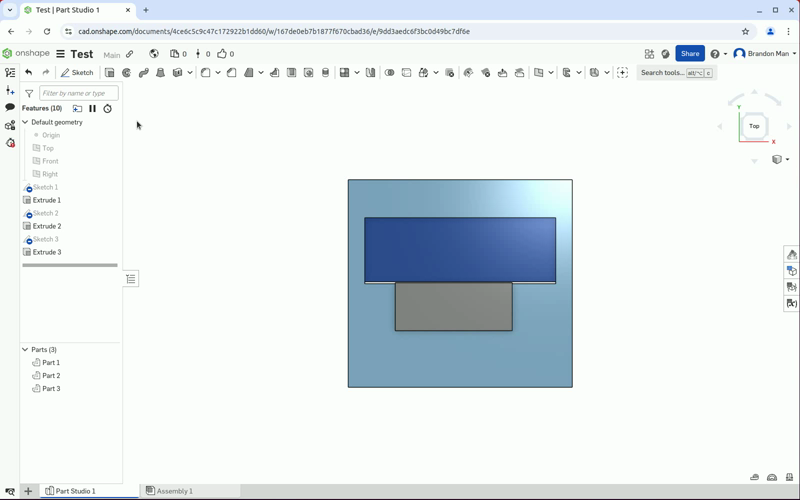
key(shift+h)
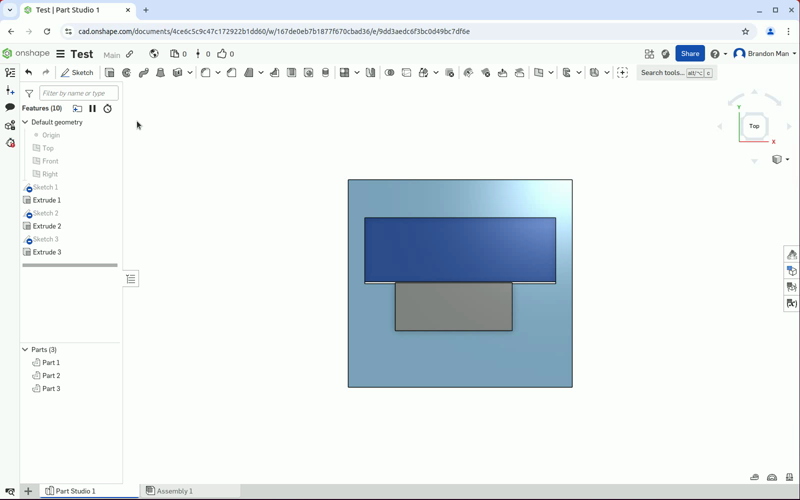
key(shift+h)
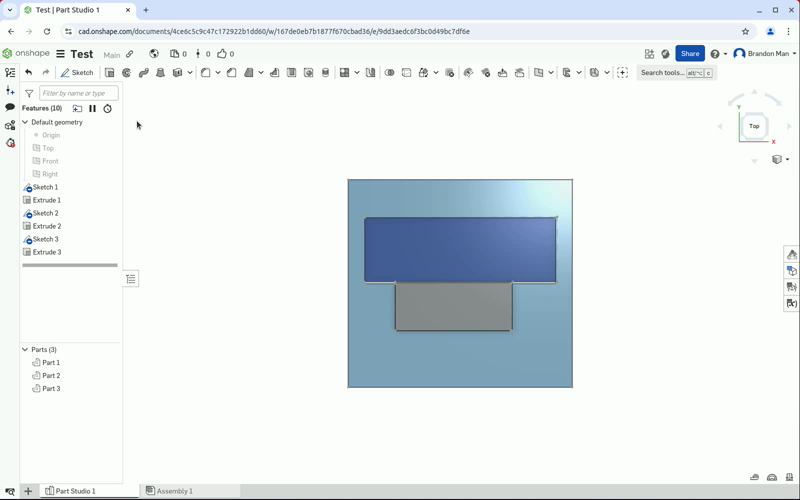
key(shift+7)
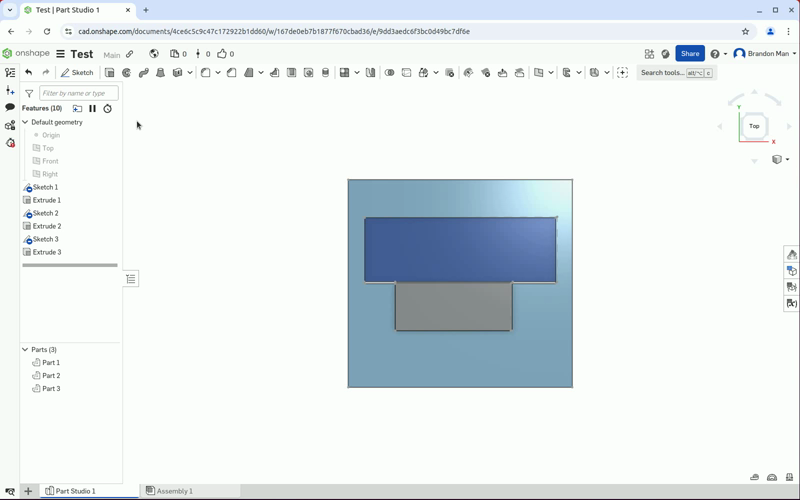
key(up, 3)
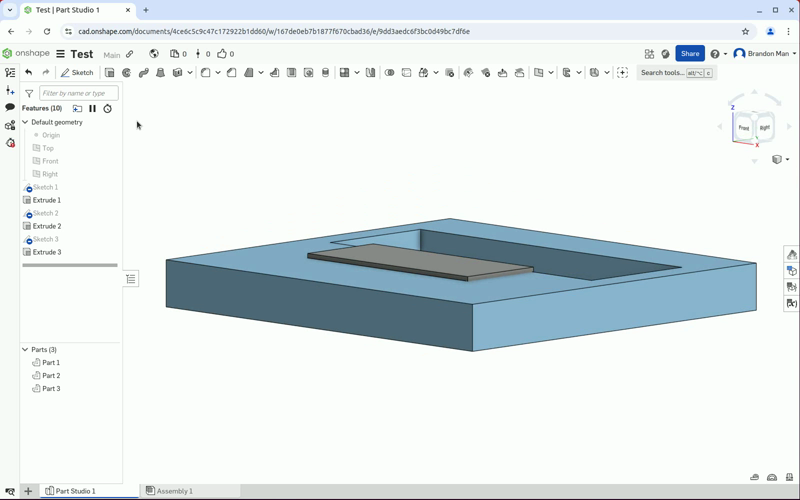
key(left, 3)
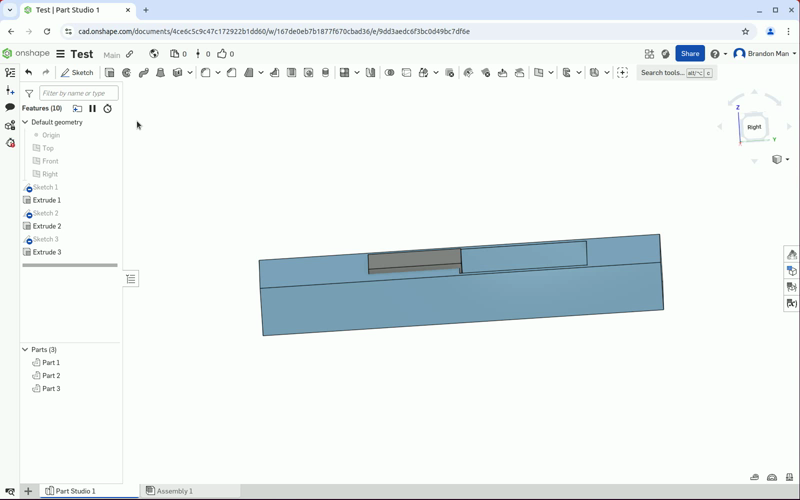
key(right, 3)
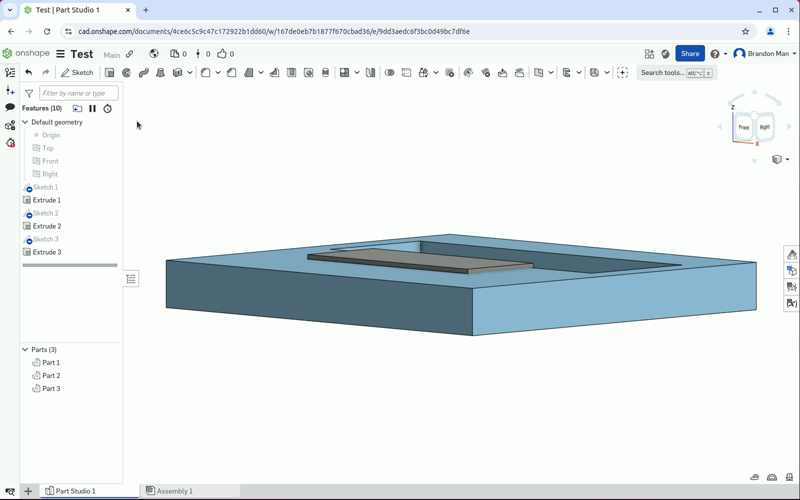
key(down, 3)
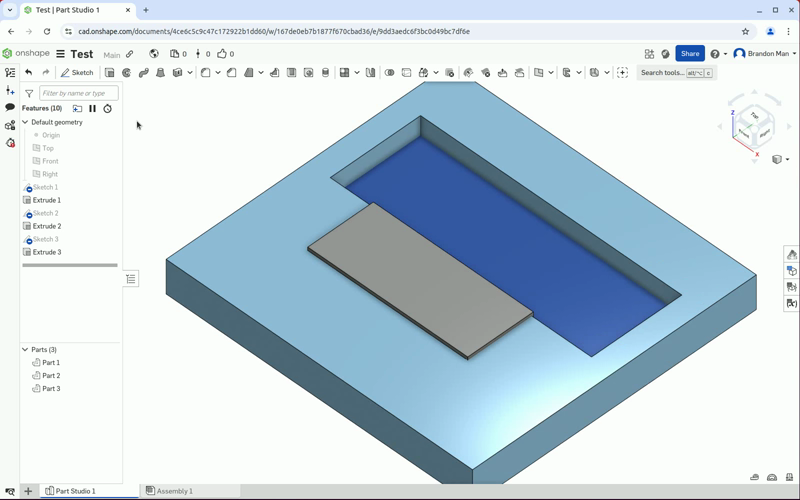
mouse_move(73, 189)
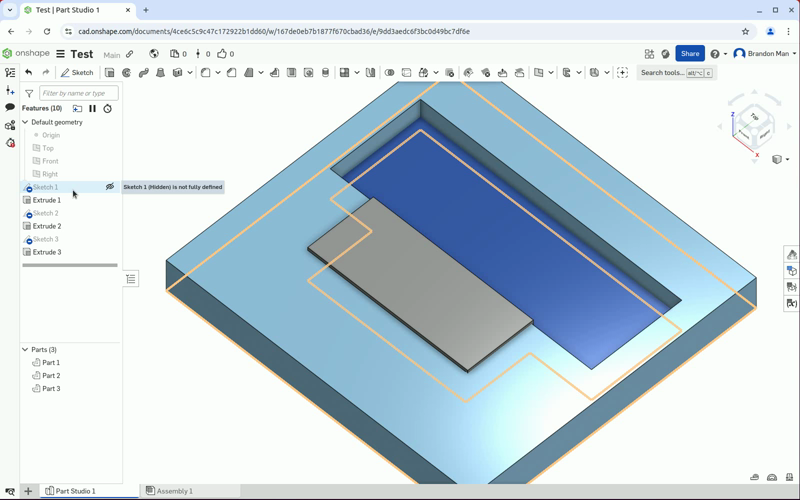
click(73, 189)